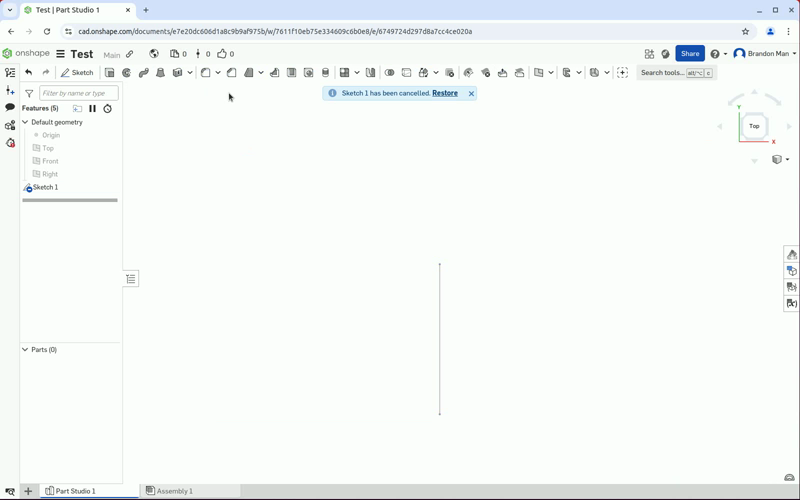
key(shift+h)
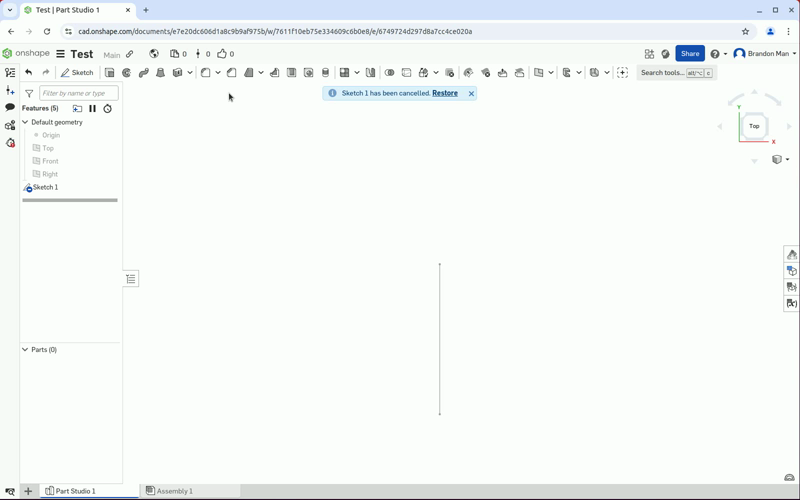
key(shift+s)
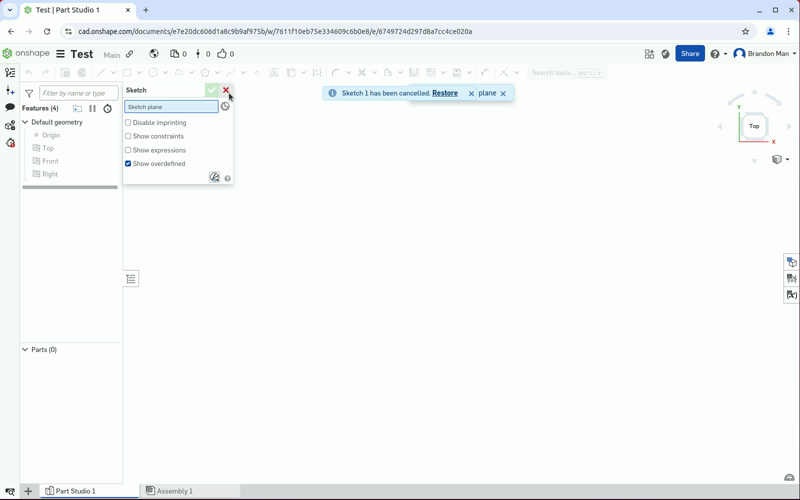
mouse_move(73, 150)
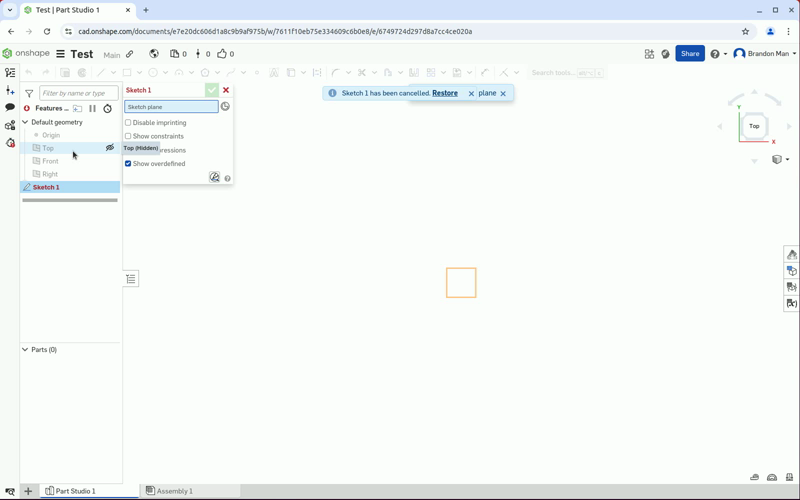
click(73, 150)
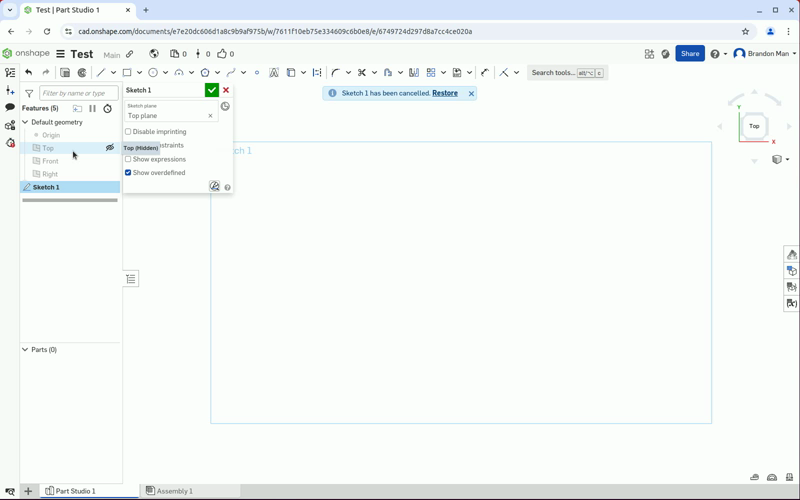
mouse_move(73, 352)
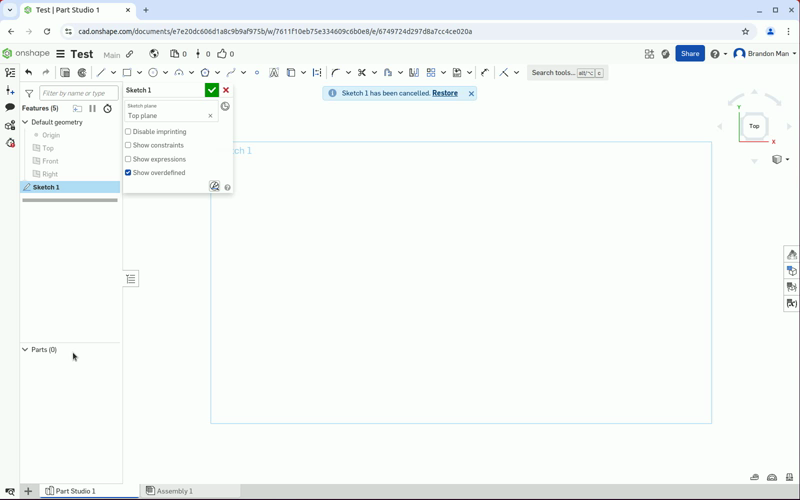
key(y)
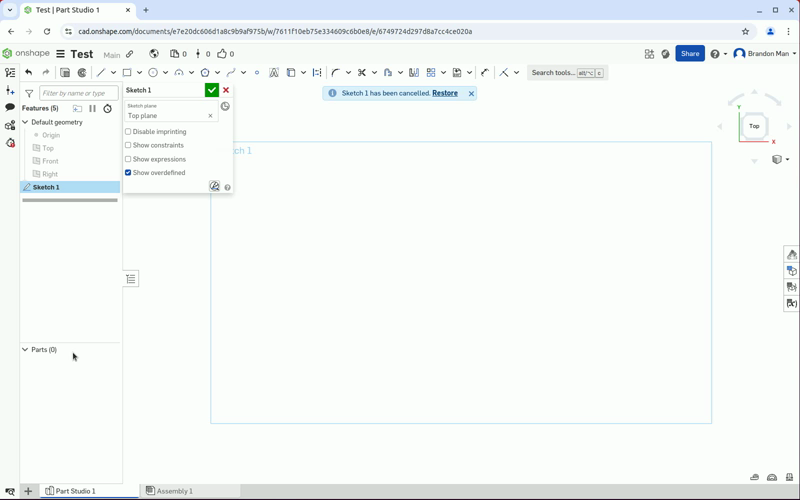
key(l)
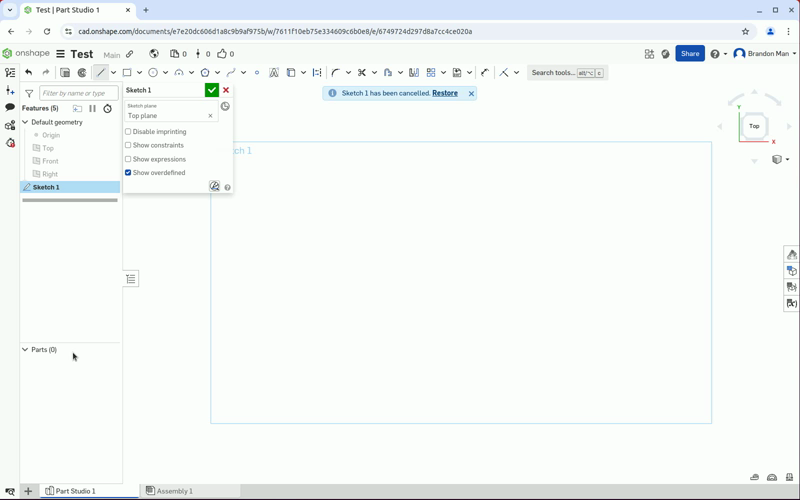
key_down(shift)
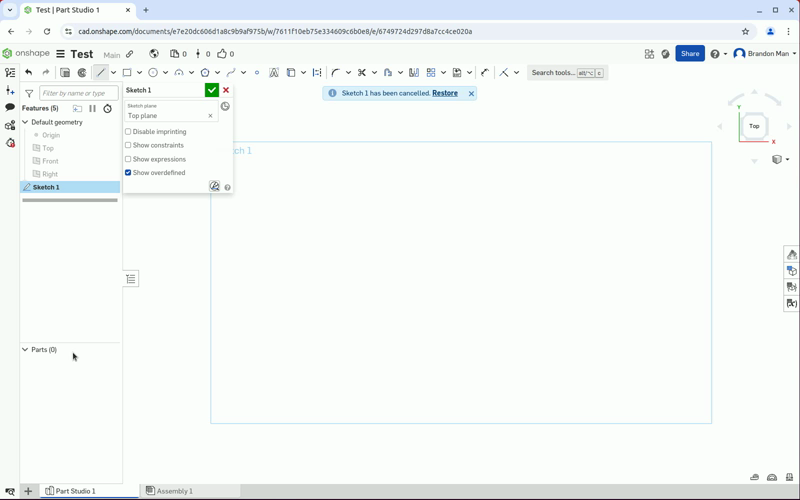
mouse_move(460, 282)
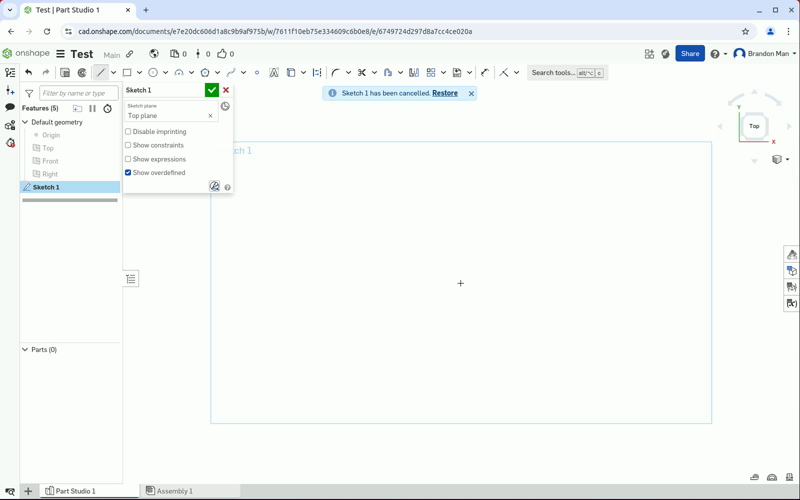
click(460, 282)
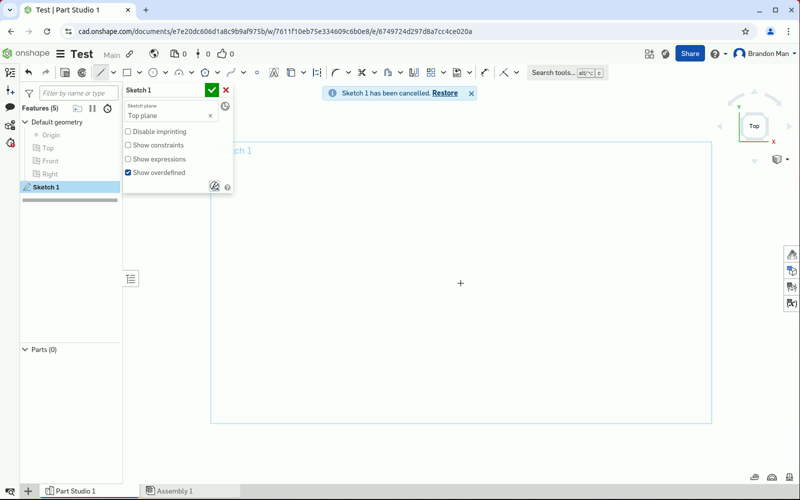
key_up(shift)
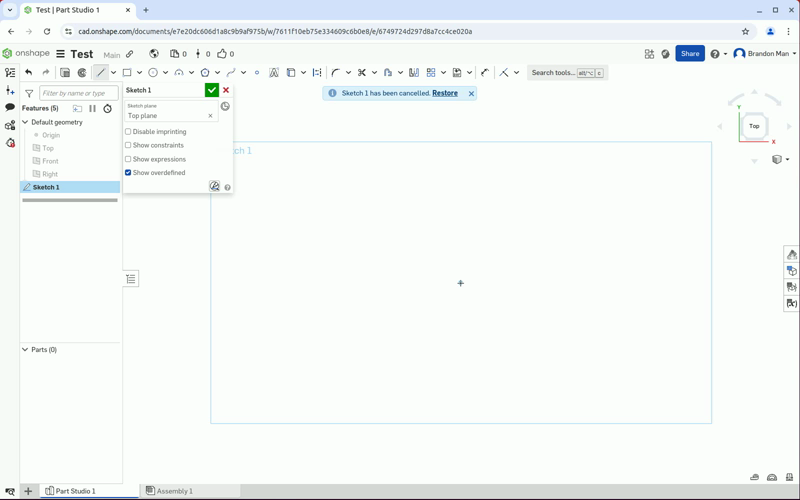
key_down(shift)
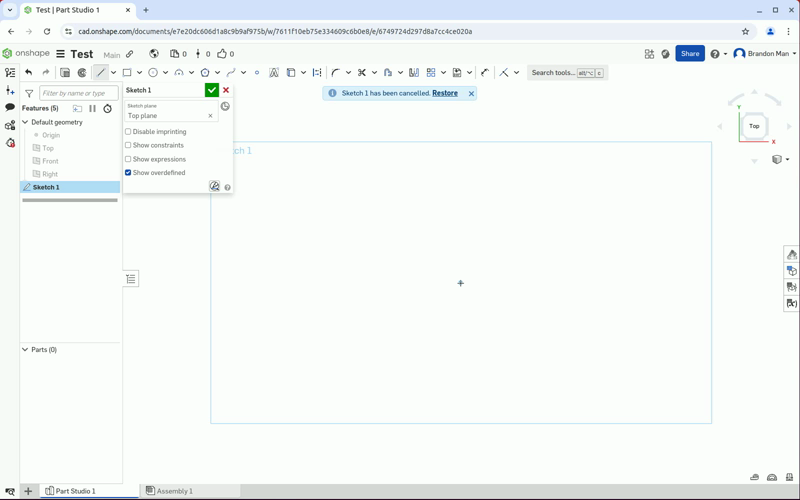
mouse_move(573, 282)
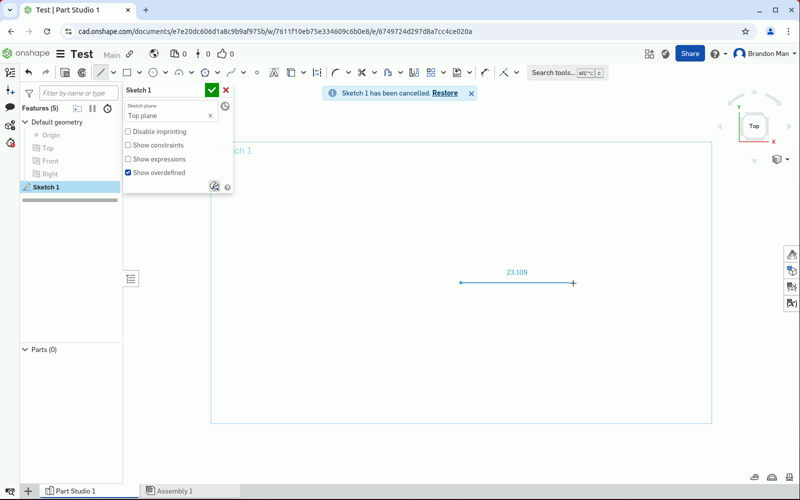
click(573, 282)
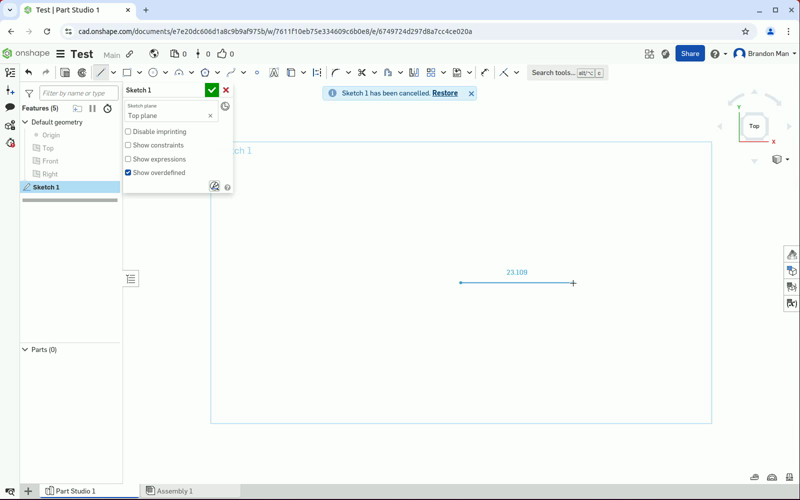
key_up(shift)
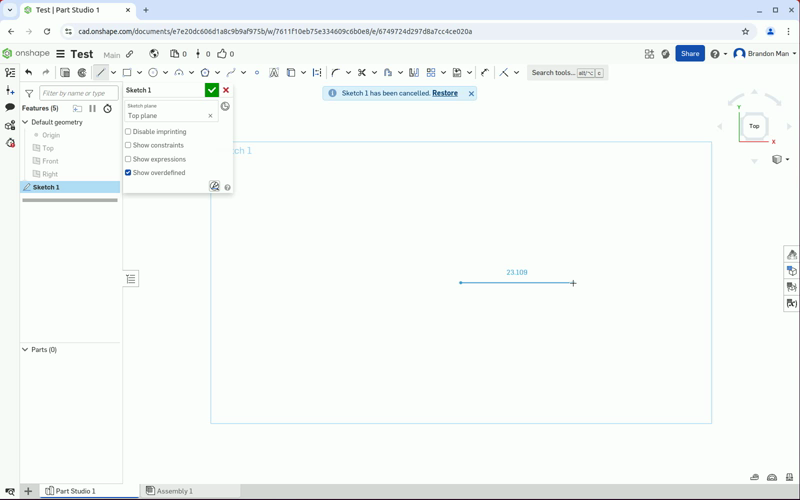
key_down(shift)
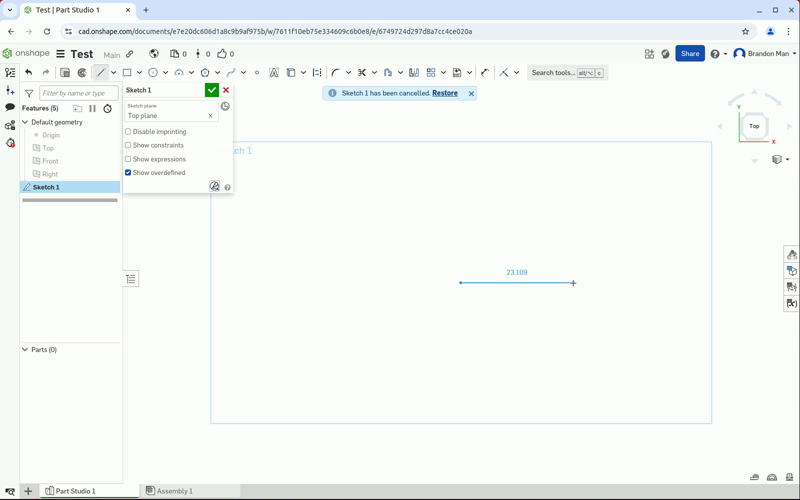
mouse_move(573, 210)
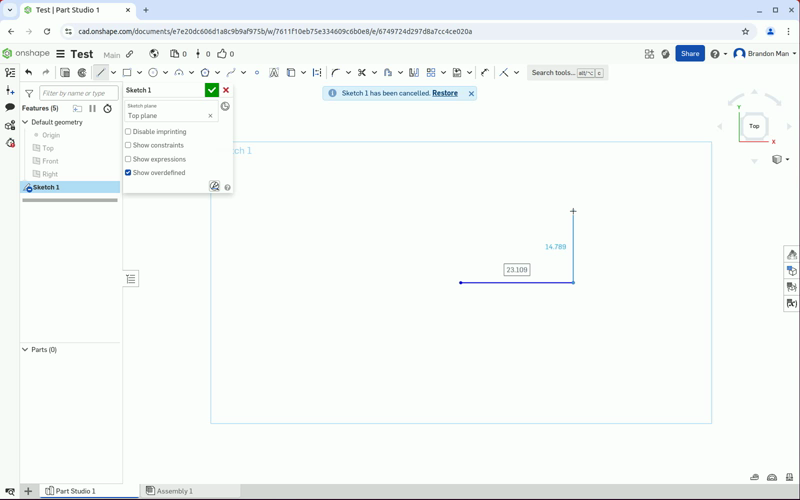
click(573, 210)
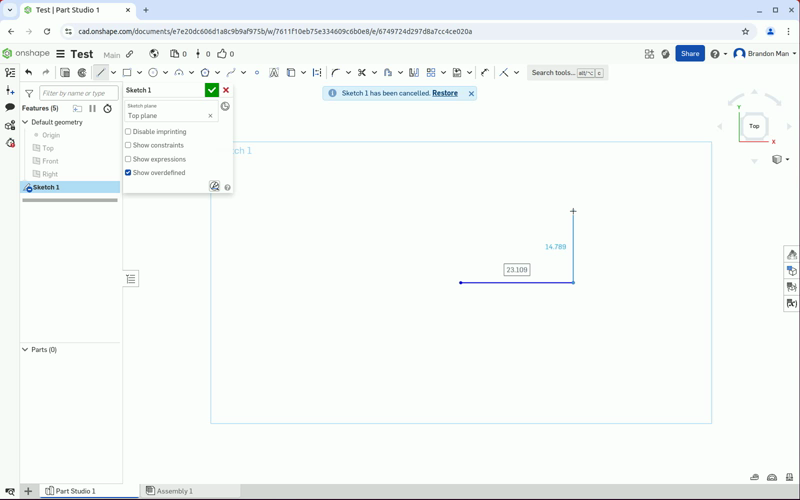
key_up(shift)
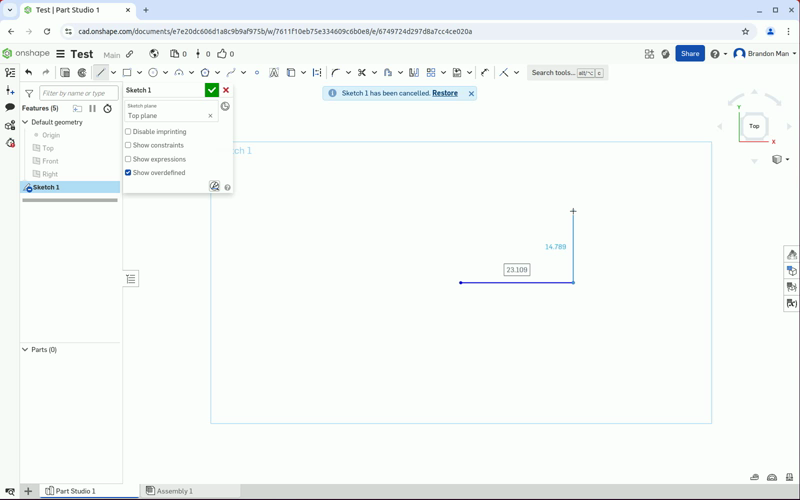
key_down(shift)
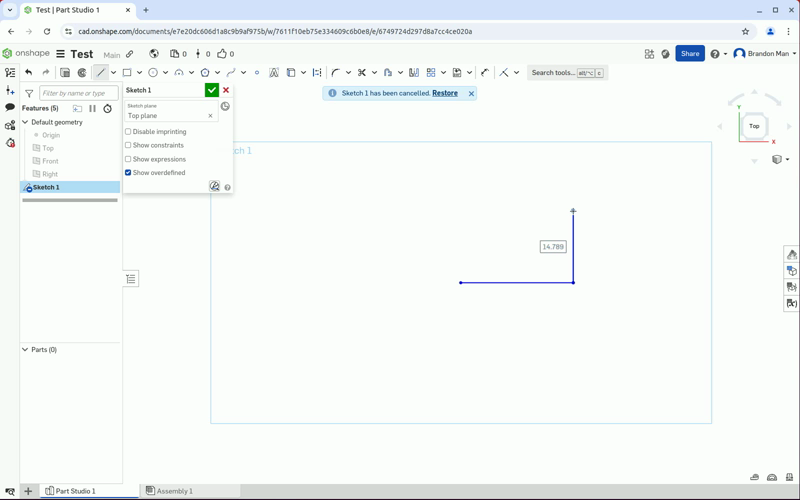
mouse_move(460, 210)
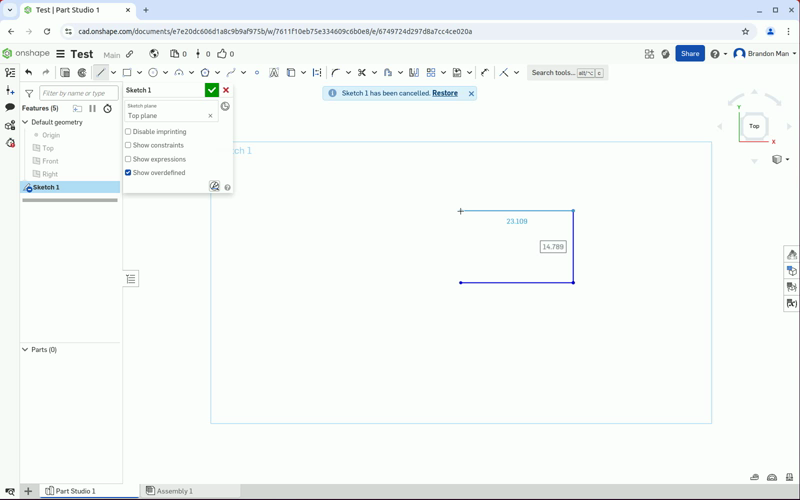
click(460, 210)
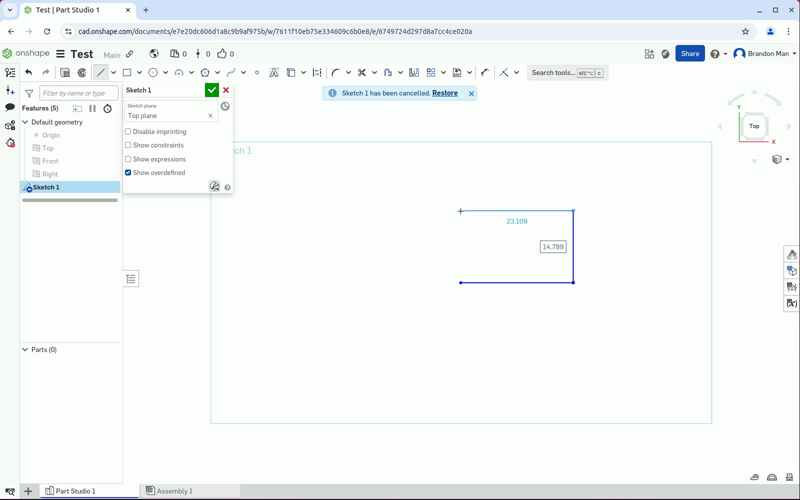
key_up(shift)
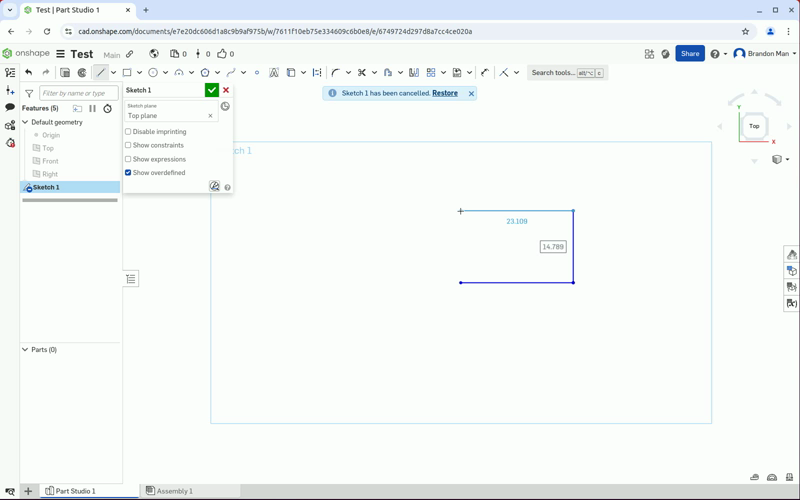
key_down(shift)
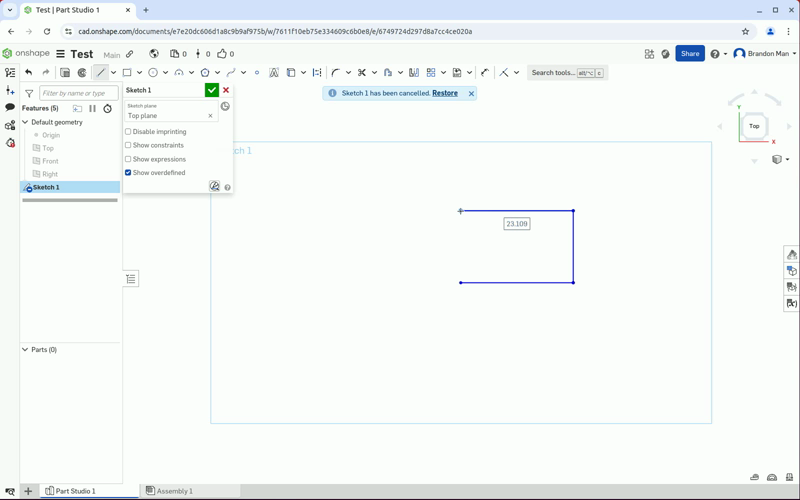
mouse_move(460, 282)
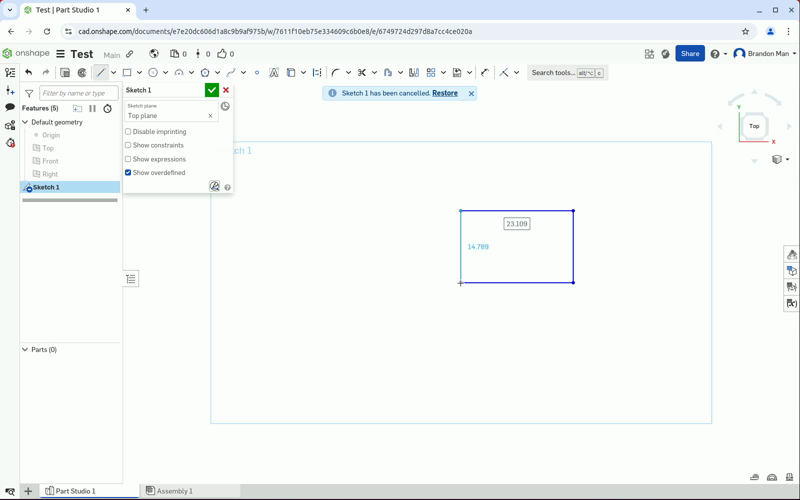
key_up(shift)
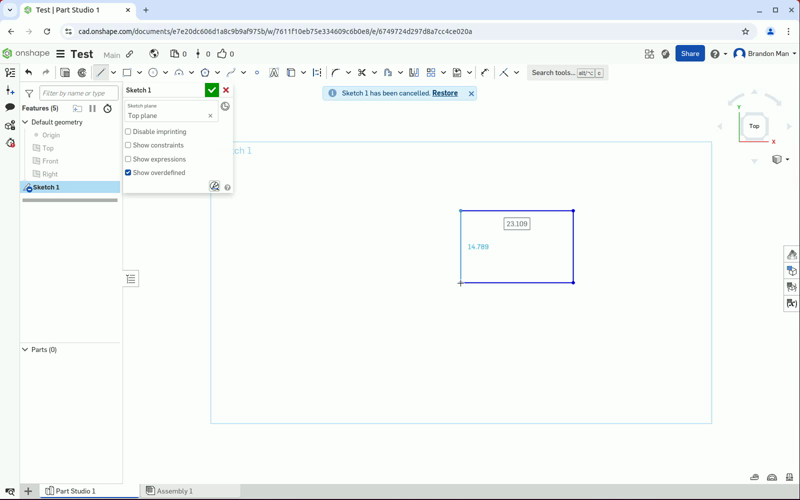
click(460, 282)
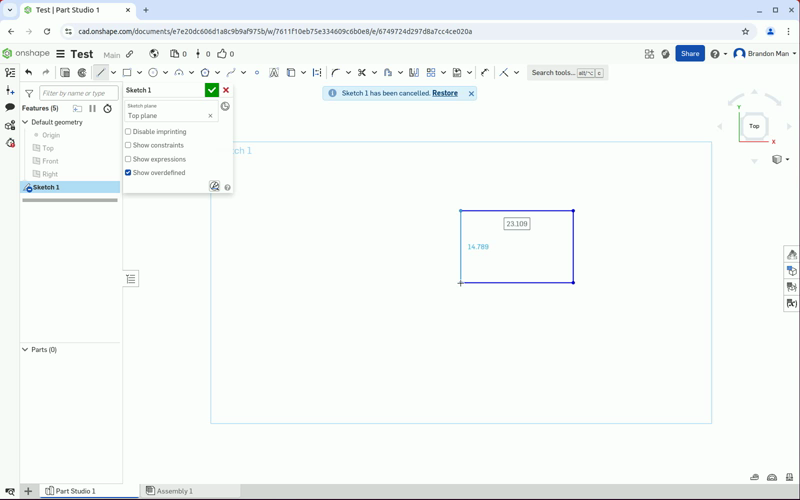
key(esc)
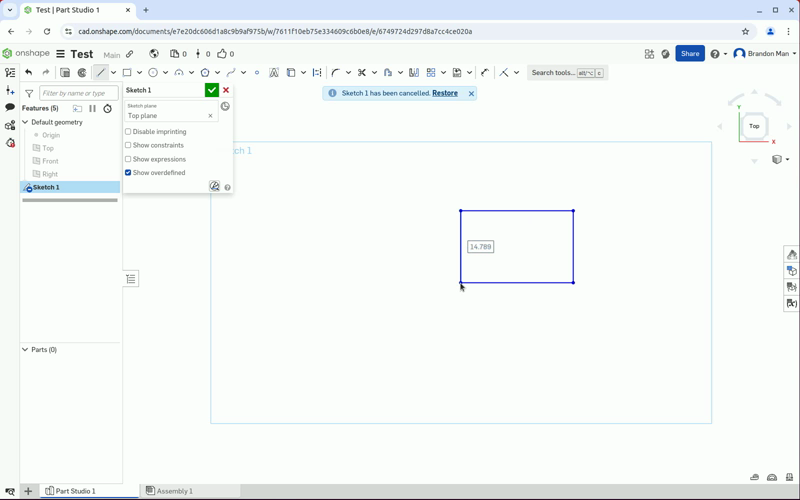
mouse_move(545, 256)
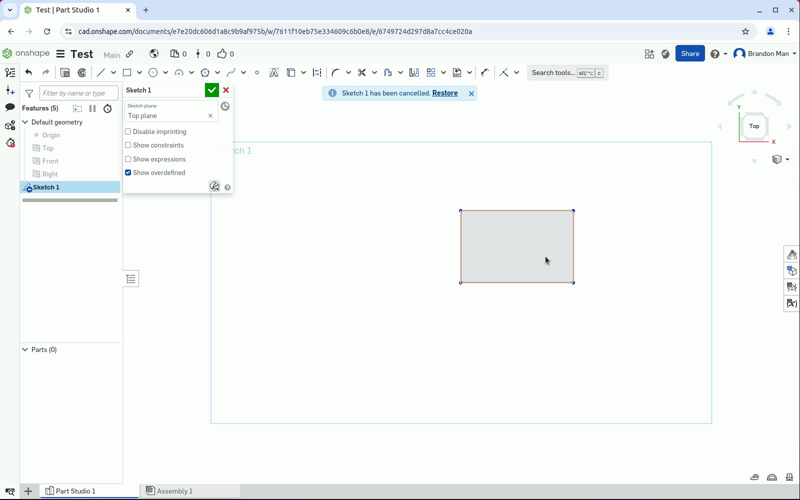
click(545, 256)
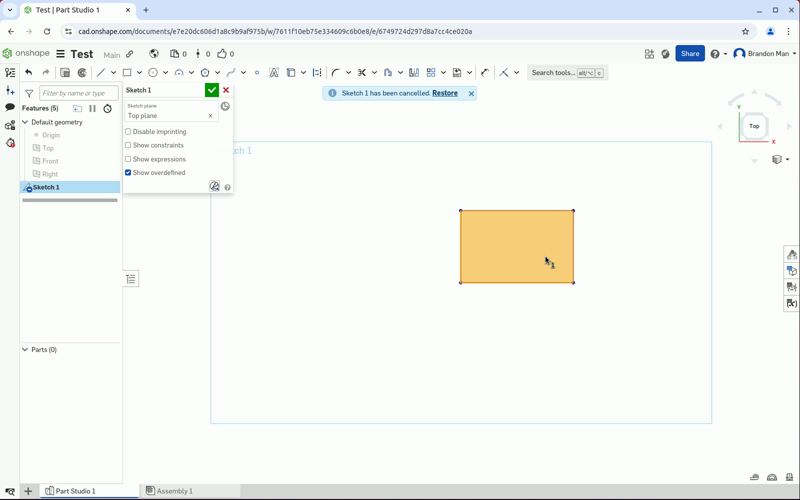
mouse_move(73, 352)
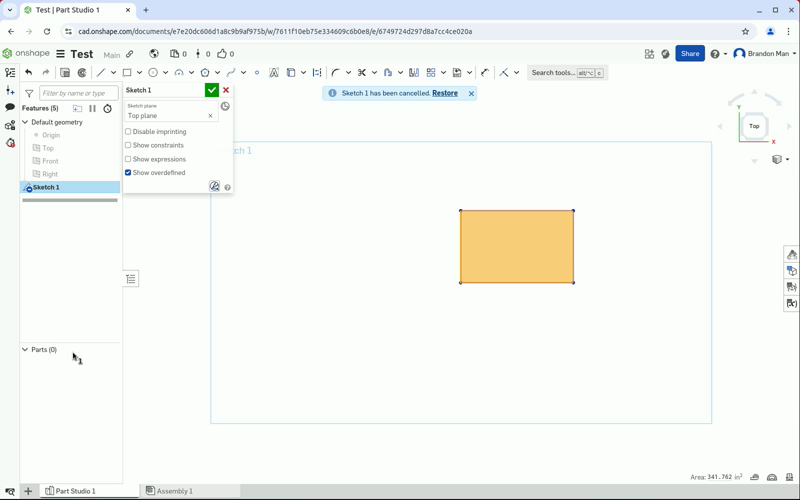
key(shift+y)
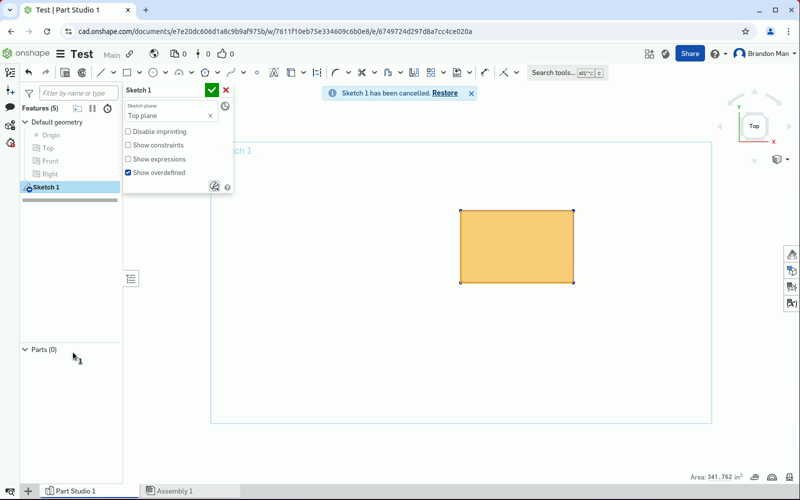
key(shift+e)
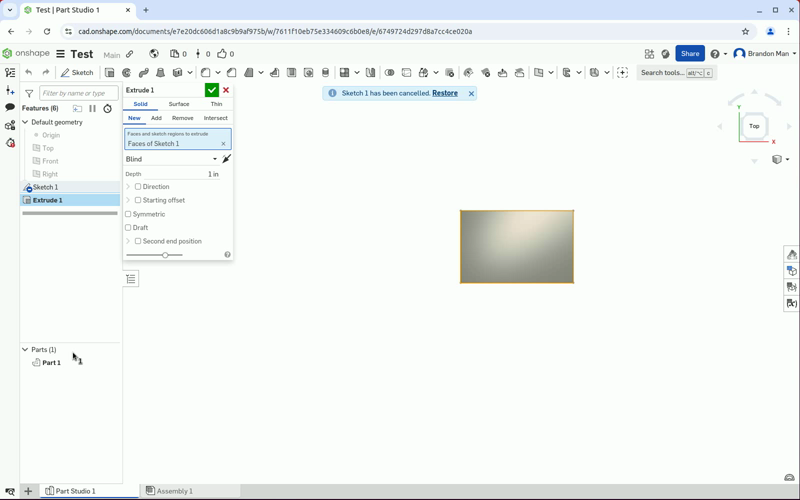
mouse_move(143, 106)
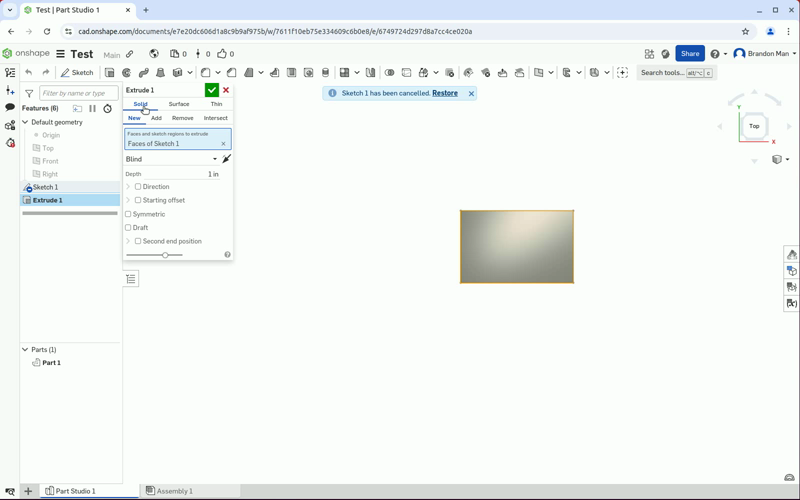
click(143, 106)
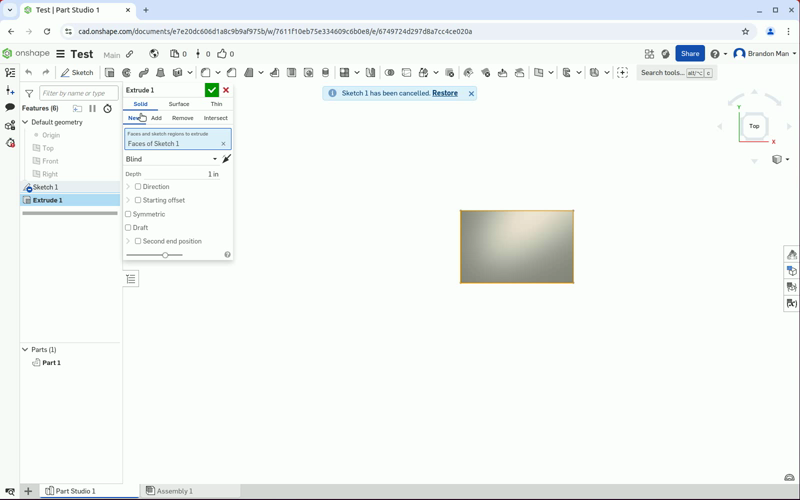
mouse_move(137, 120)
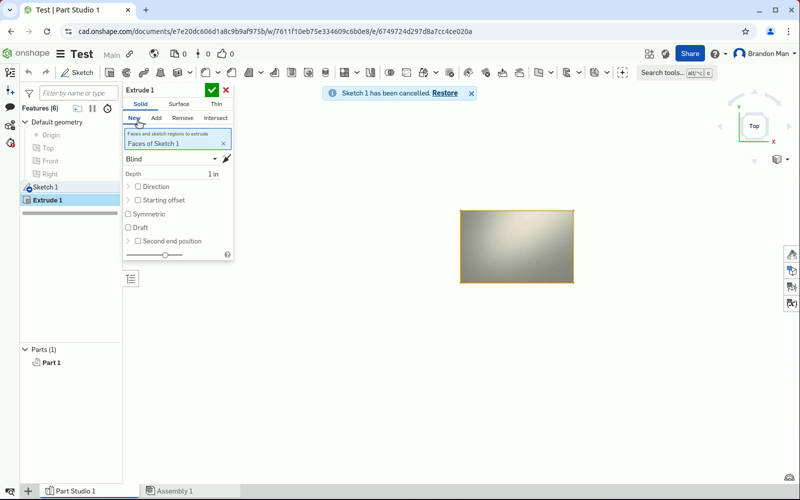
click(137, 120)
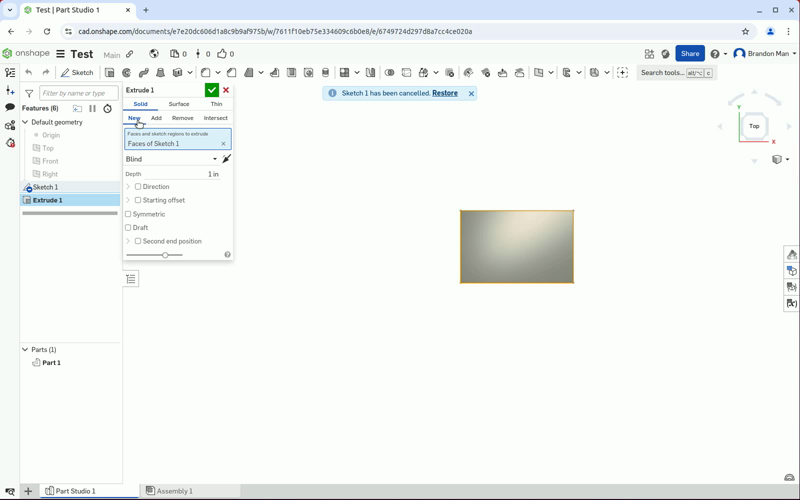
key(tab, 4)
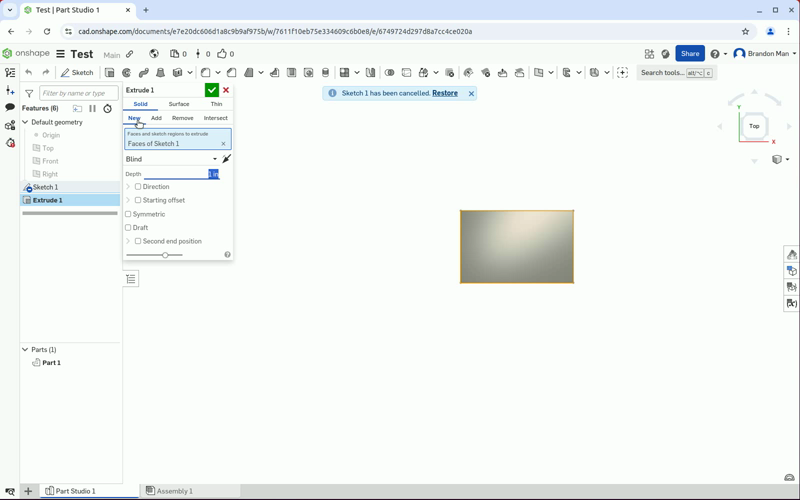
text(3.611)
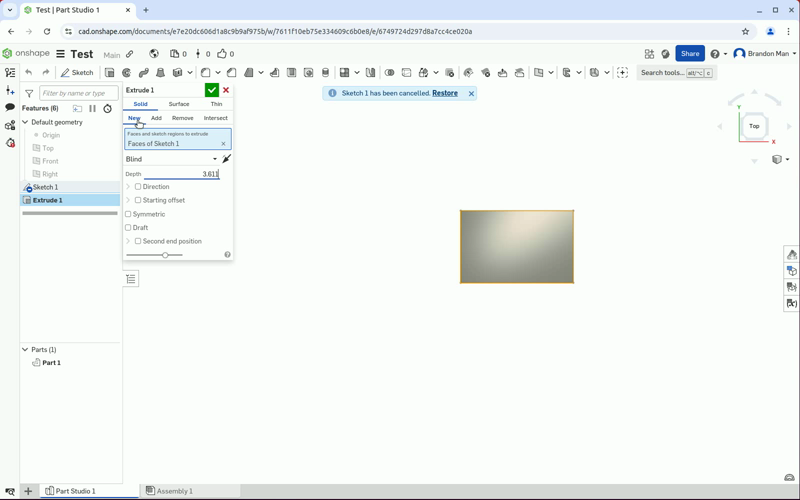
key(enter)
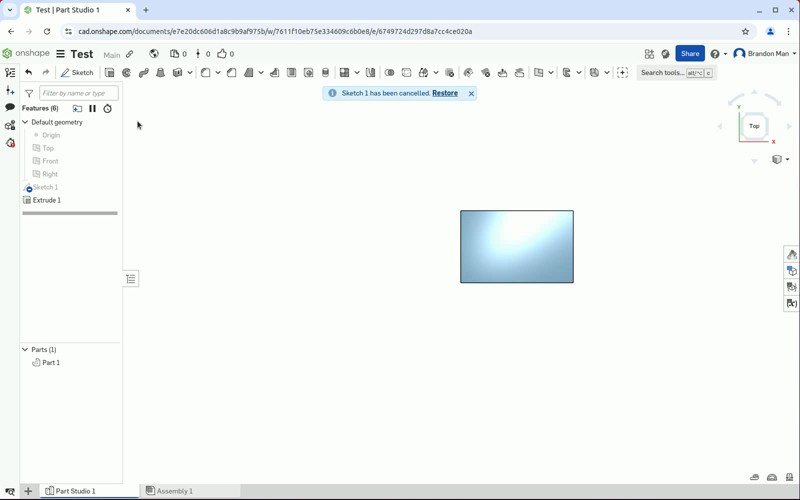
key(shift+h)
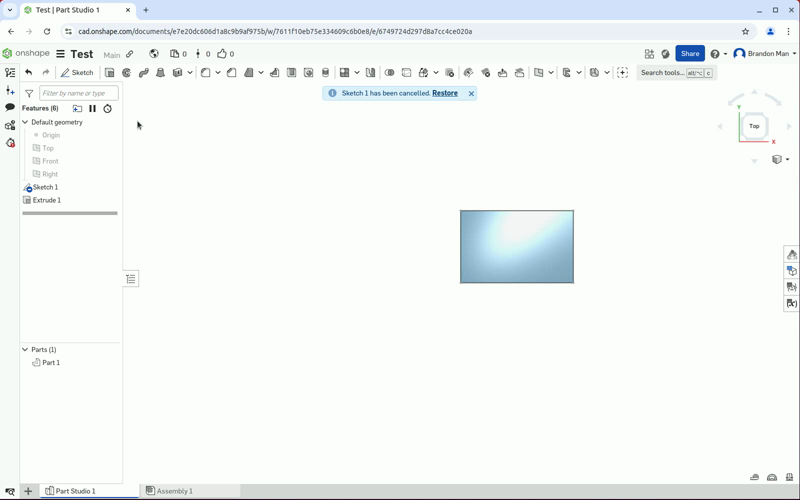
key(shift+h)
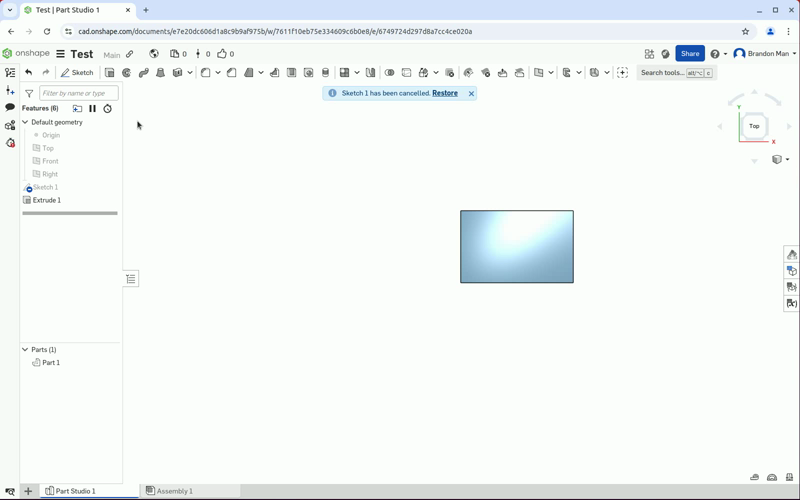
mouse_move(73, 189)
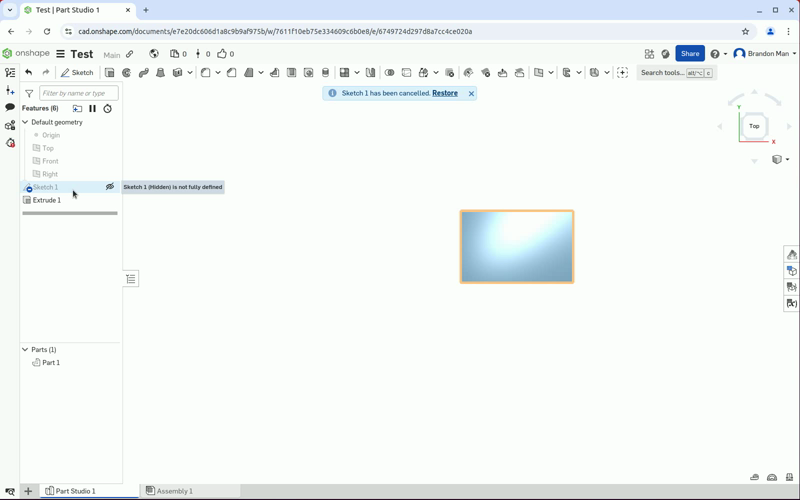
click(73, 189)
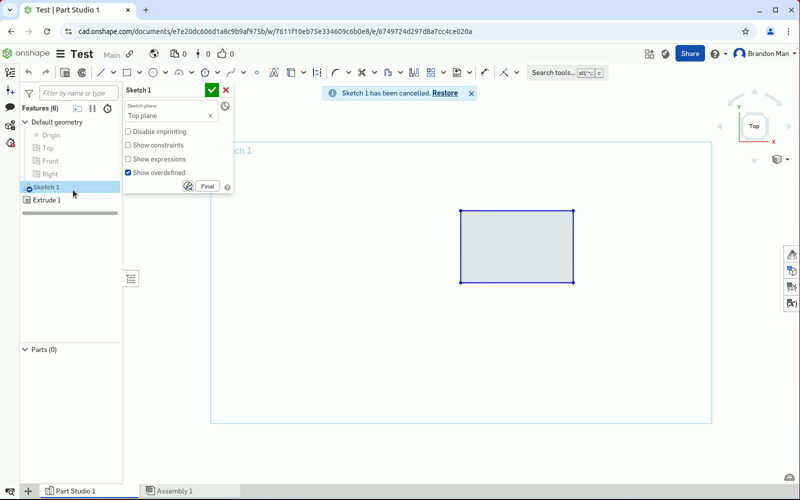
mouse_move(229, 92)
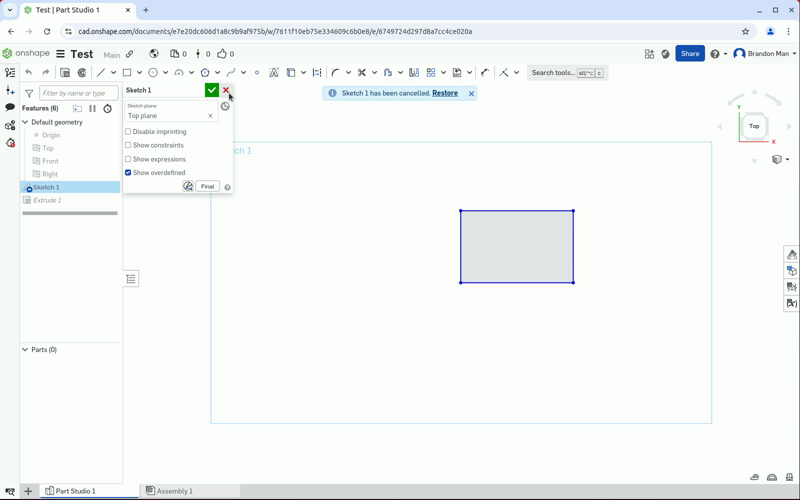
click(229, 92)
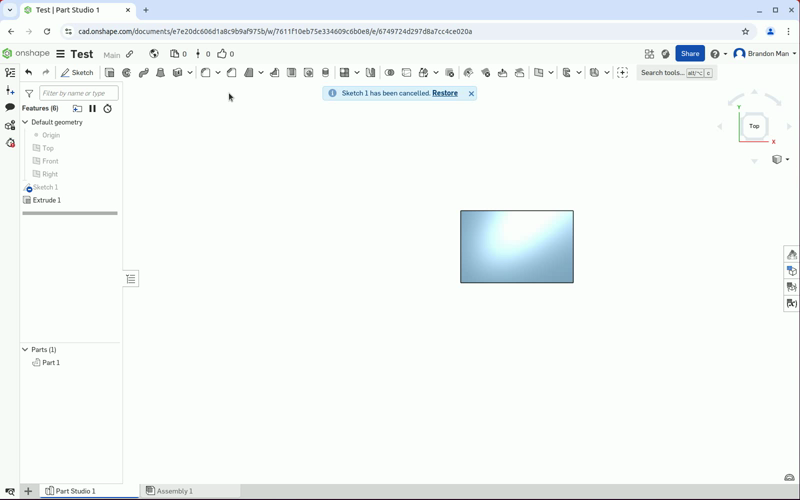
mouse_move(73, 352)
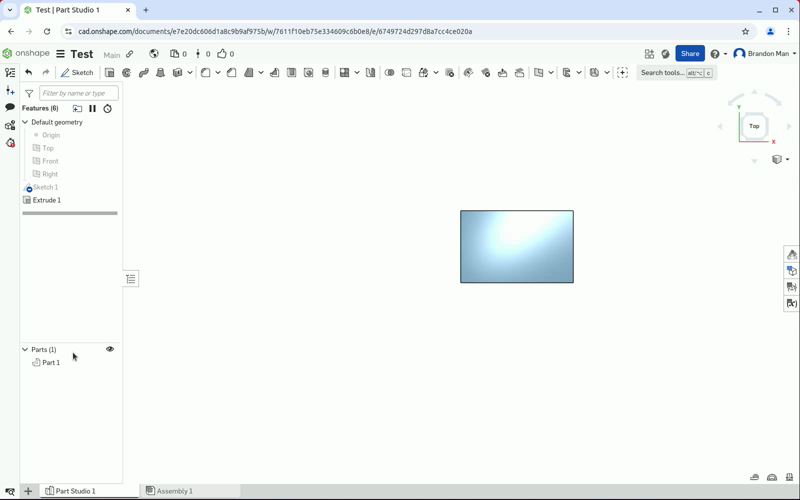
key(y)
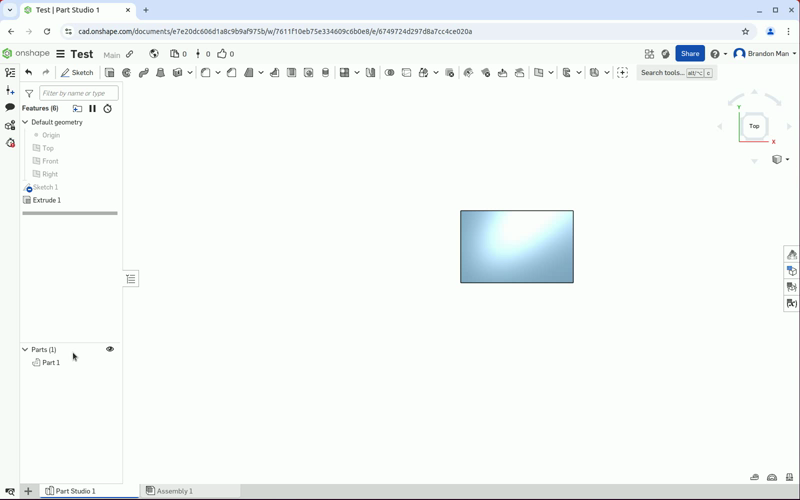
key(shift+p)
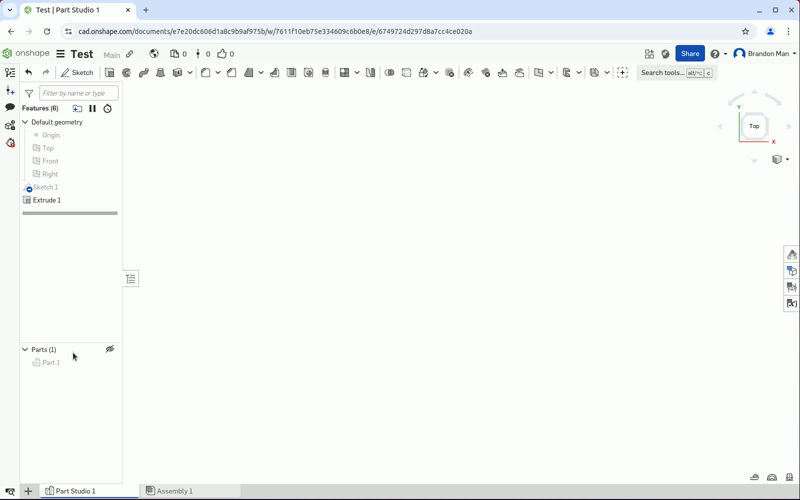
key(space)
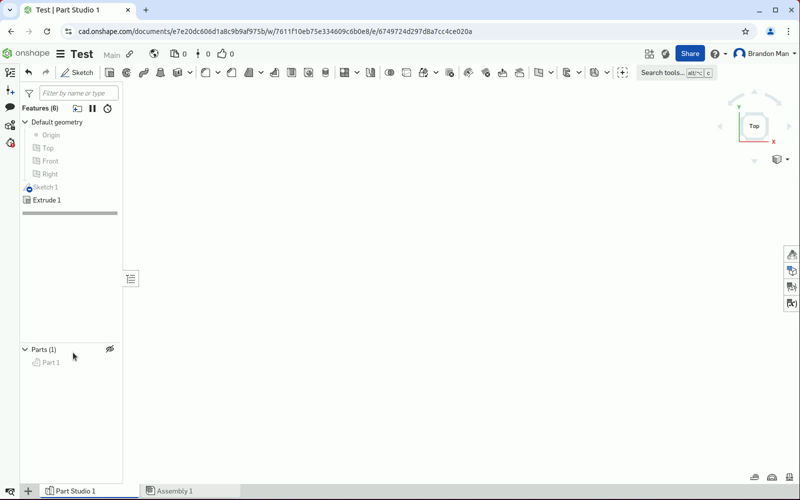
key_down(shift)
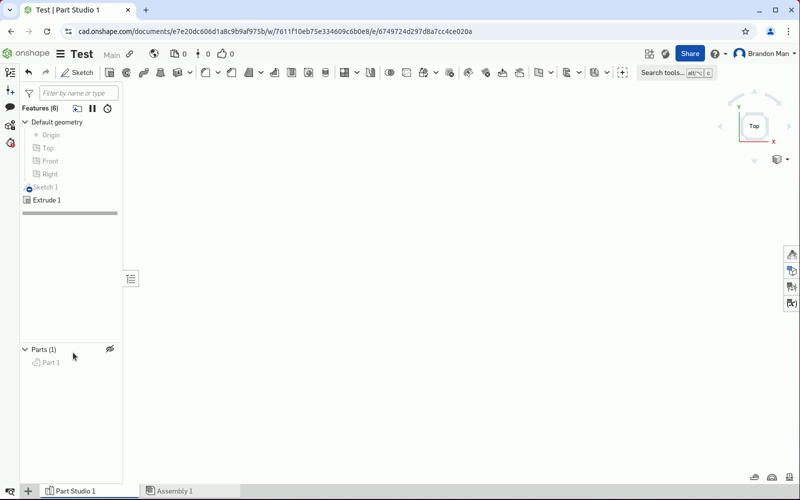
key(up)
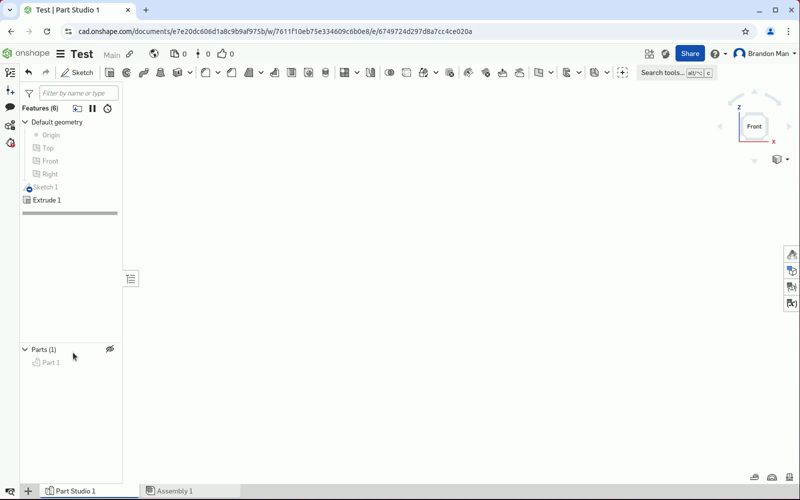
key_up(shift)
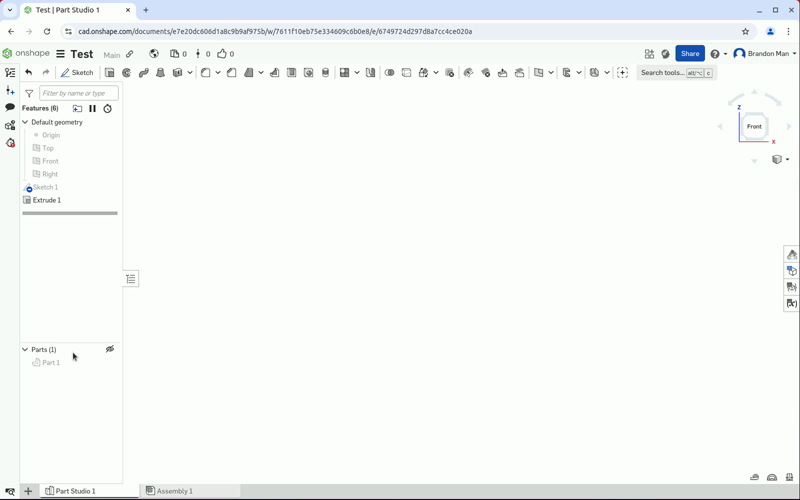
key(space)
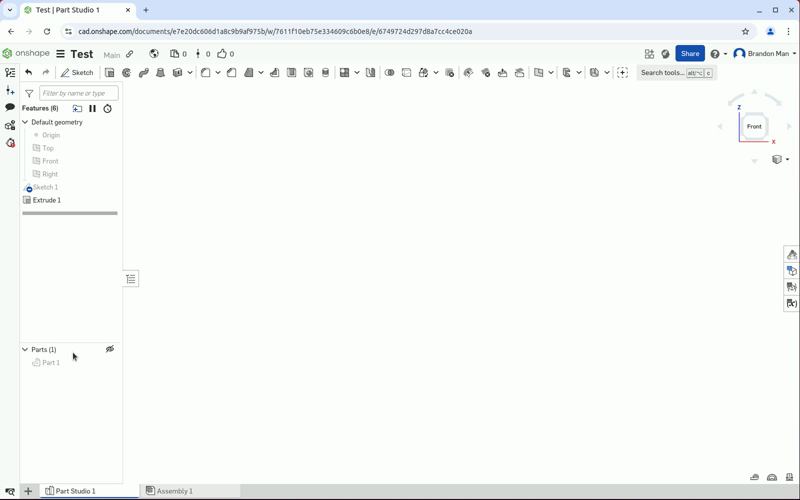
key_down(shift)
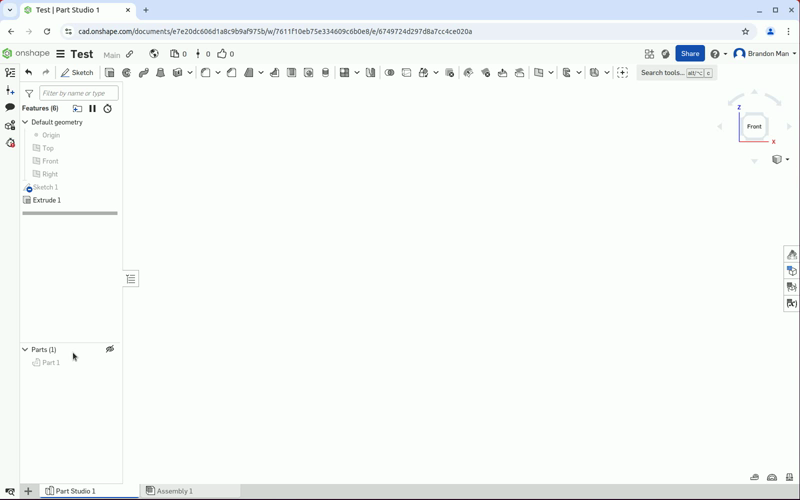
key(left)
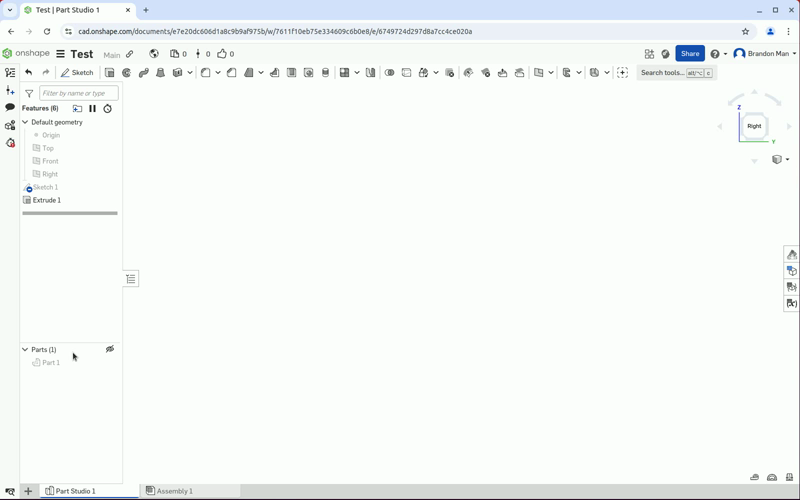
key_up(shift)
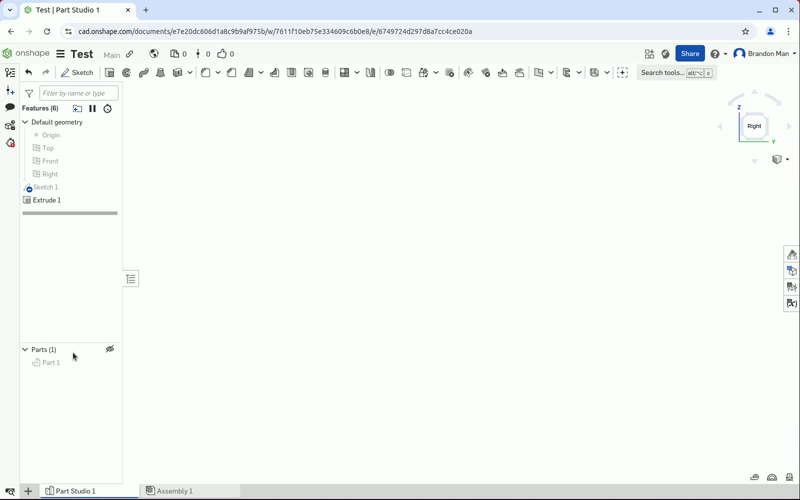
mouse_move(73, 352)
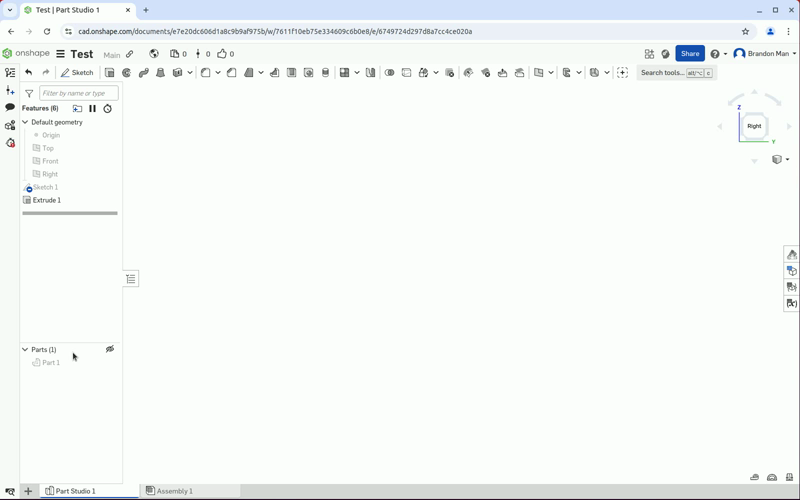
key(shift+y)
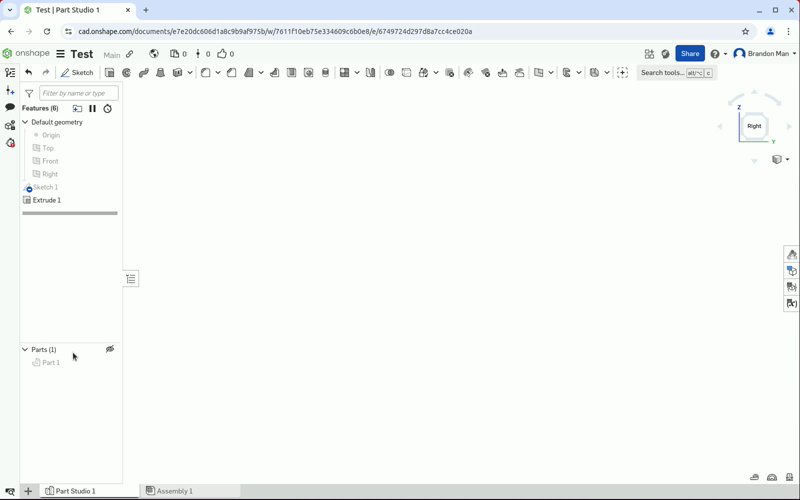
key(shift+s)
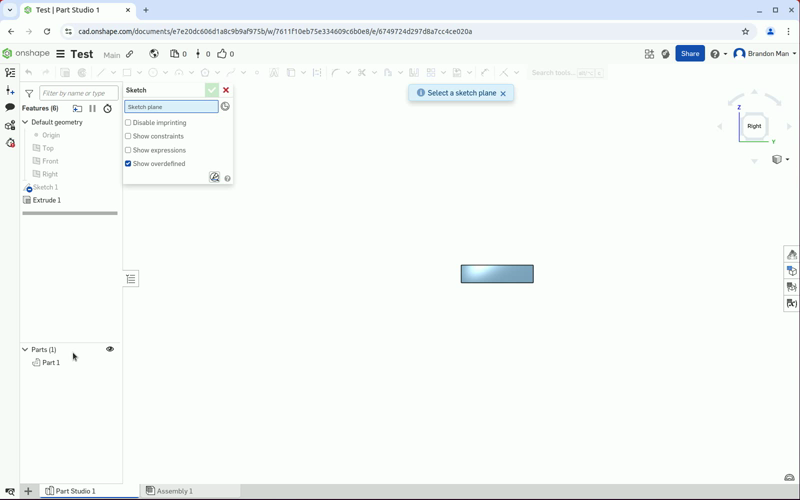
mouse_move(73, 176)
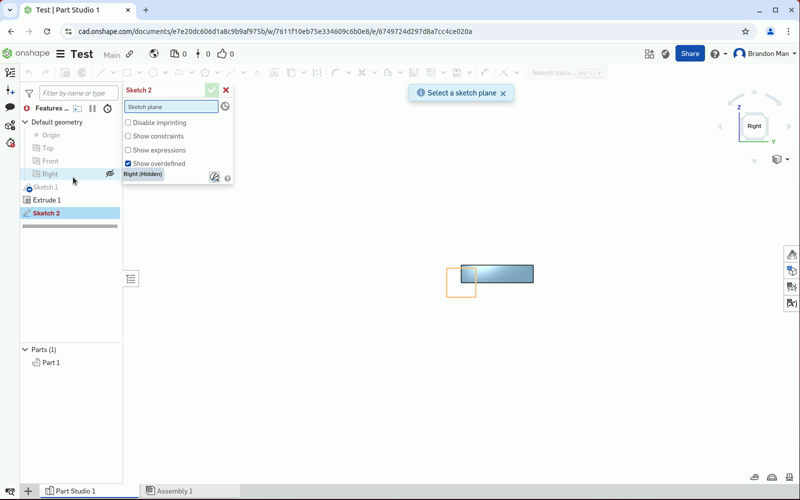
click(73, 176)
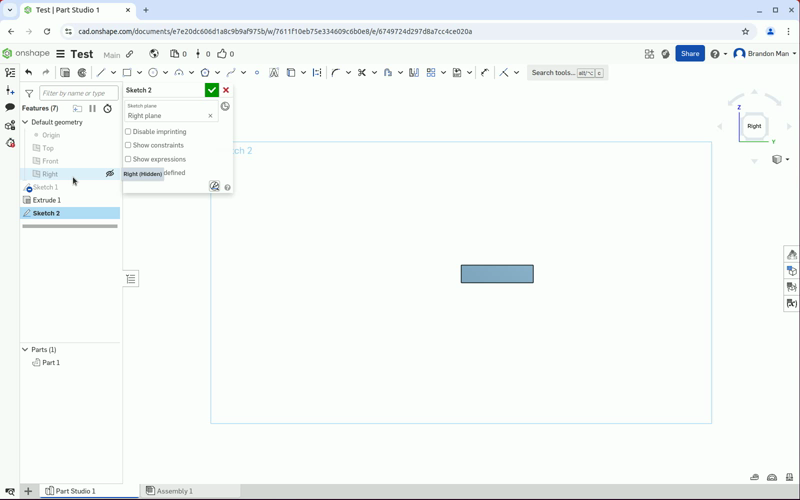
mouse_move(73, 352)
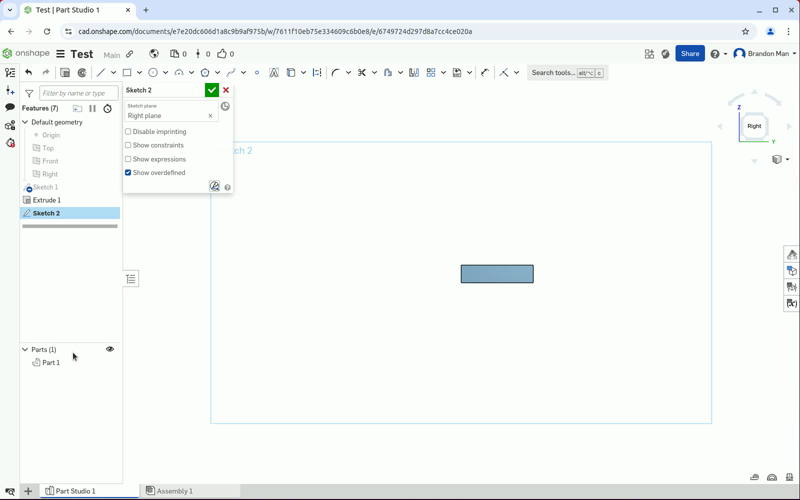
key(y)
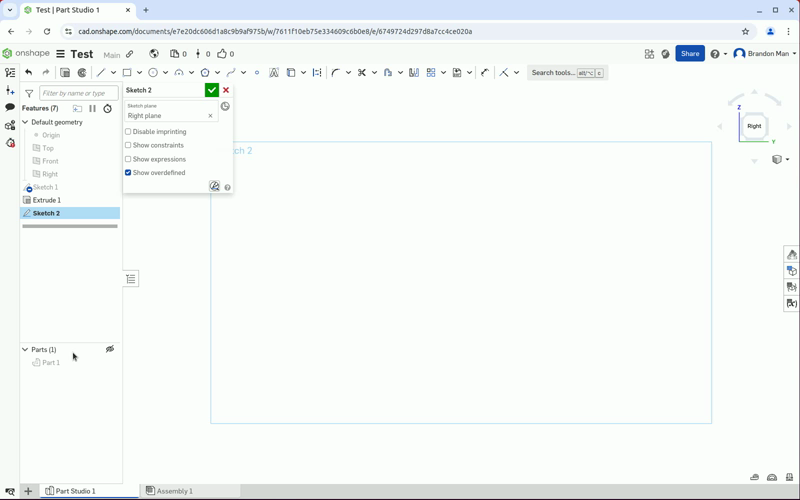
key(l)
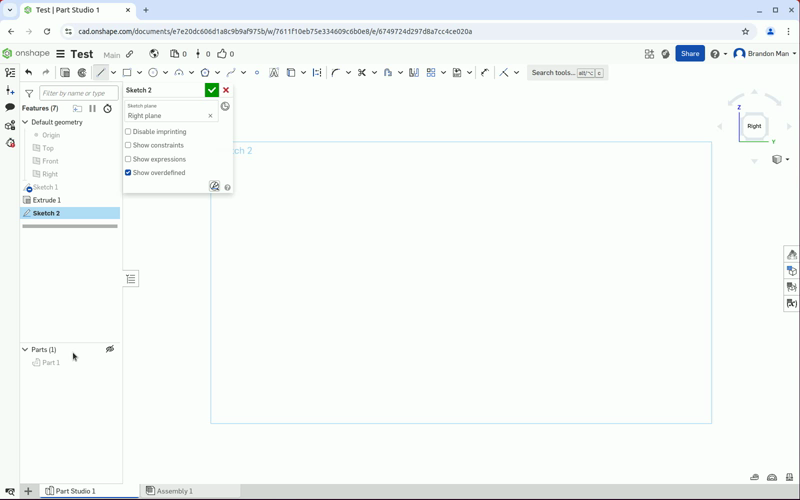
key_down(shift)
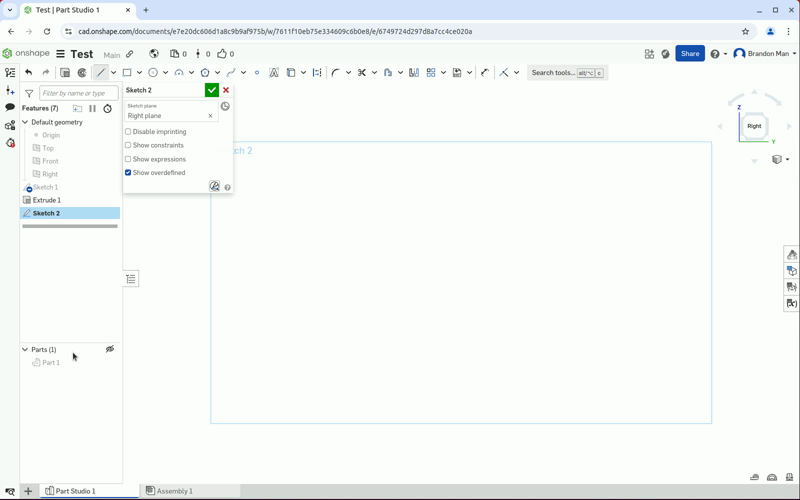
mouse_move(532, 282)
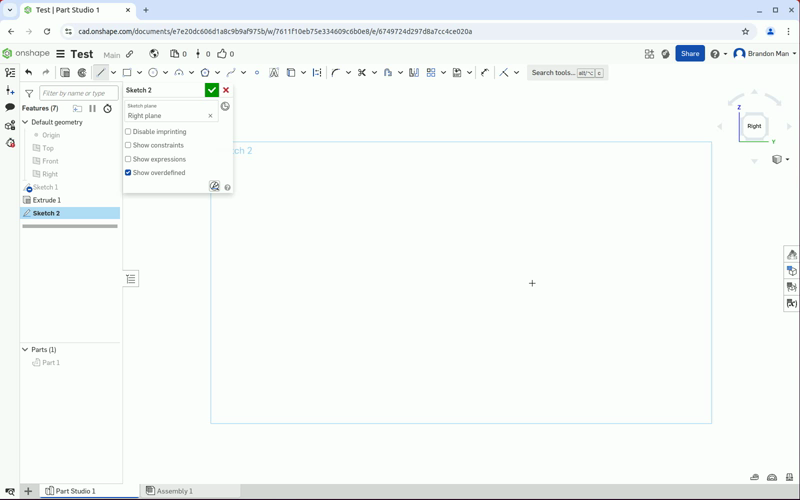
click(532, 282)
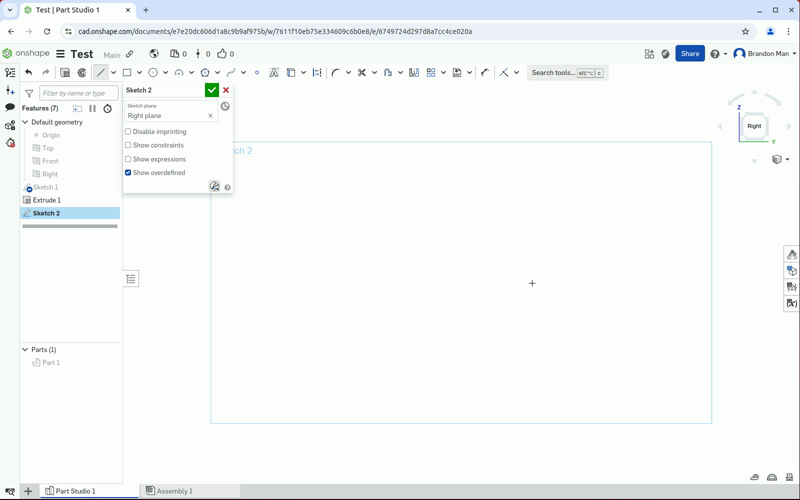
key_up(shift)
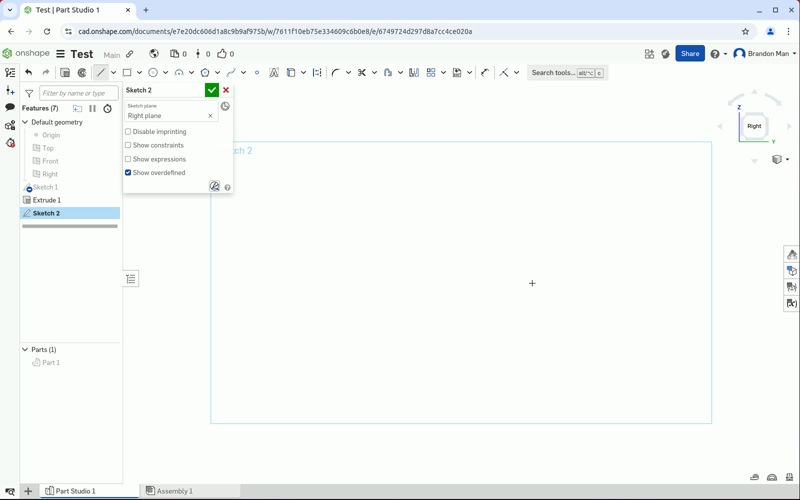
key_down(shift)
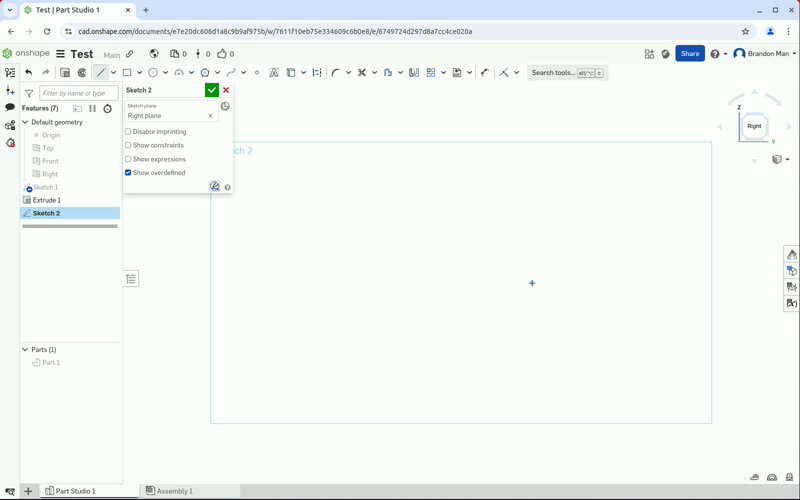
mouse_move(562, 282)
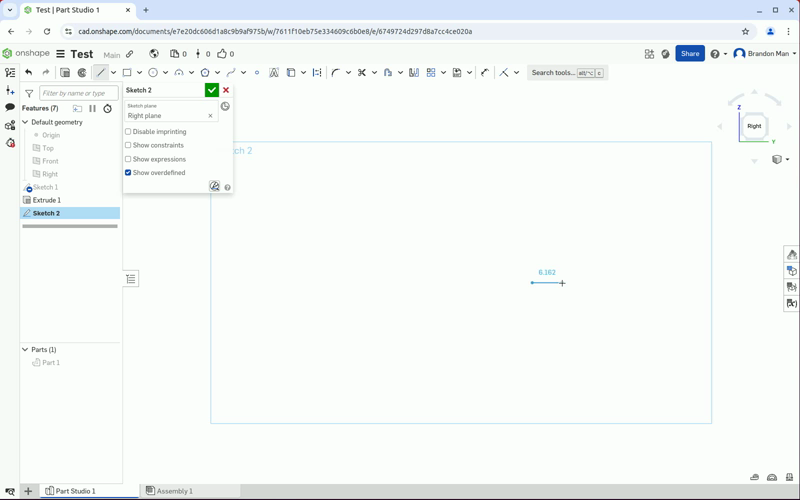
mouse_move(569, 282)
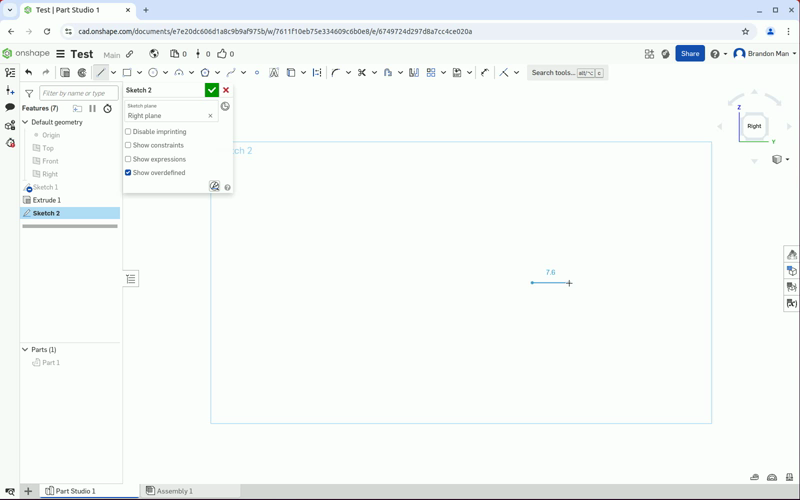
click(569, 282)
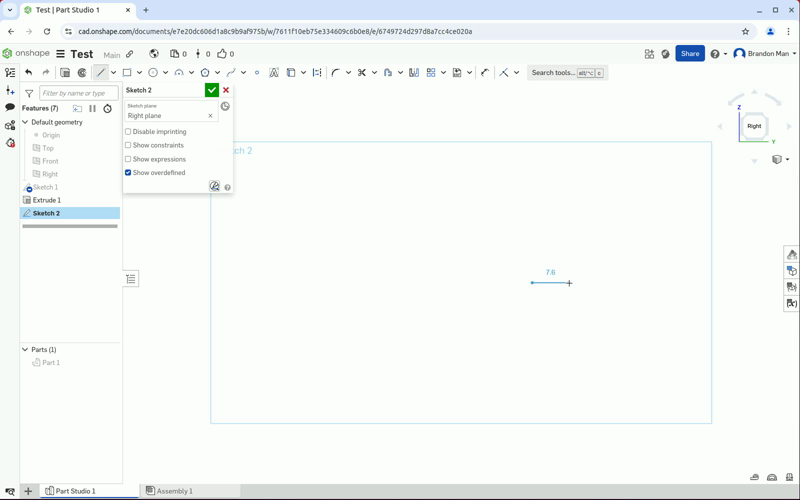
key_up(shift)
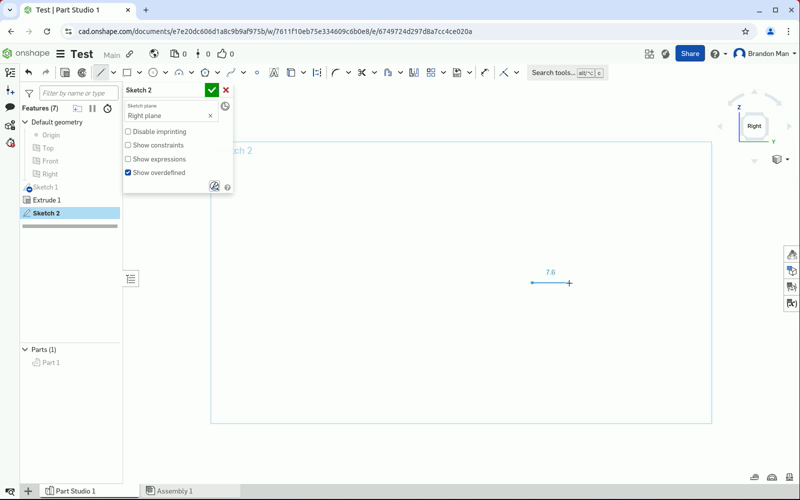
key_down(shift)
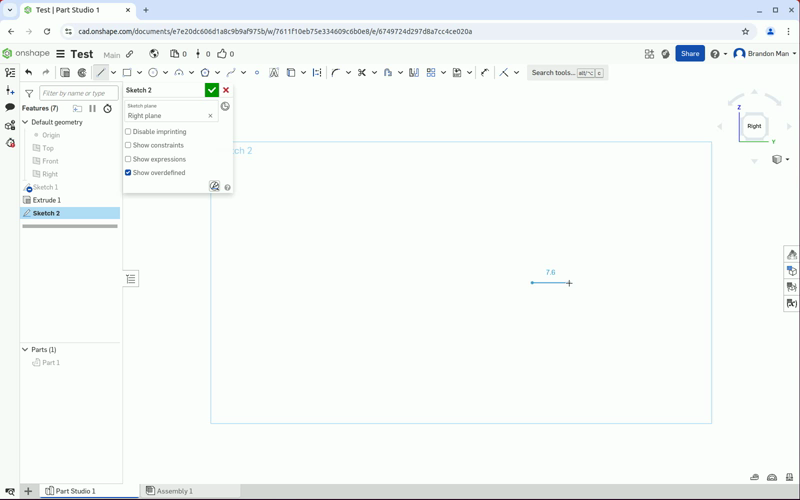
mouse_move(589, 282)
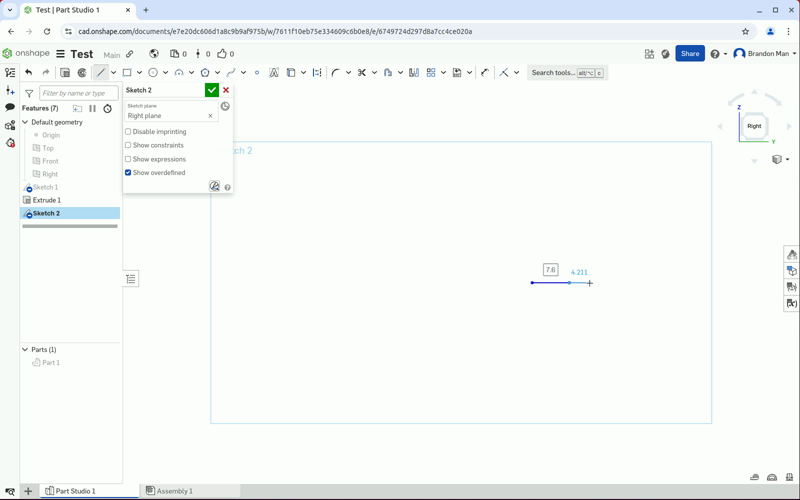
mouse_move(569, 264)
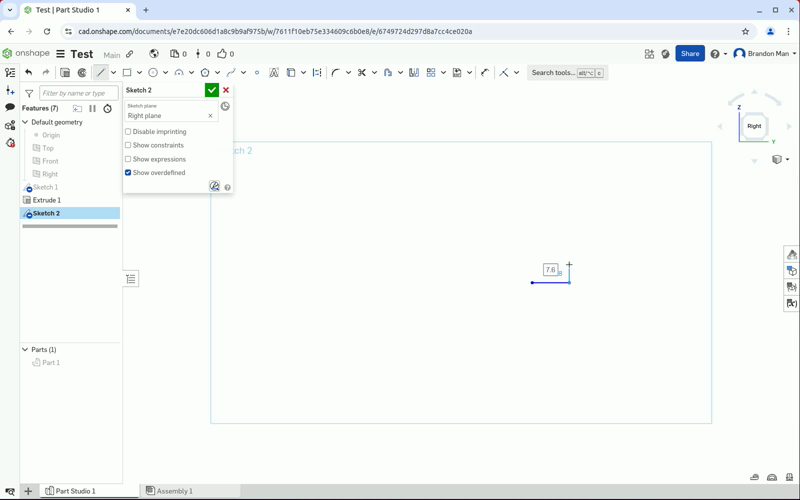
click(569, 264)
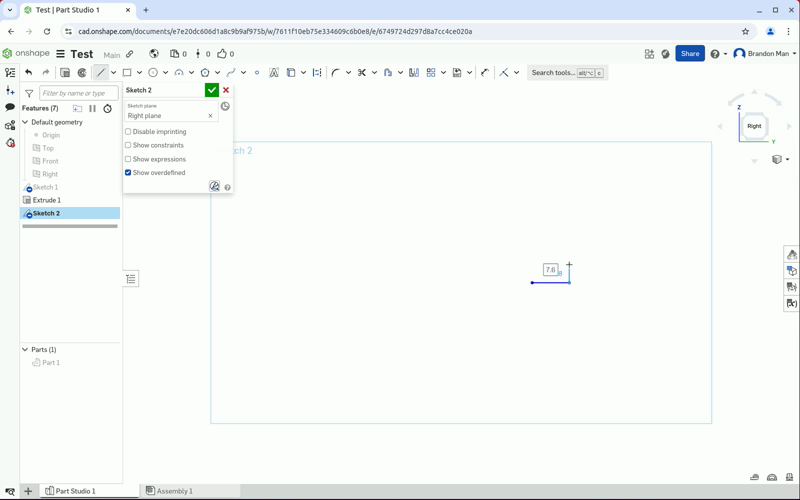
key_up(shift)
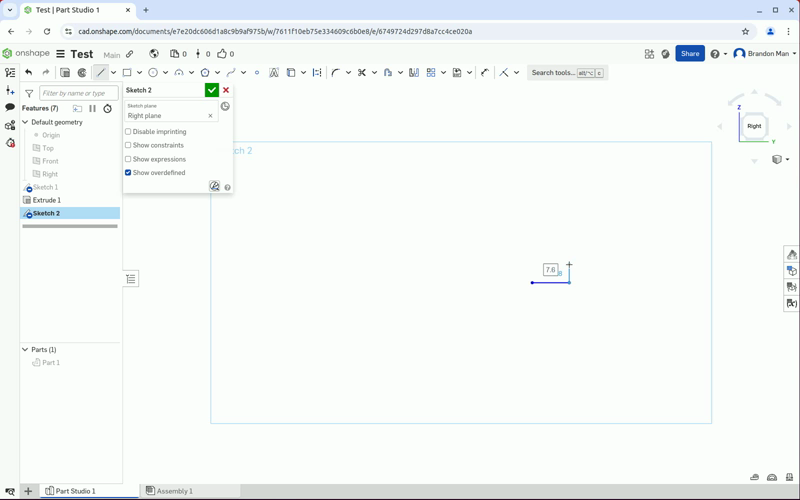
key_down(shift)
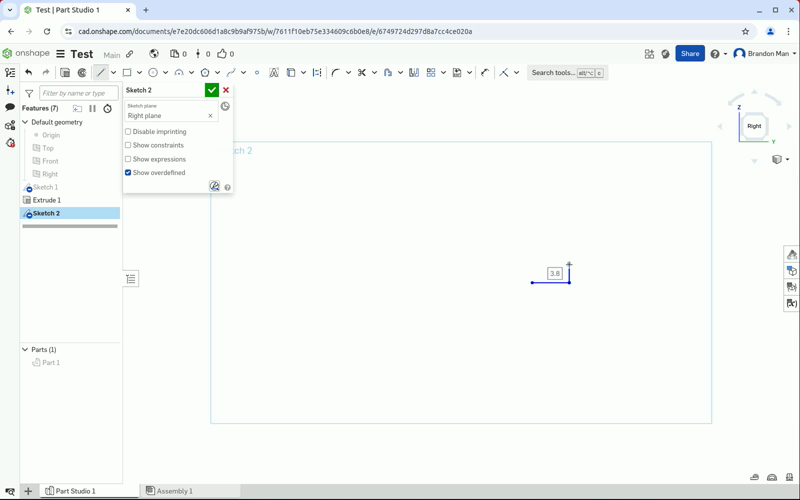
mouse_move(589, 264)
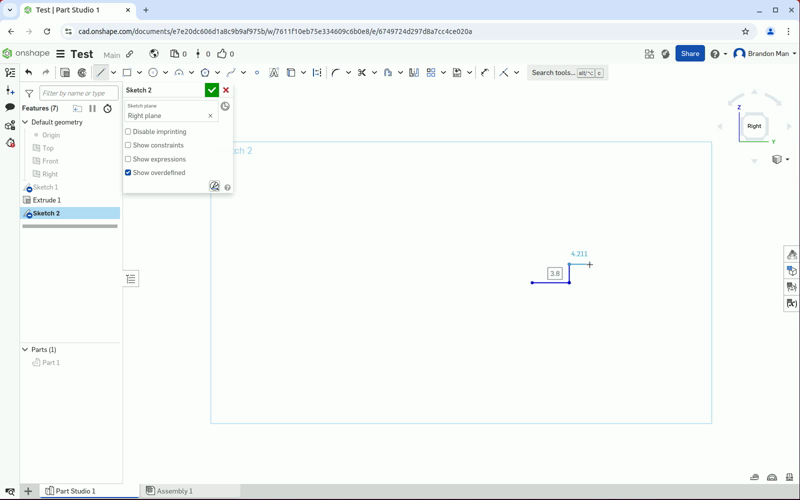
mouse_move(532, 264)
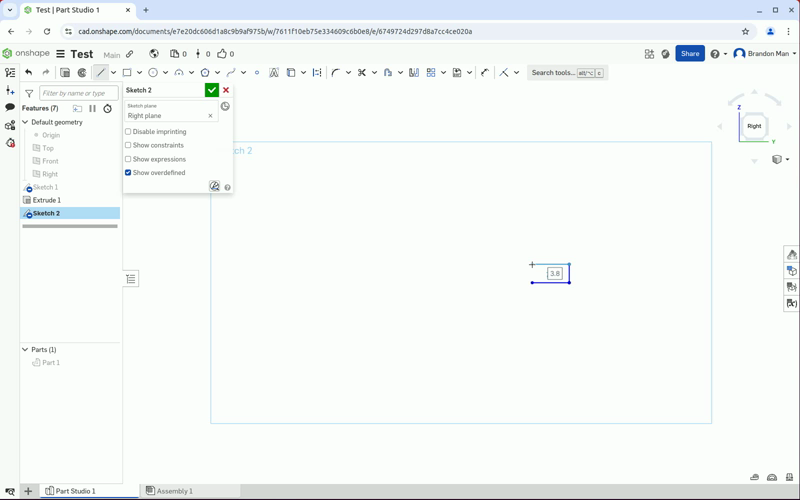
click(532, 264)
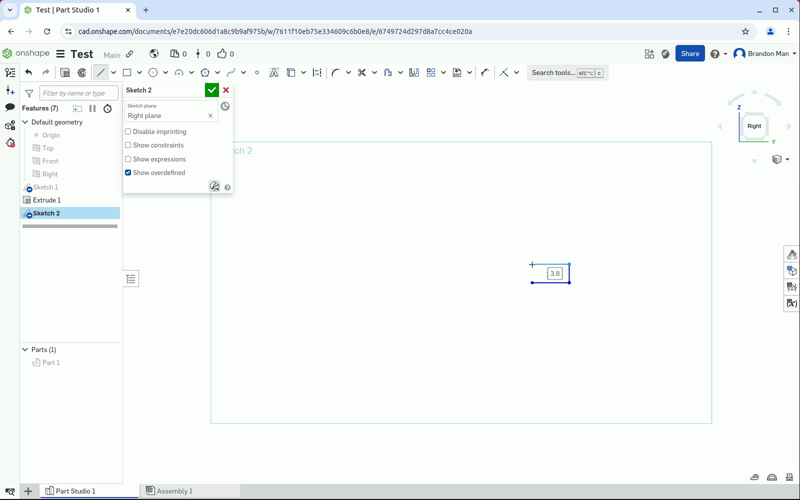
key_up(shift)
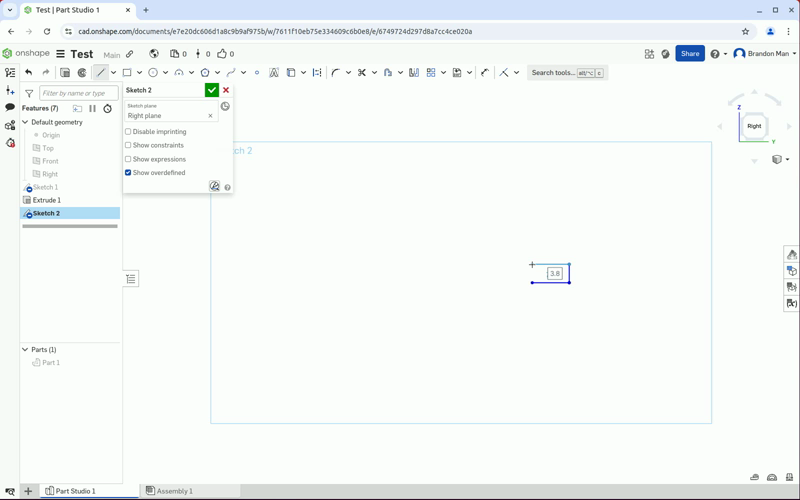
mouse_move(562, 264)
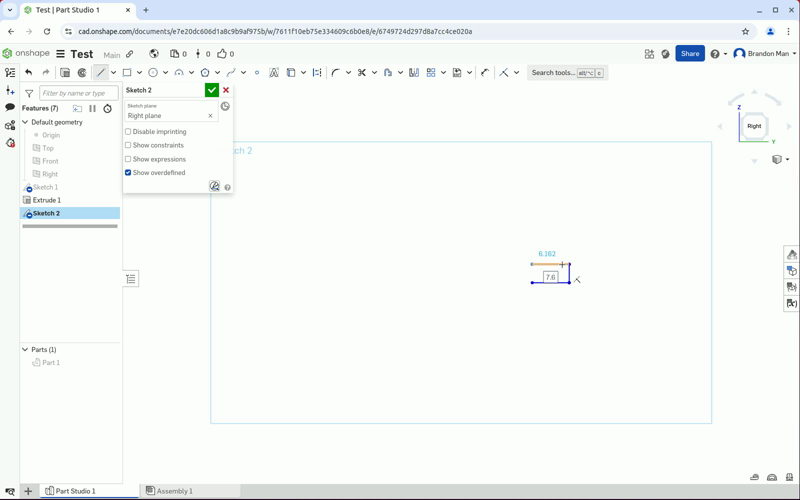
key_down(shift)
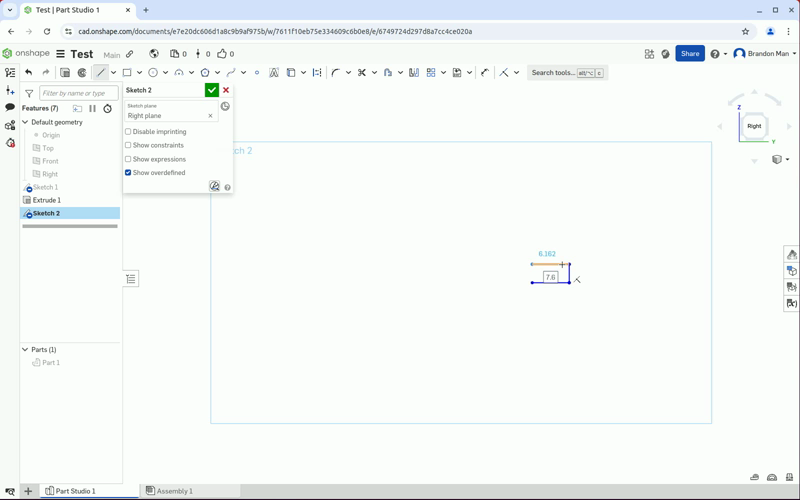
mouse_move(532, 282)
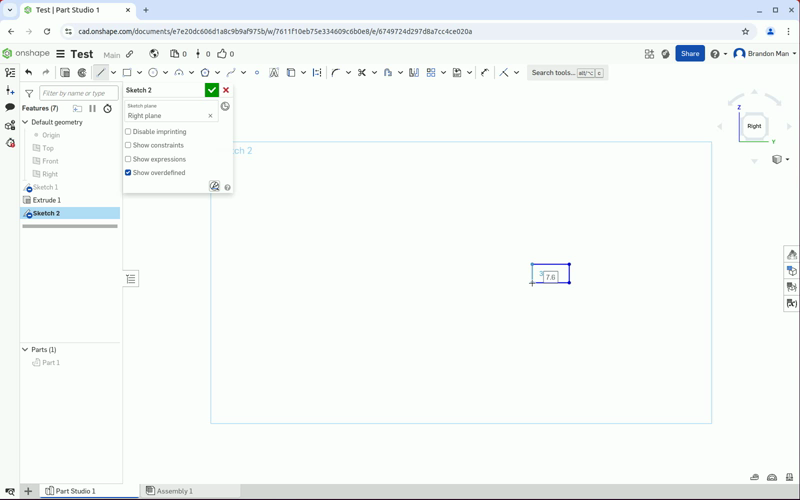
key_up(shift)
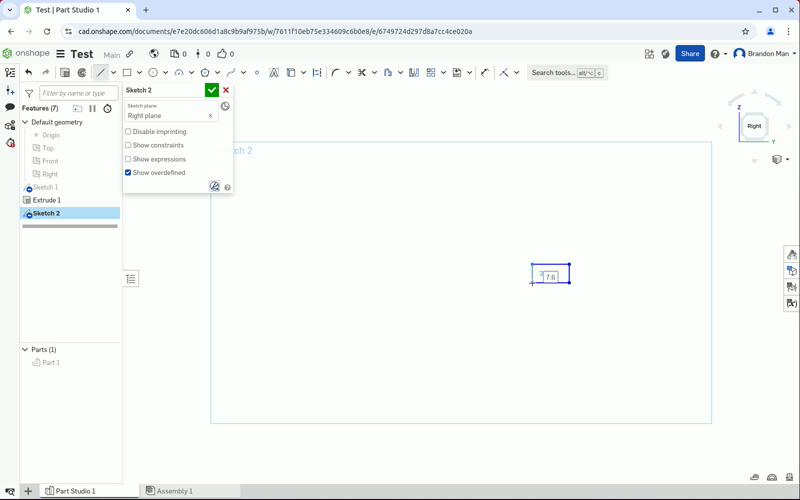
click(532, 282)
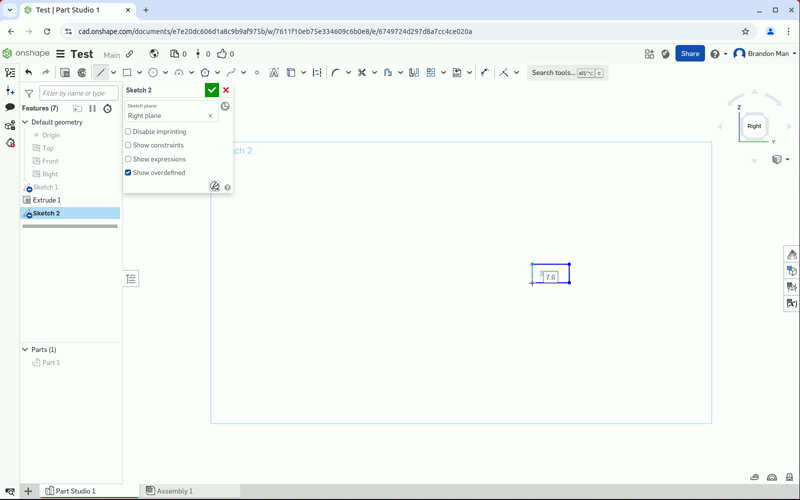
key(esc)
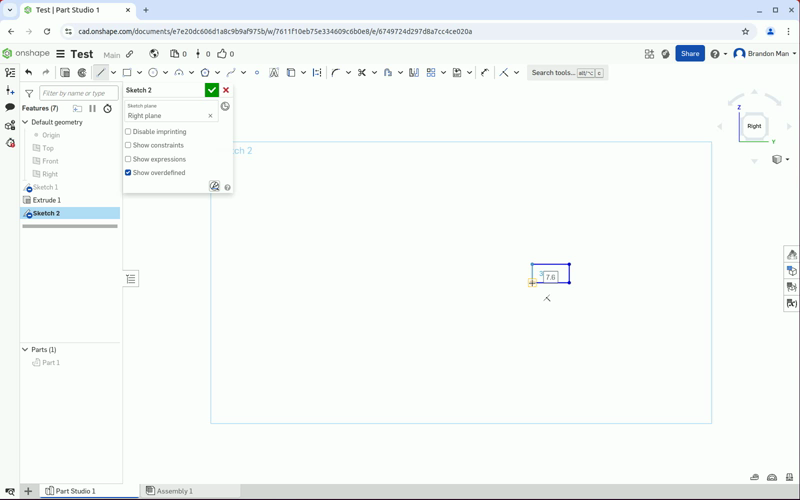
mouse_move(560, 281)
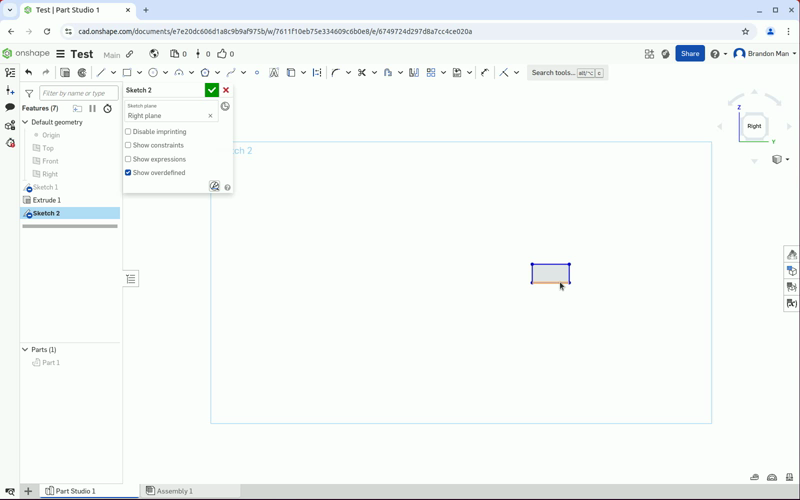
scroll(6)
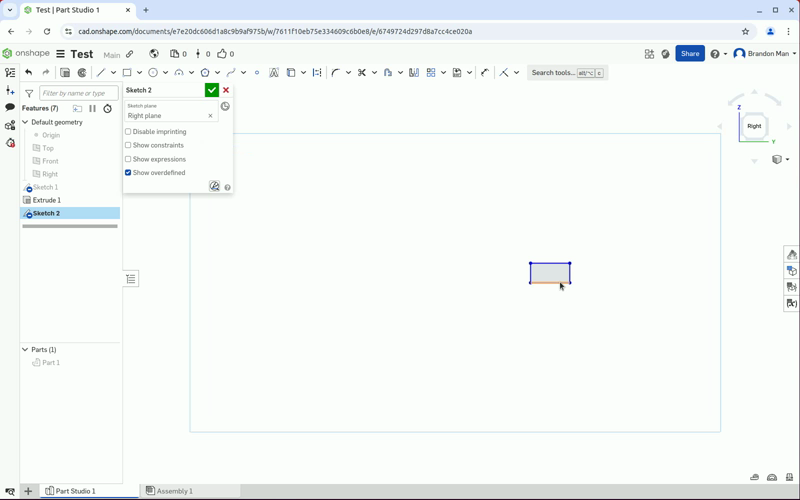
scroll(6)
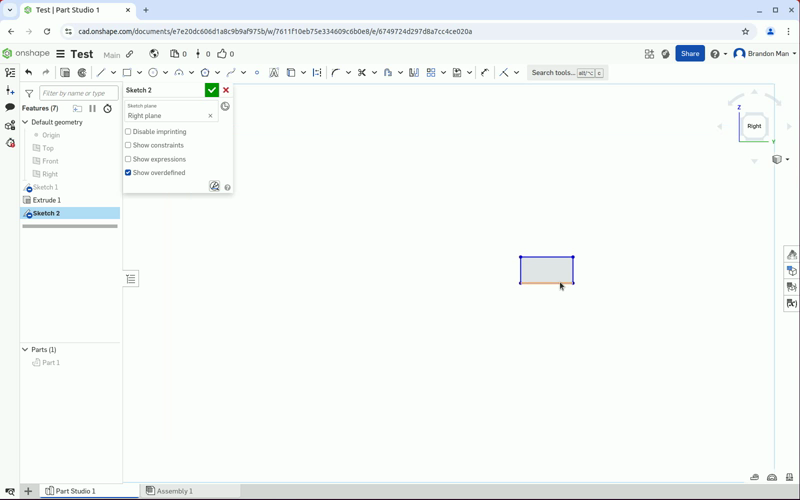
scroll(6)
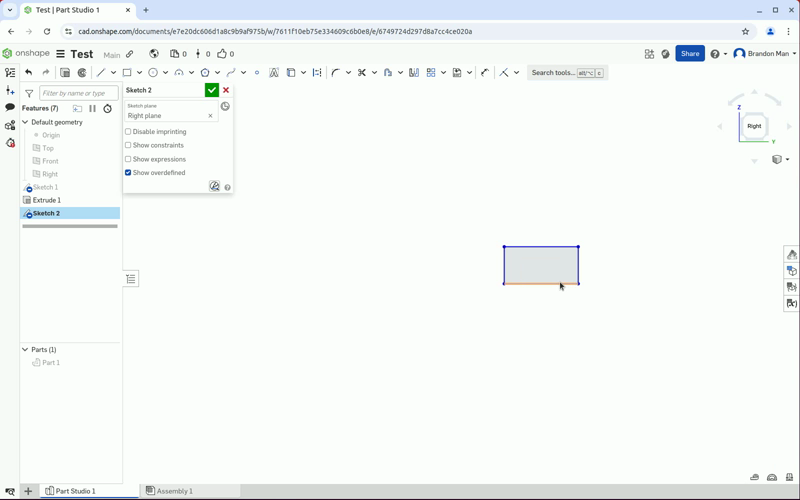
scroll(6)
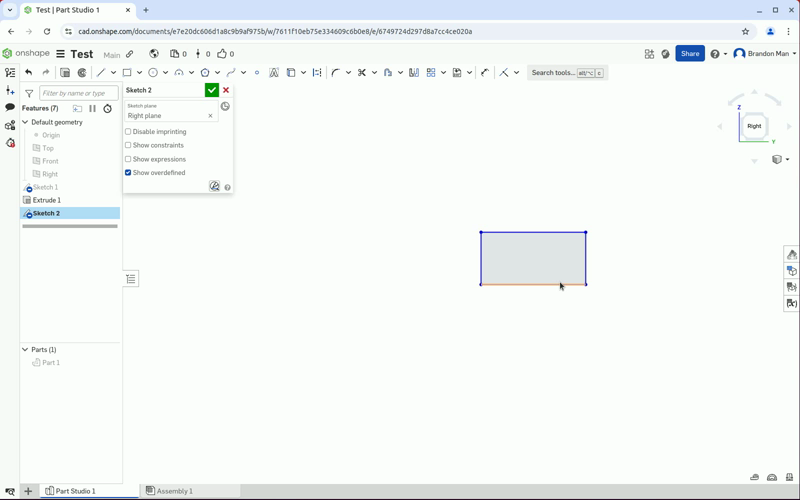
scroll(6)
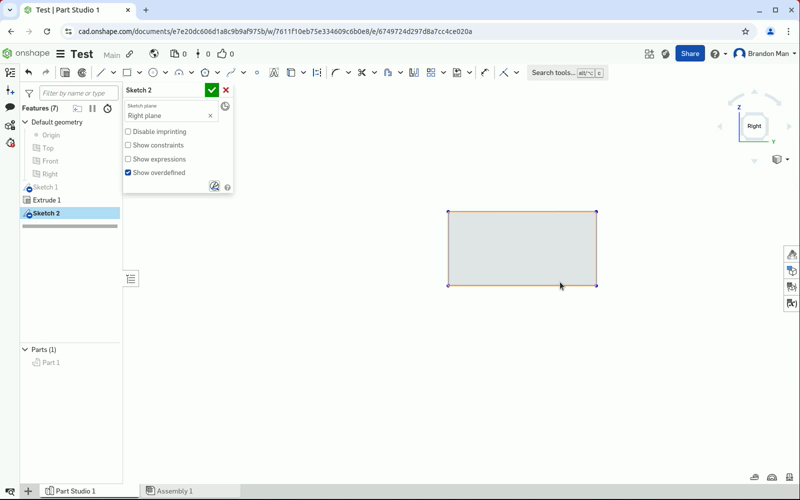
scroll(6)
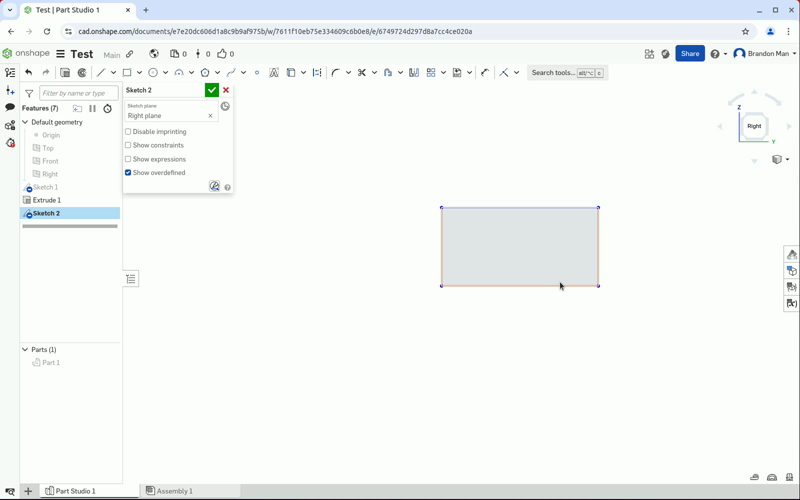
scroll(6)
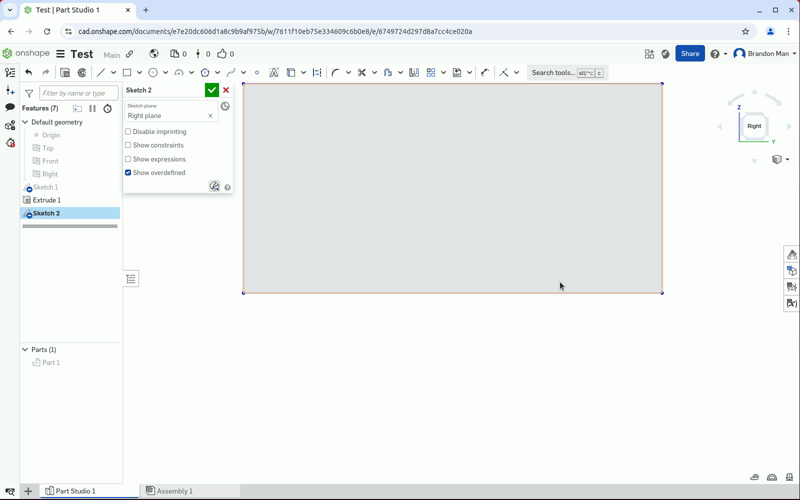
click(560, 281)
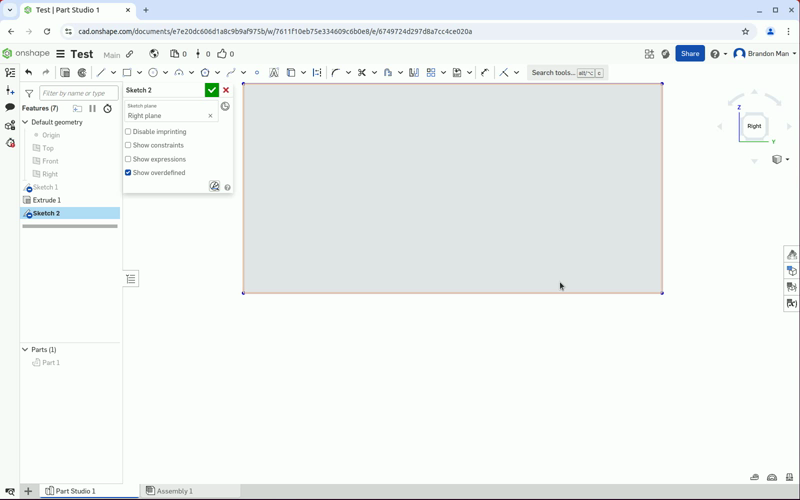
scroll(-6)
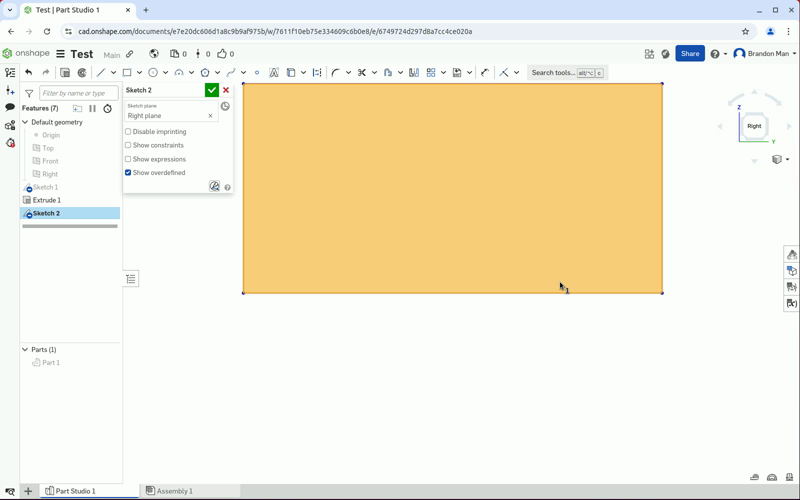
scroll(-6)
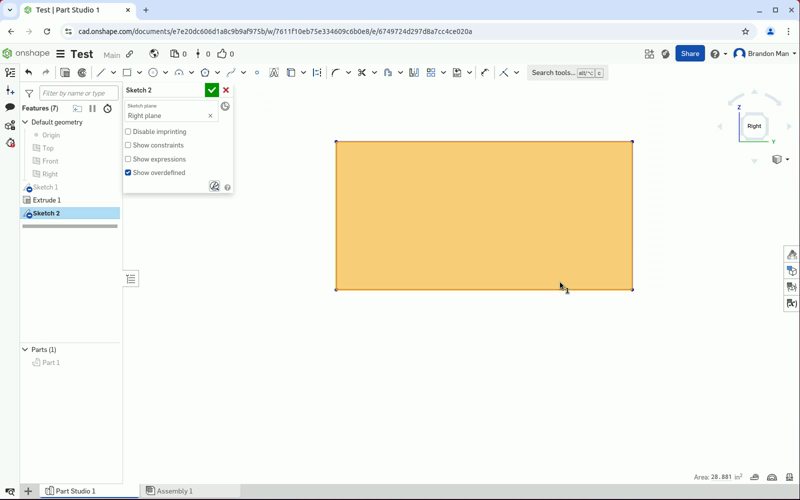
scroll(-6)
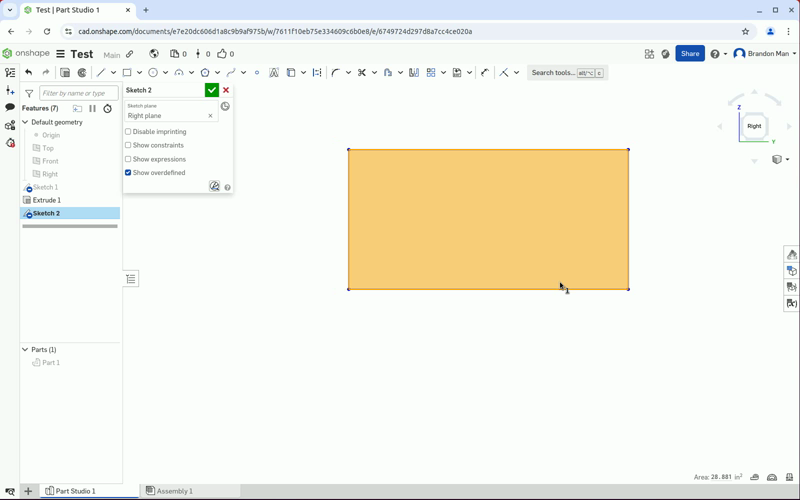
scroll(-6)
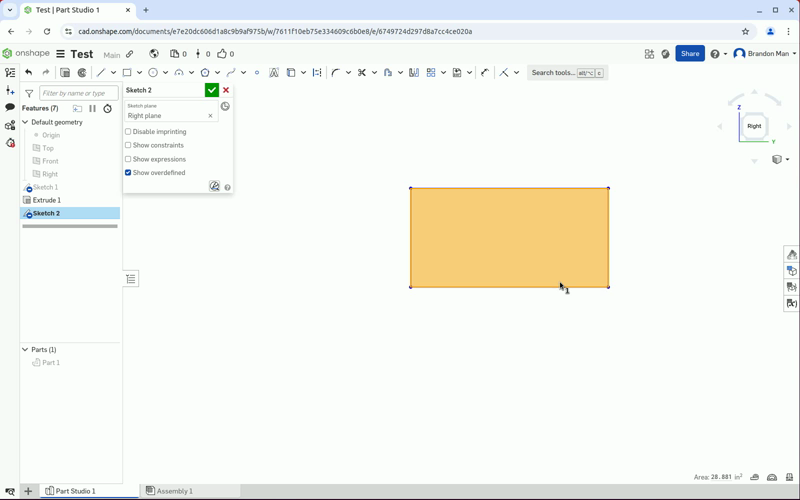
scroll(-6)
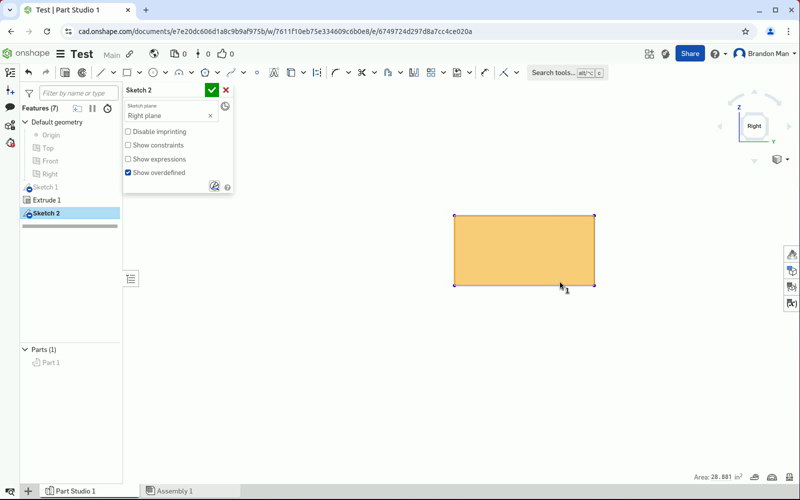
scroll(-6)
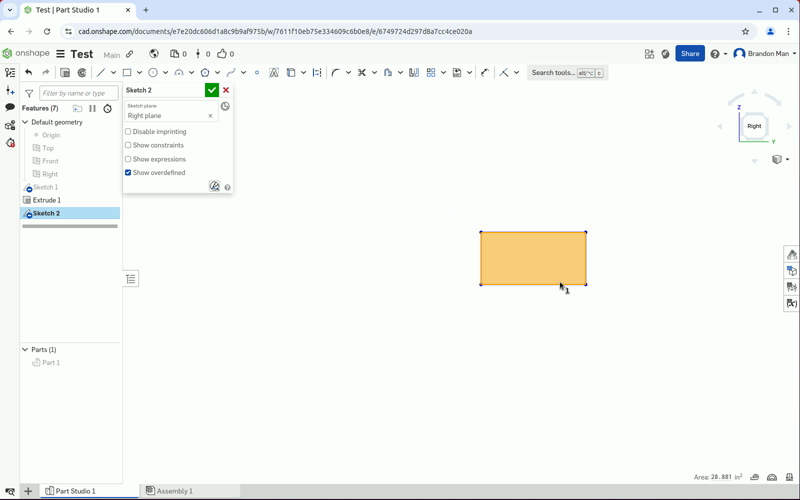
scroll(-6)
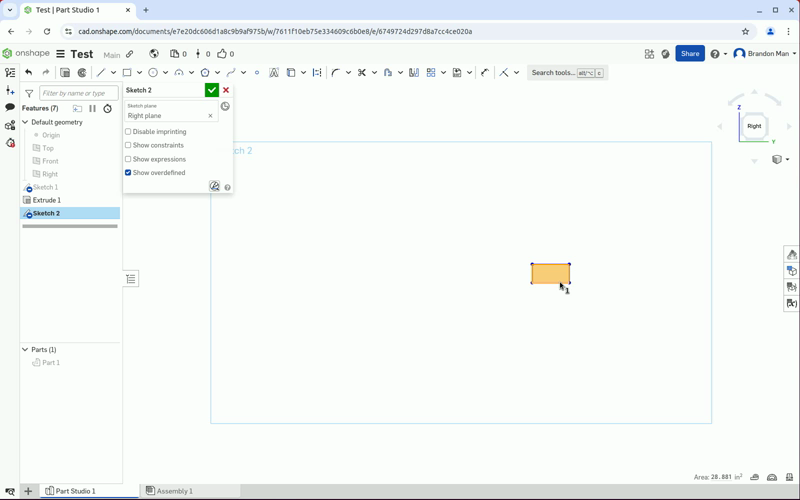
mouse_move(73, 352)
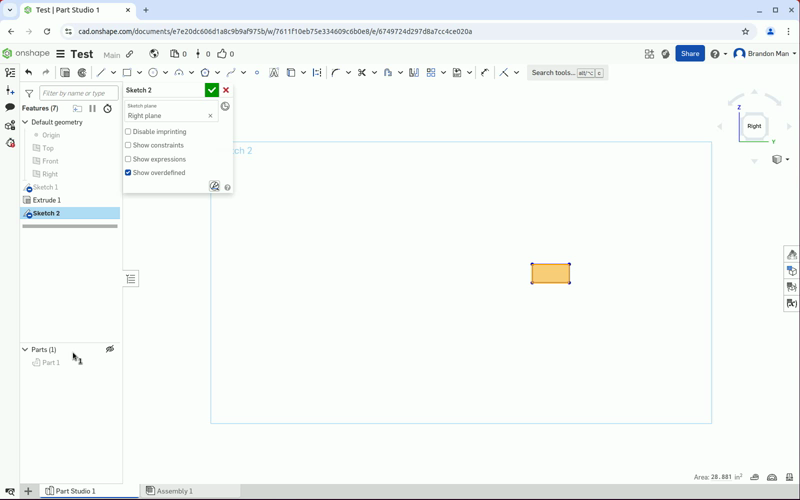
key(shift+y)
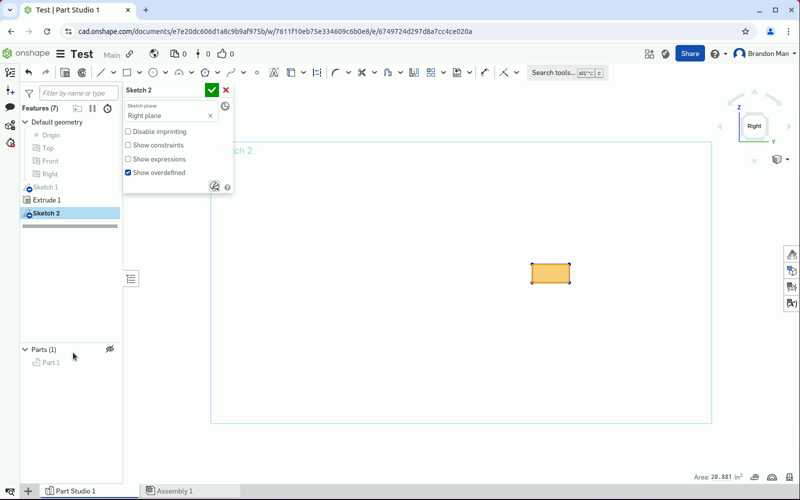
key(shift+e)
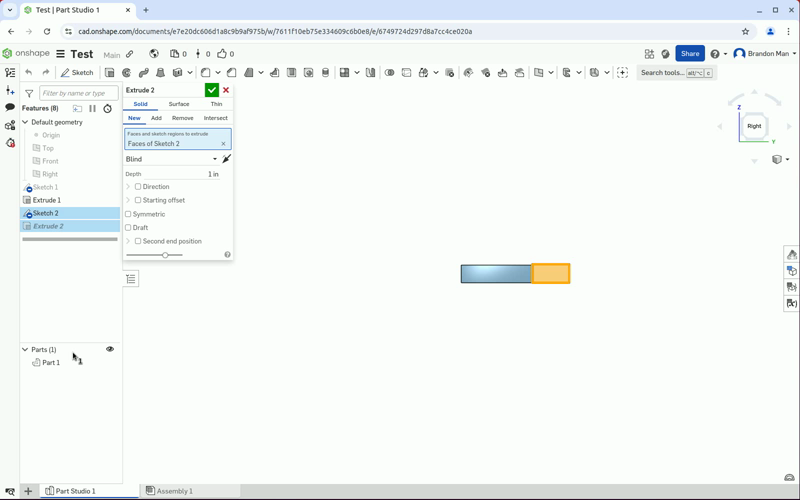
mouse_move(143, 106)
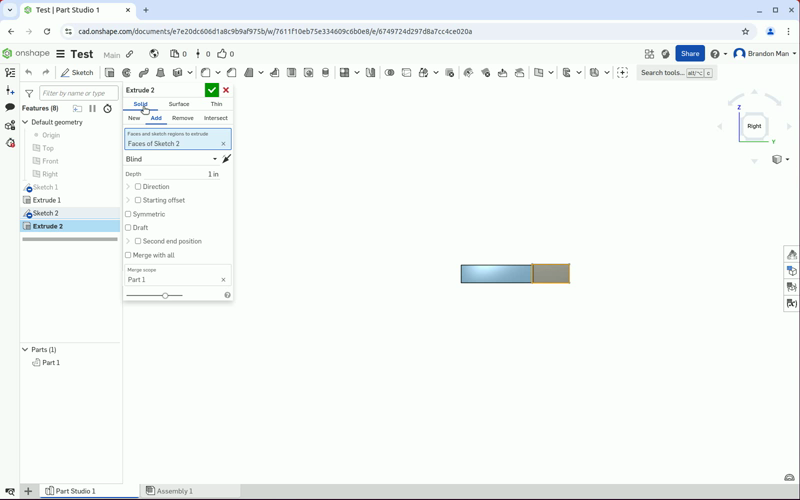
click(143, 106)
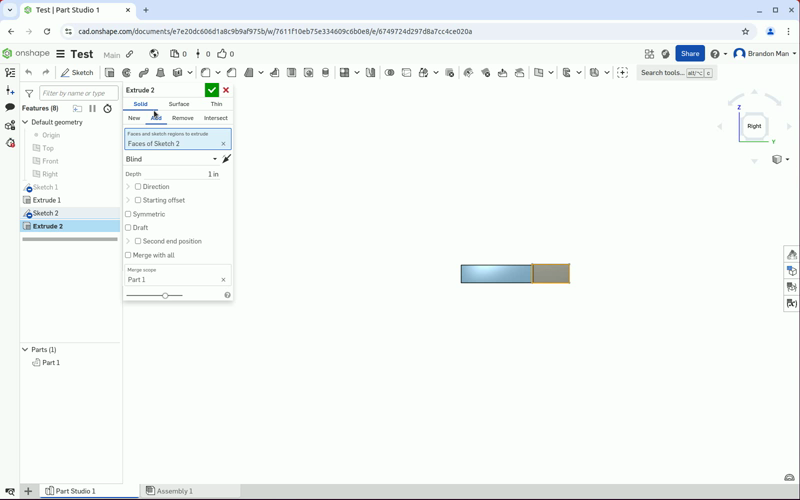
mouse_move(186, 120)
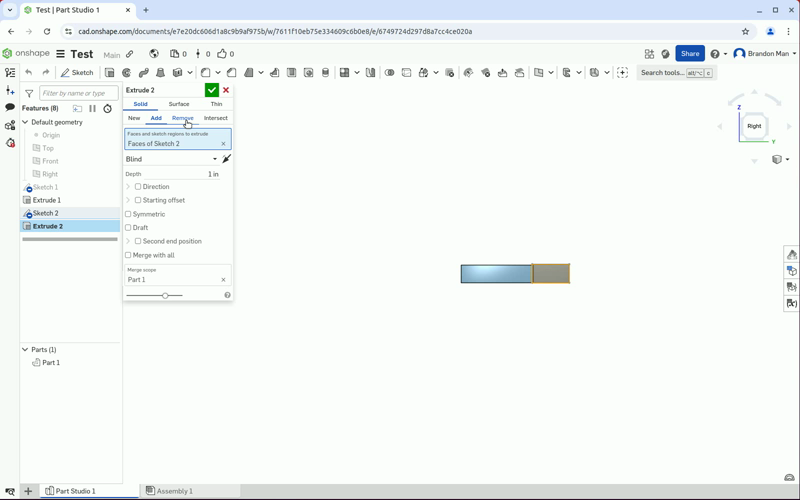
click(186, 120)
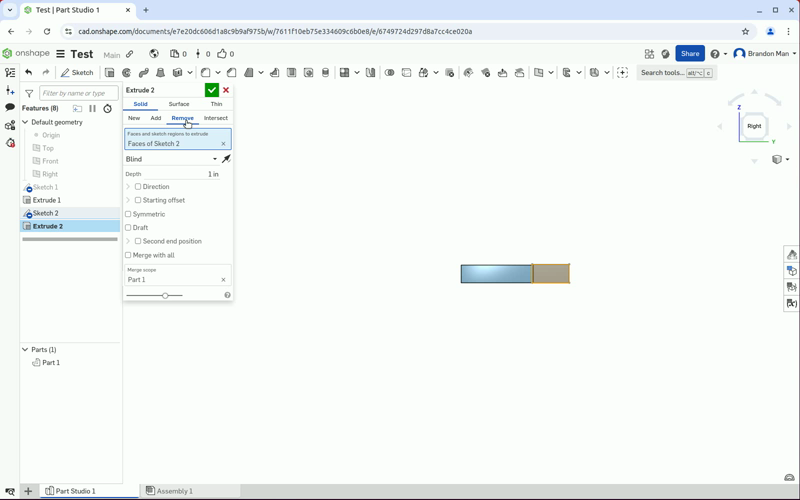
key(tab, 4)
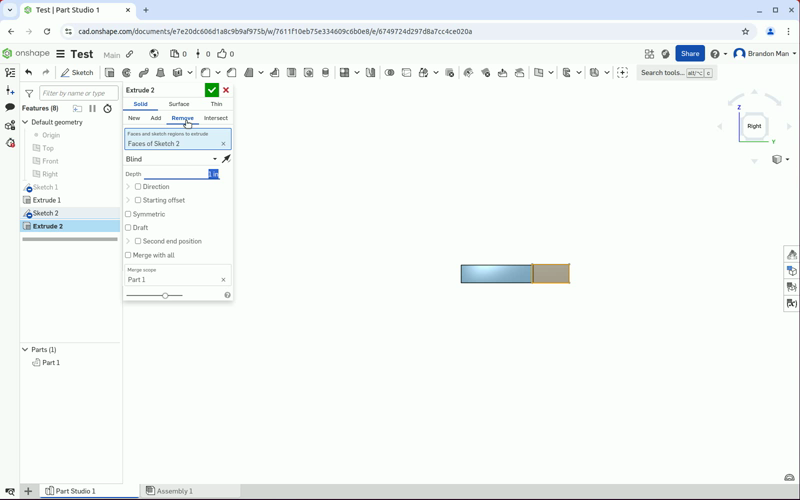
text(1.204)
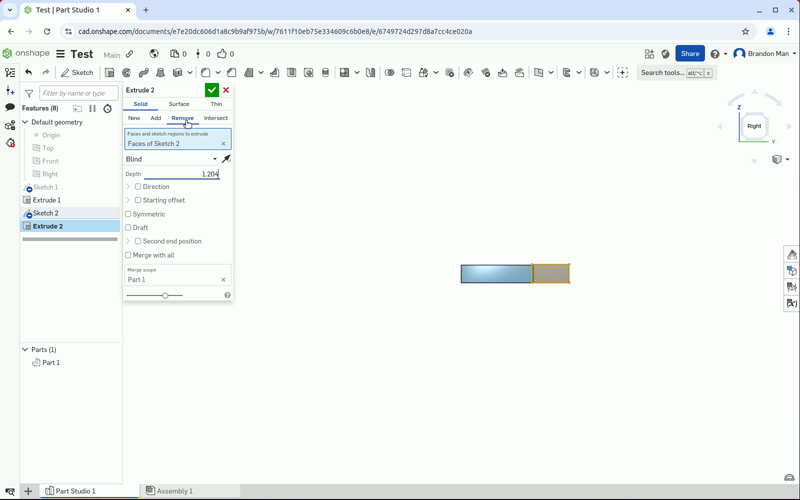
key(tab, 6)
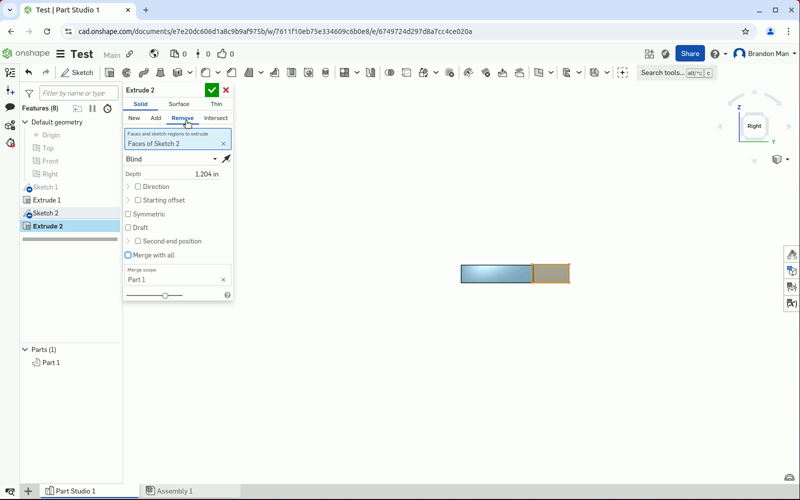
key(space)
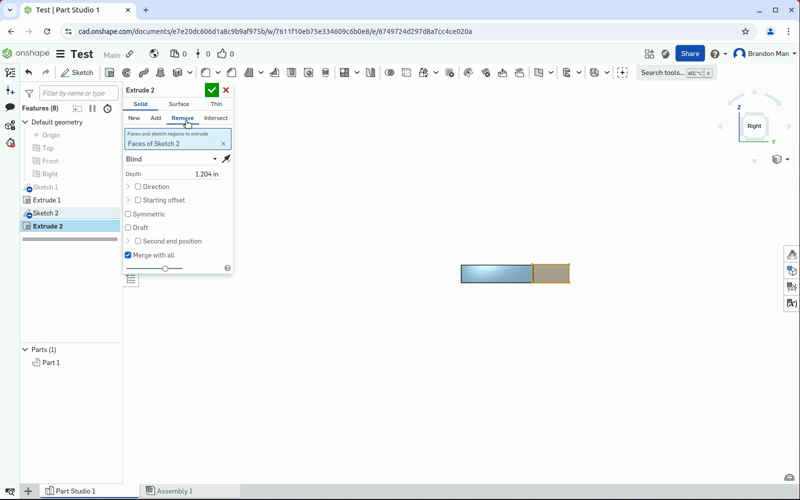
key(enter)
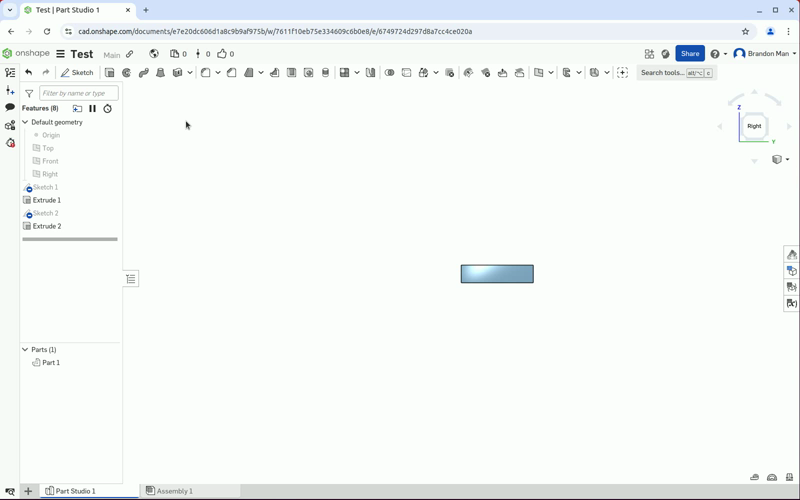
key(shift+h)
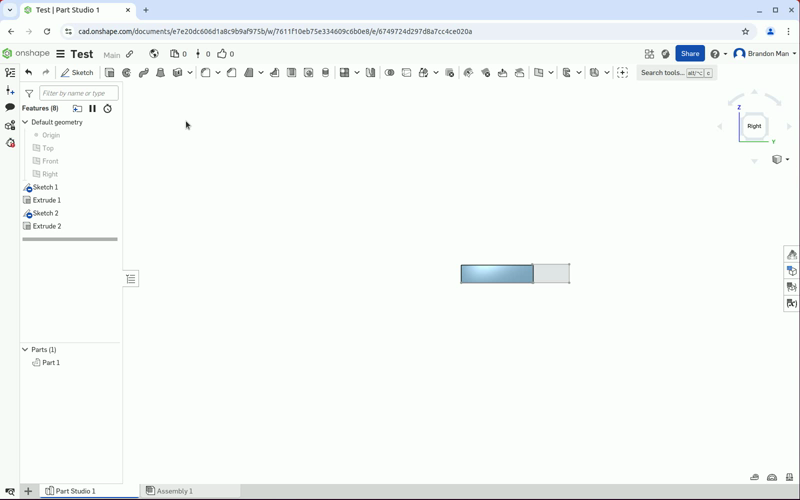
key(shift+h)
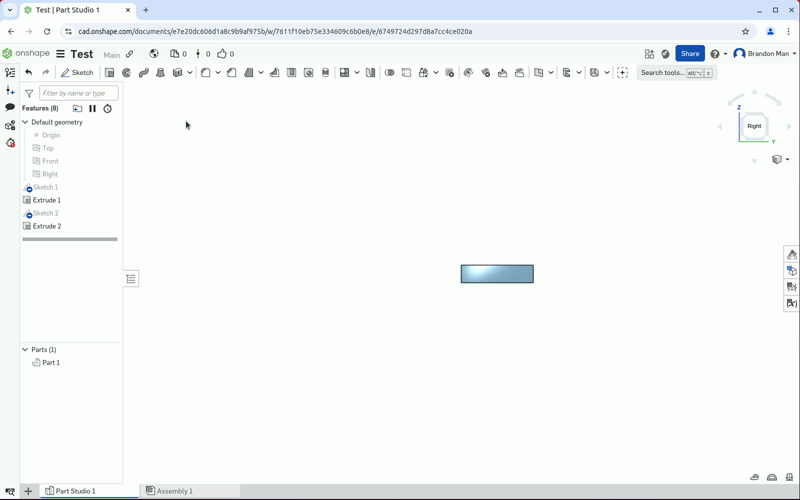
mouse_move(73, 189)
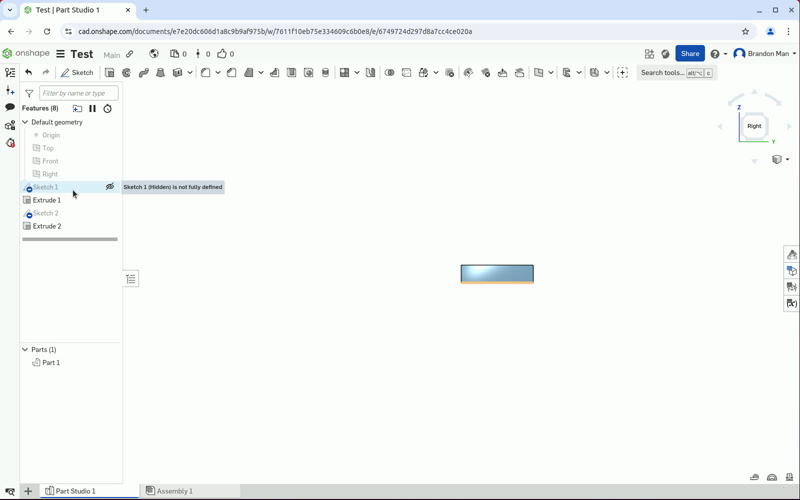
click(73, 189)
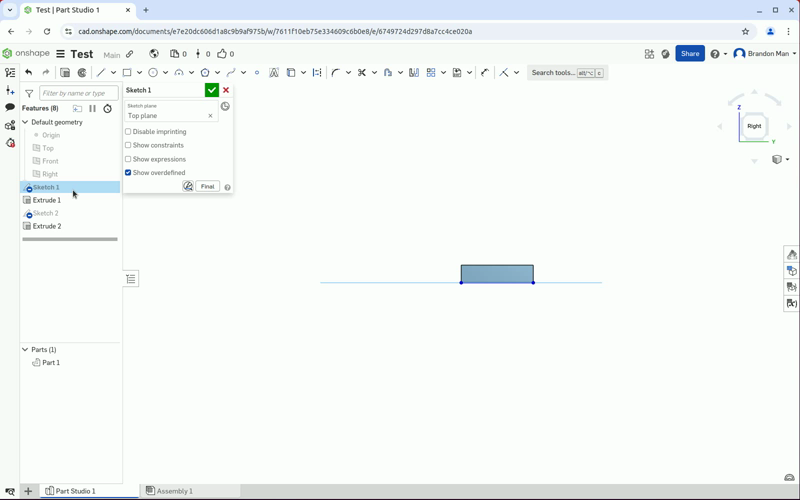
mouse_move(229, 92)
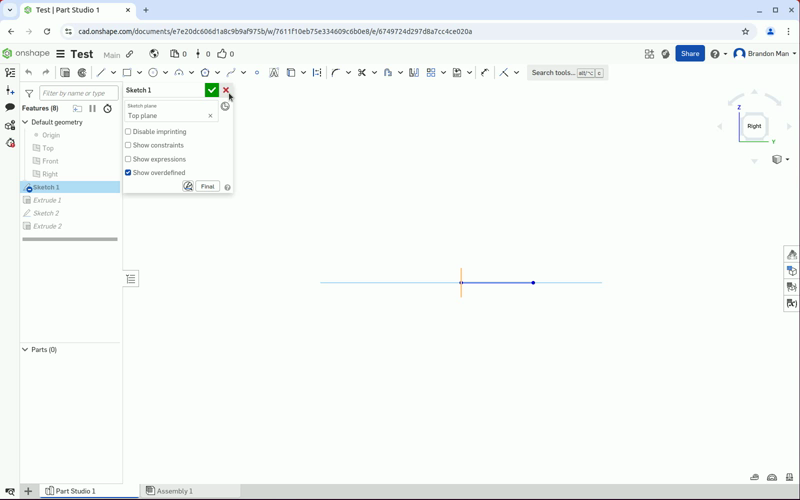
click(229, 92)
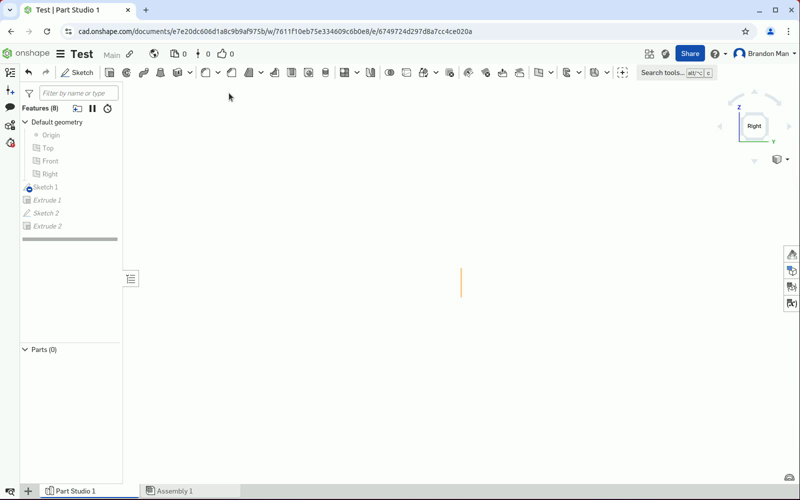
mouse_move(73, 352)
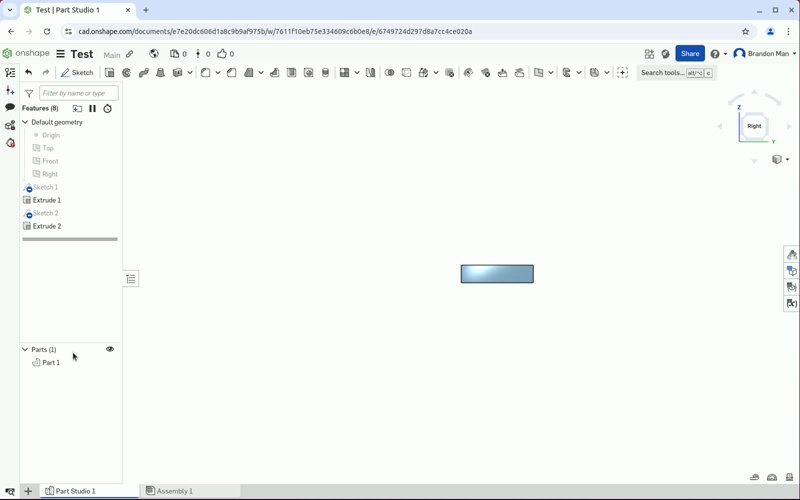
key(y)
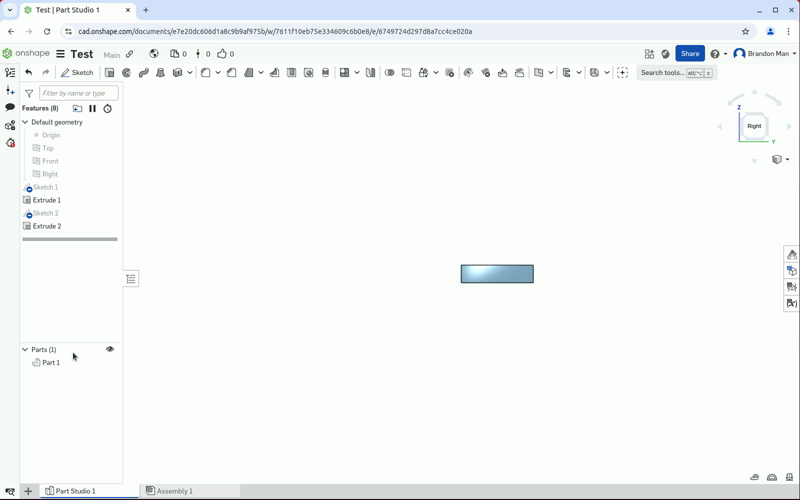
key(shift+p)
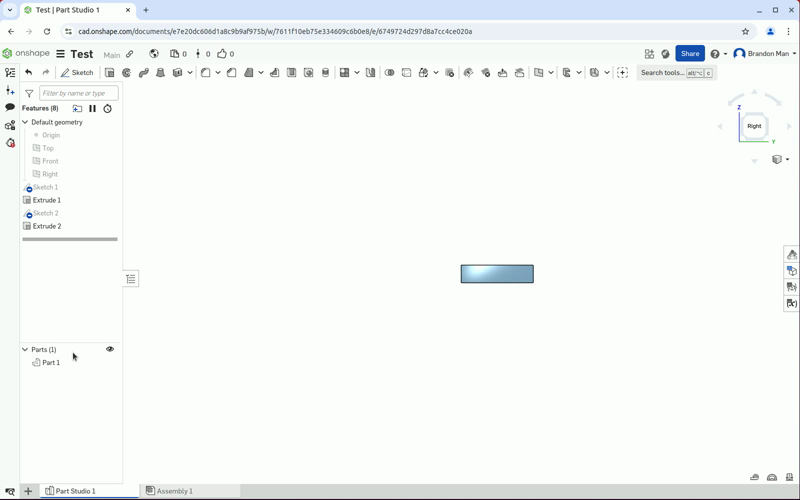
key(space)
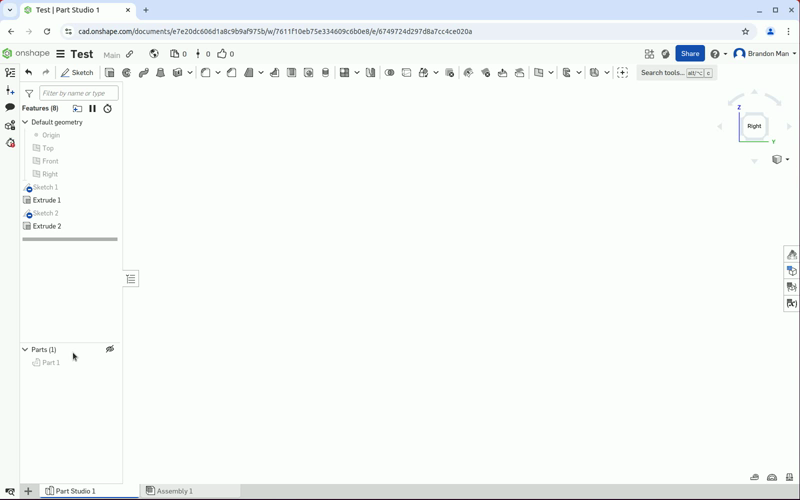
key_down(shift)
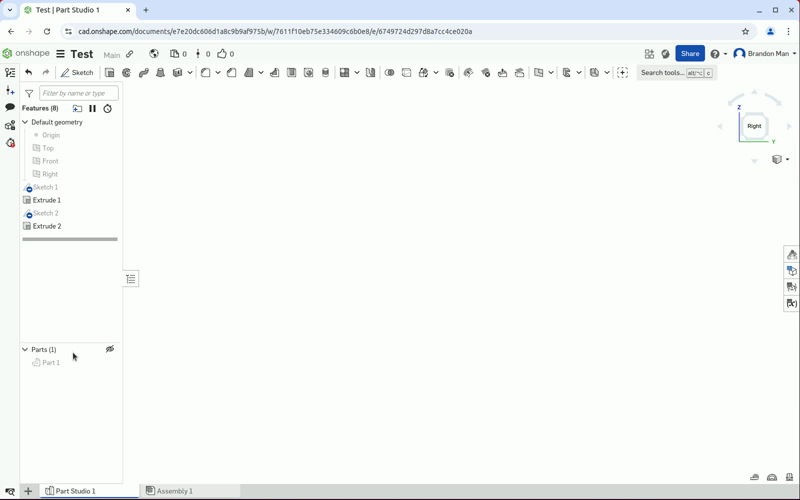
key(right)
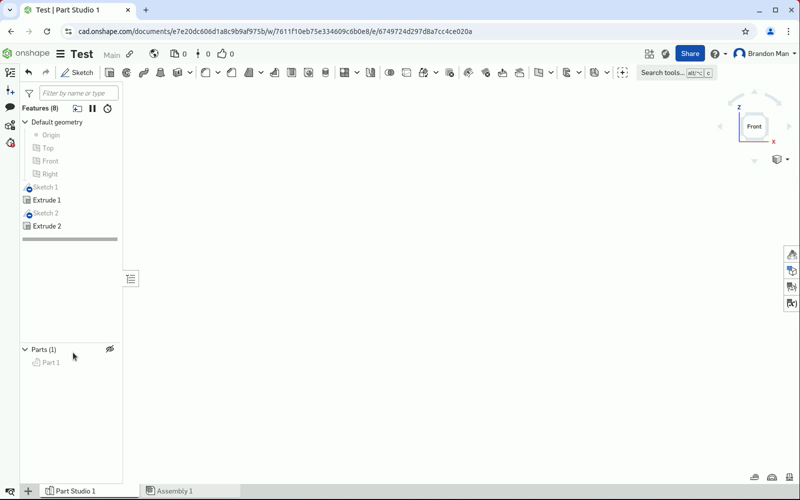
key_up(shift)
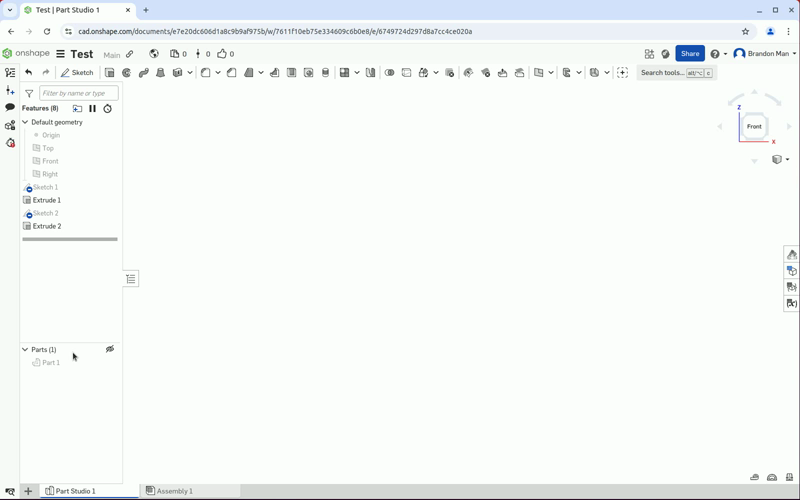
key(space)
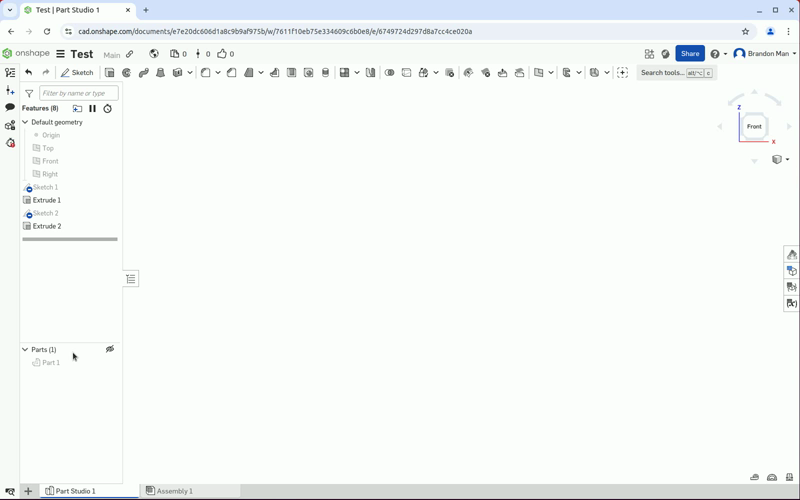
key_down(shift)
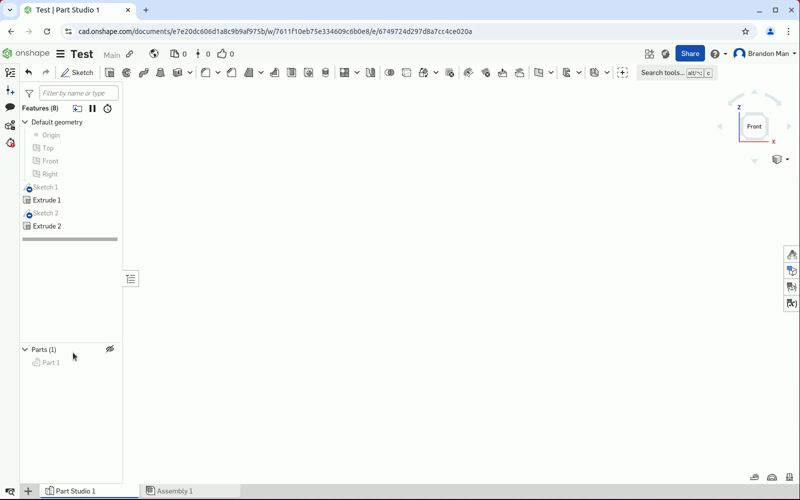
key(down)
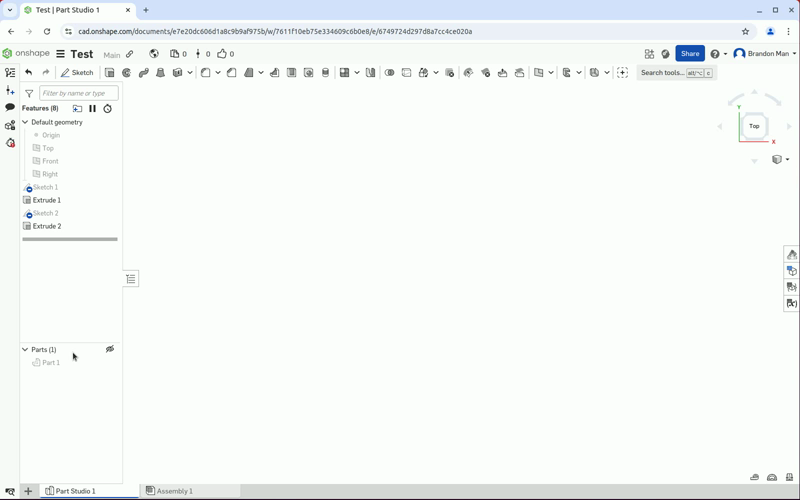
key_up(shift)
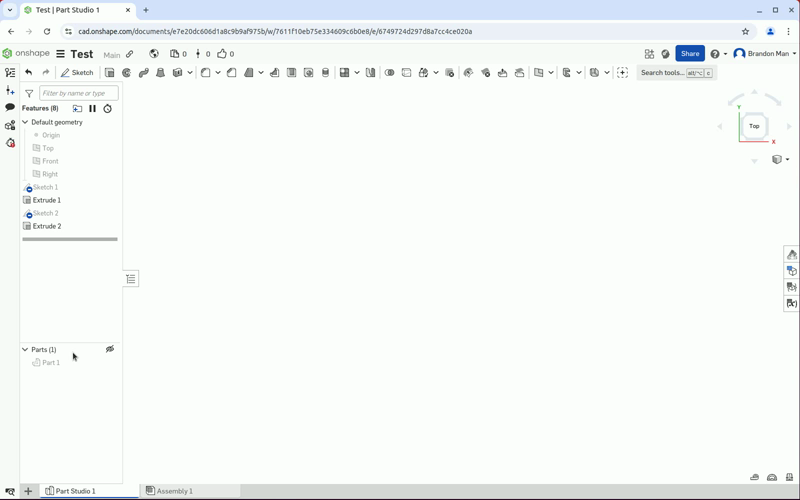
mouse_move(73, 352)
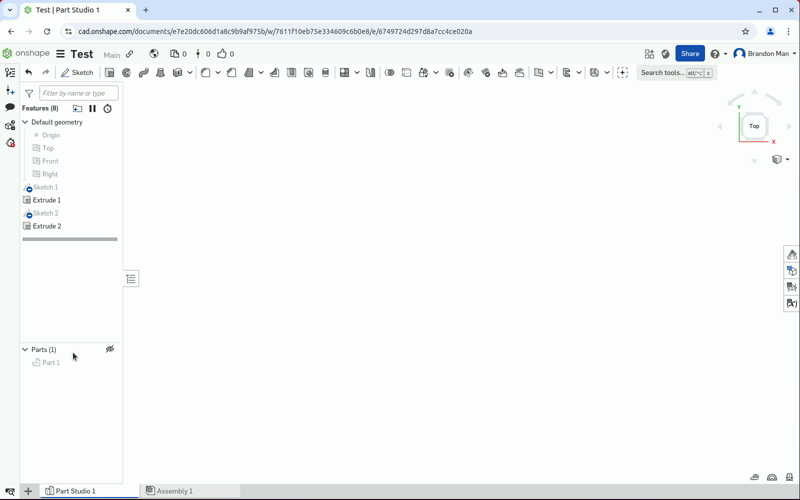
key(shift+y)
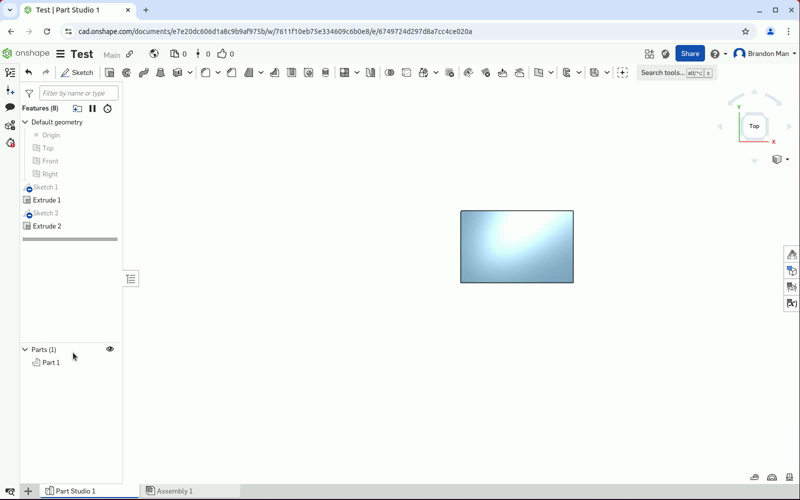
mouse_move(541, 75)
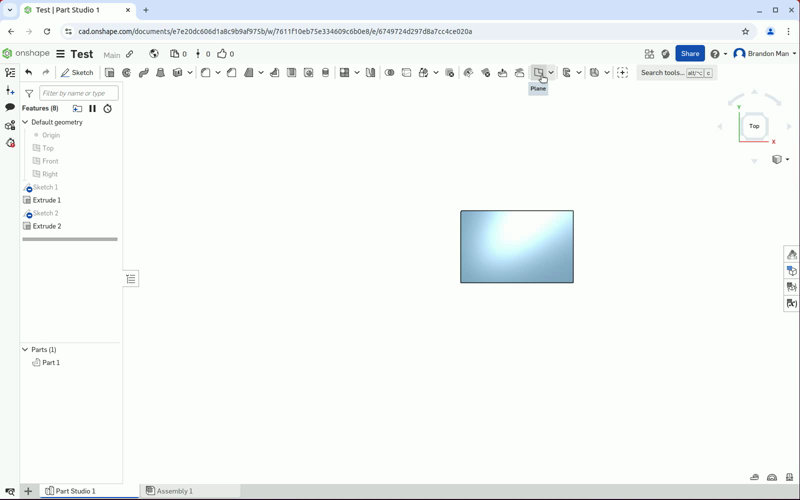
click(541, 75)
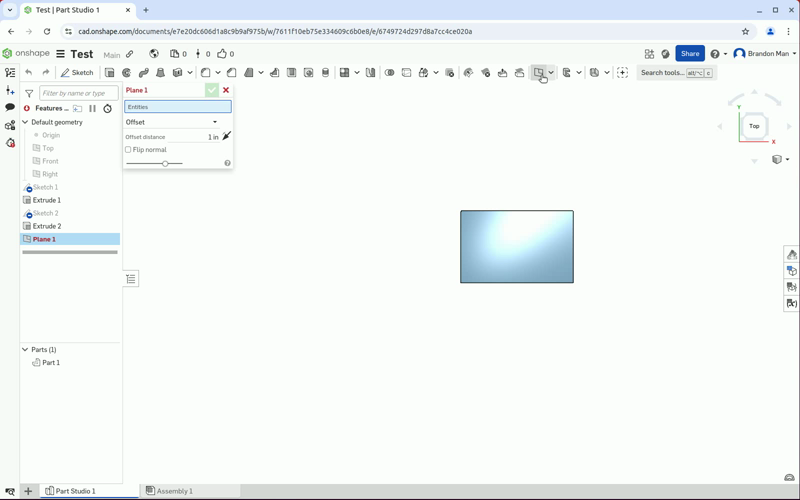
mouse_move(73, 150)
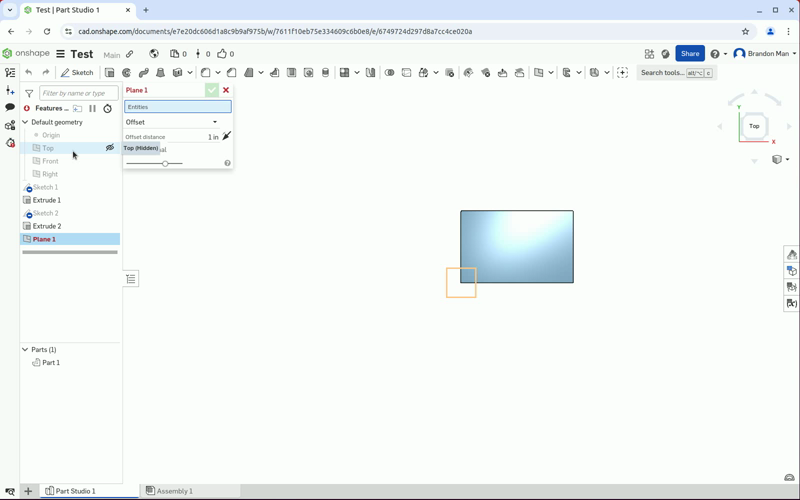
click(73, 150)
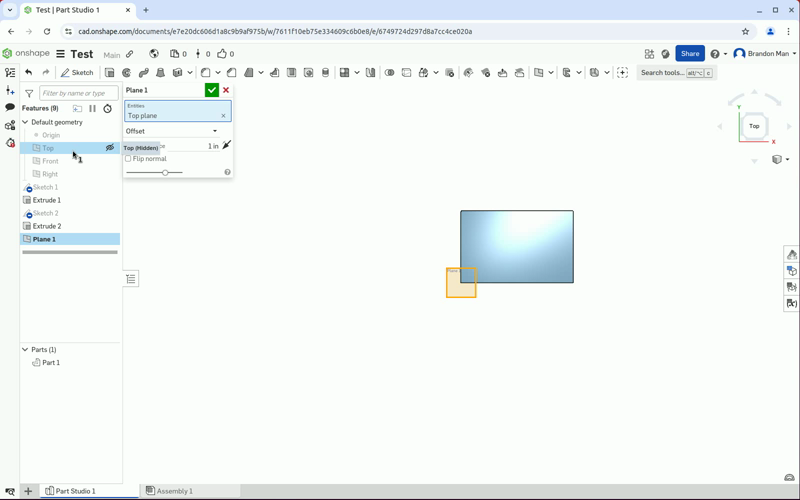
key(tab, 2)
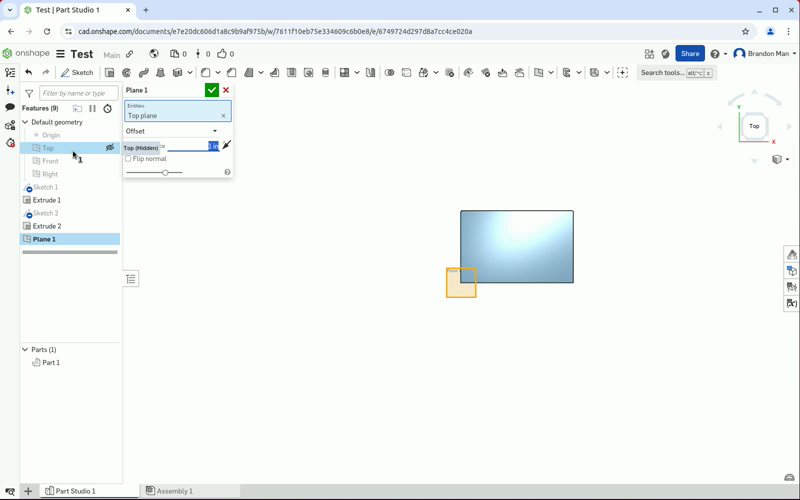
text(3.605)
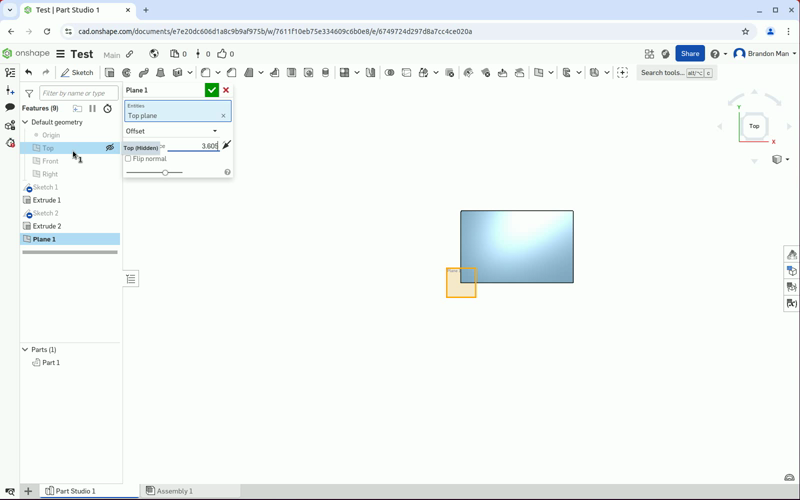
key(enter, 2)
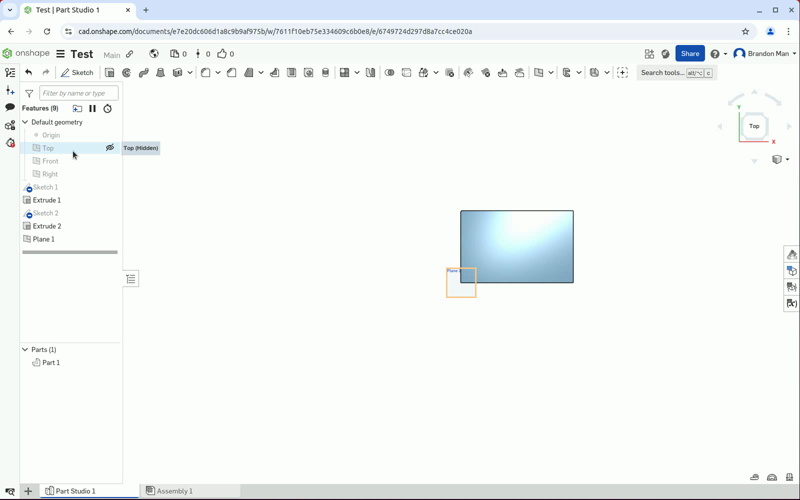
key(shift+s)
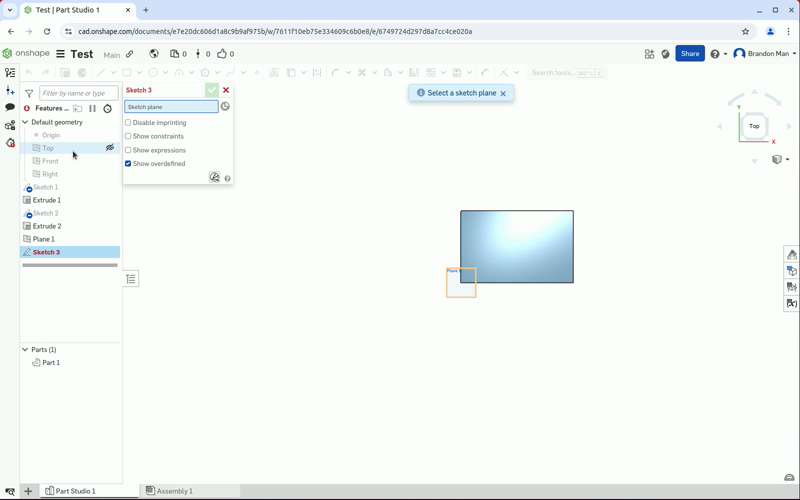
mouse_move(73, 241)
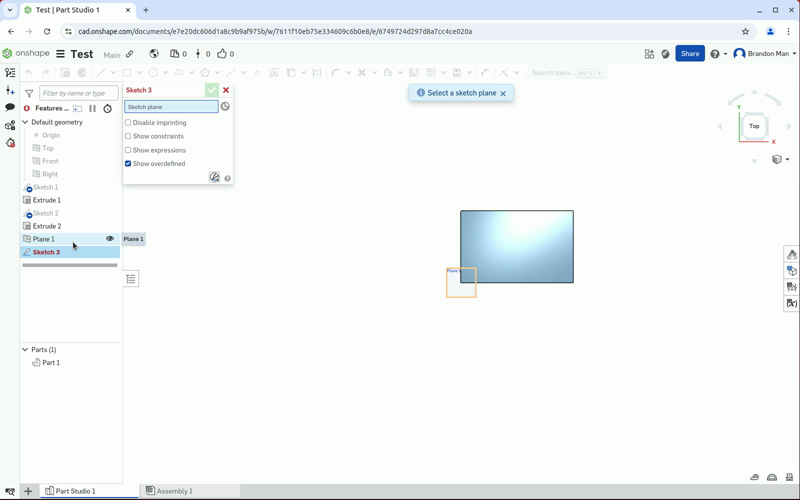
click(73, 241)
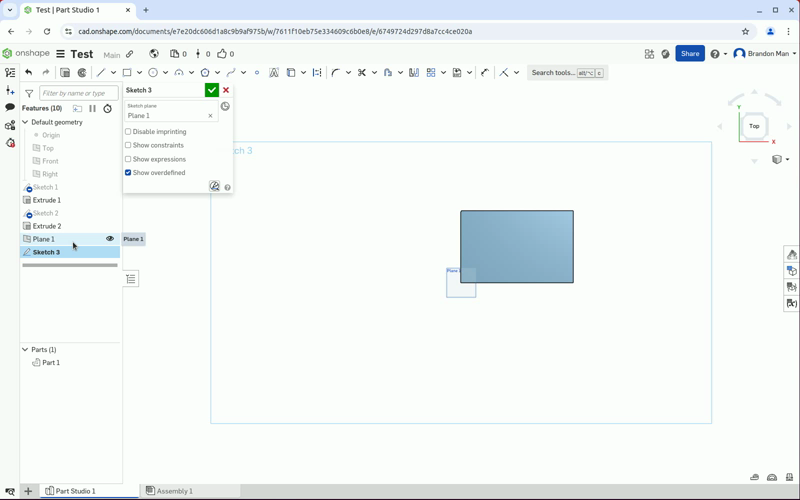
mouse_move(73, 352)
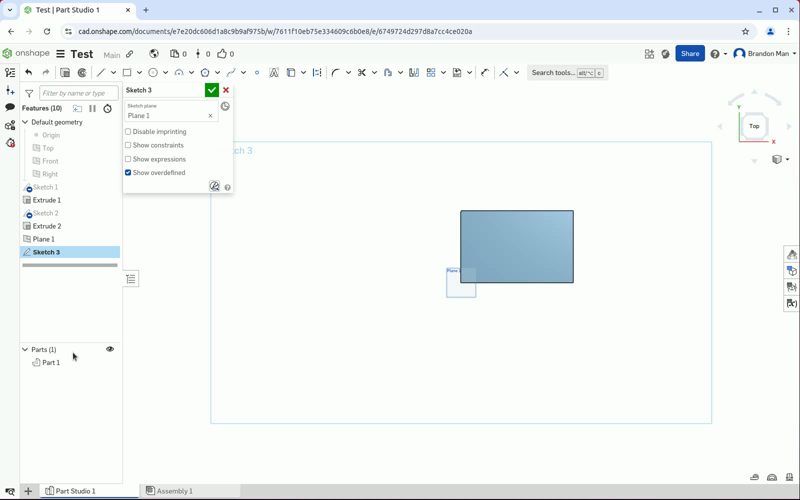
key(y)
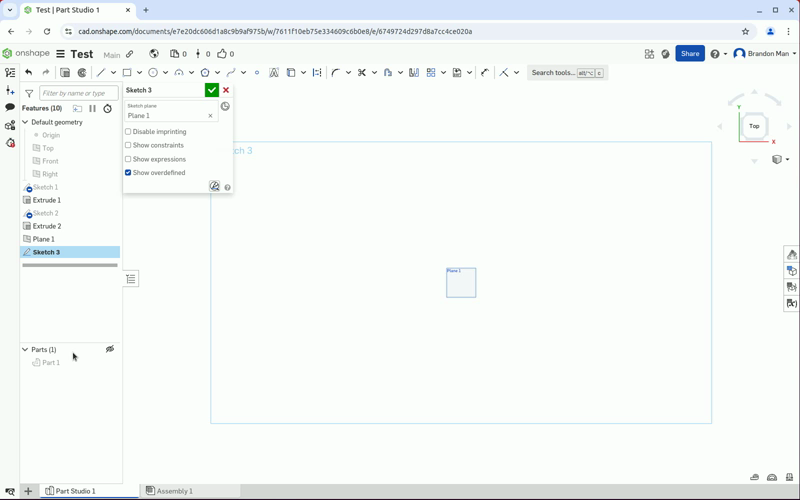
key(c)
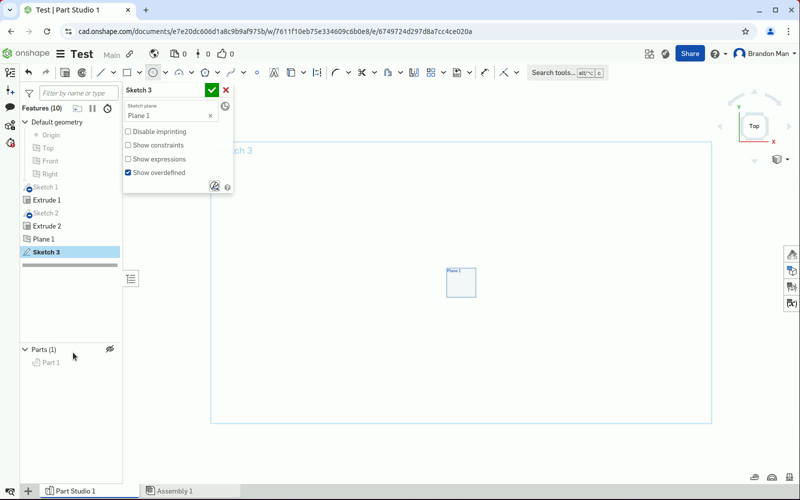
key_down(shift)
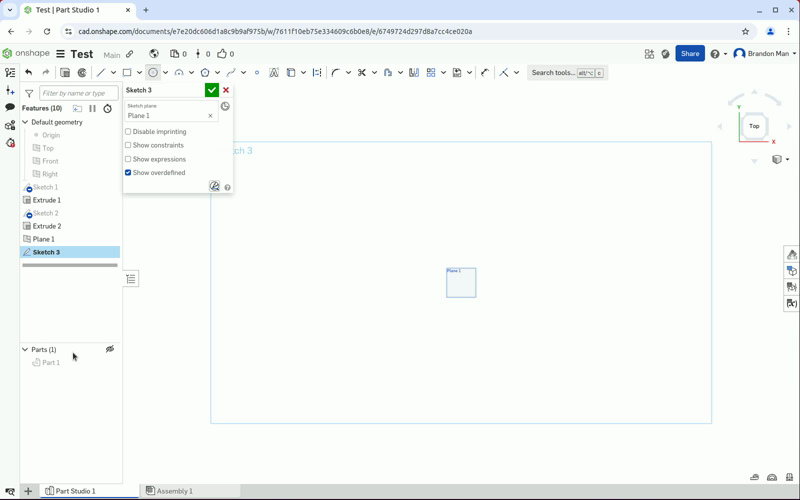
mouse_move(556, 246)
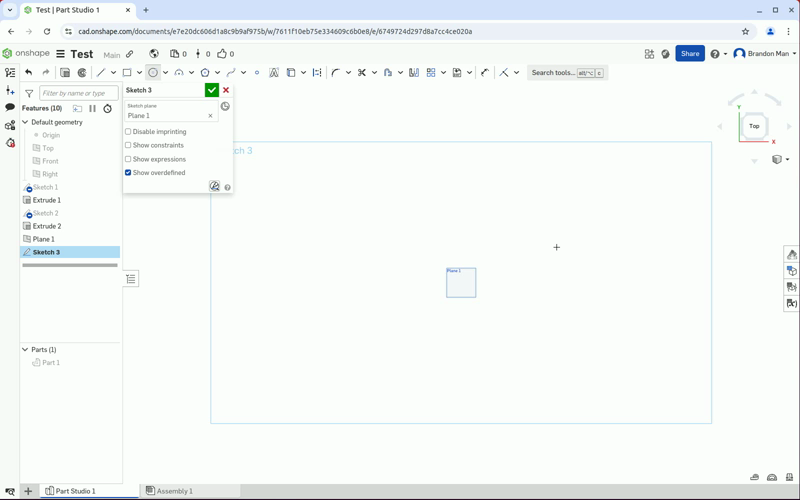
click(556, 246)
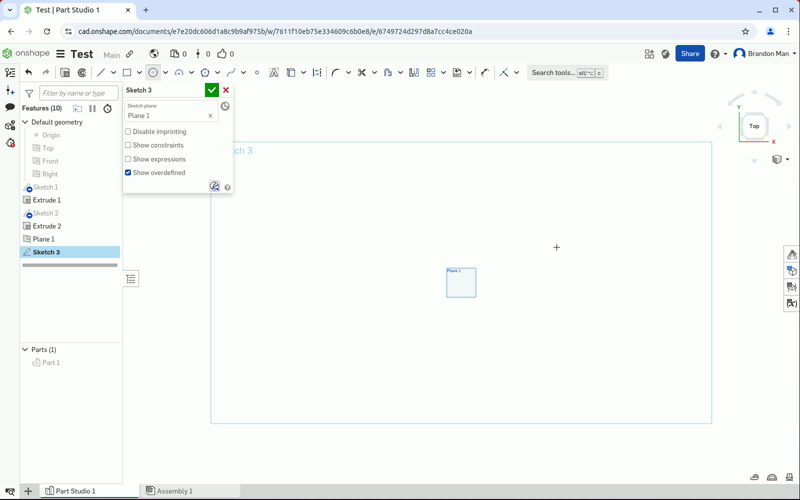
key_up(shift)
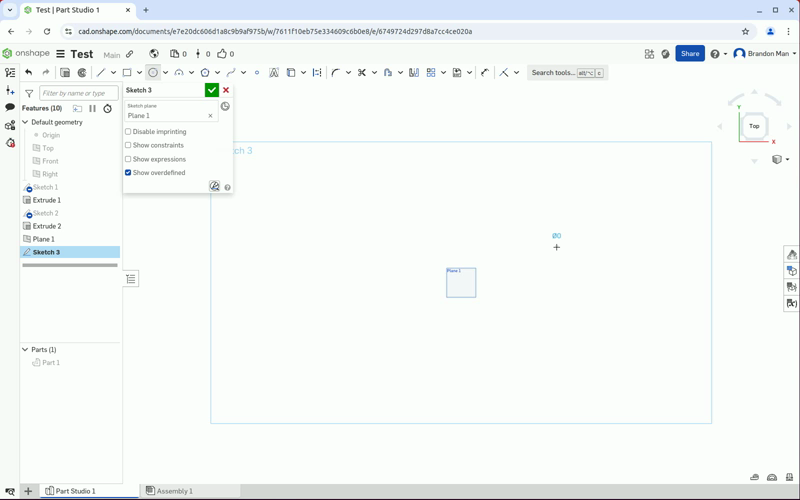
mouse_move(561, 246)
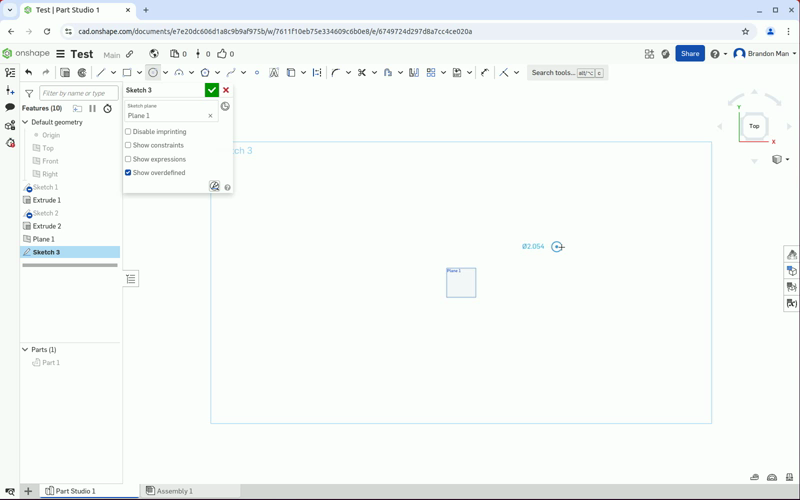
click(561, 246)
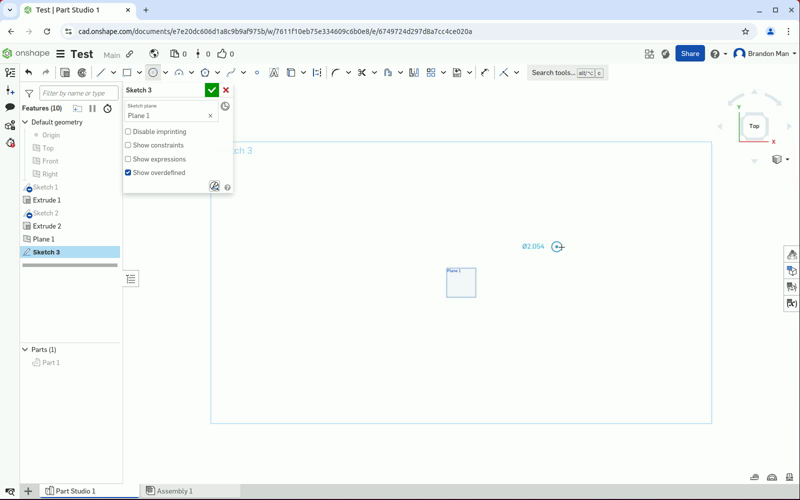
key(esc)
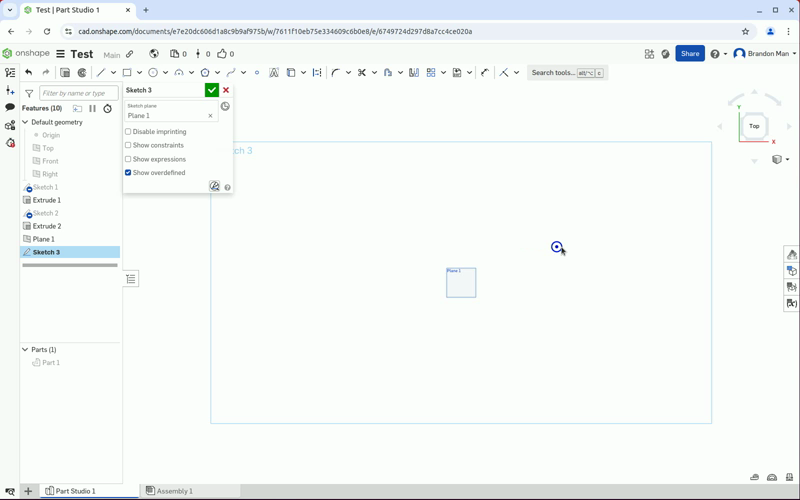
mouse_move(554, 245)
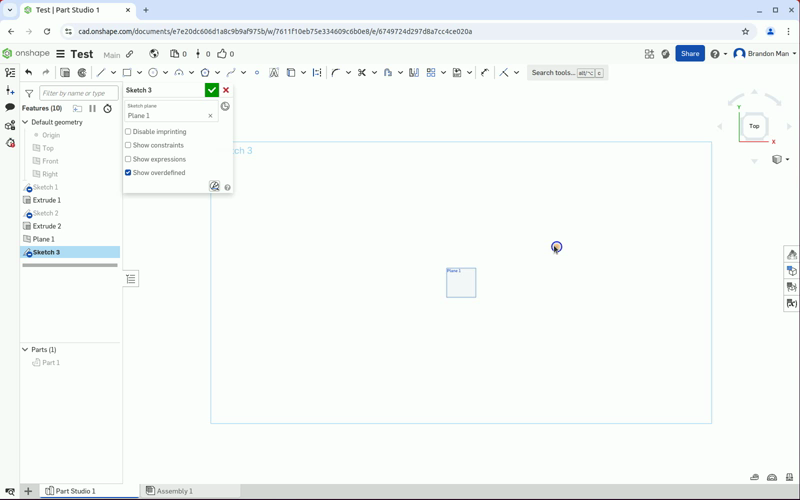
scroll(6)
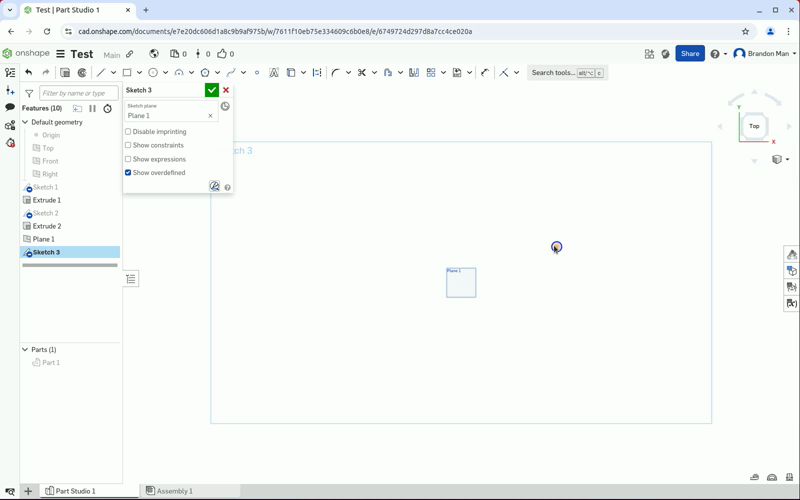
scroll(6)
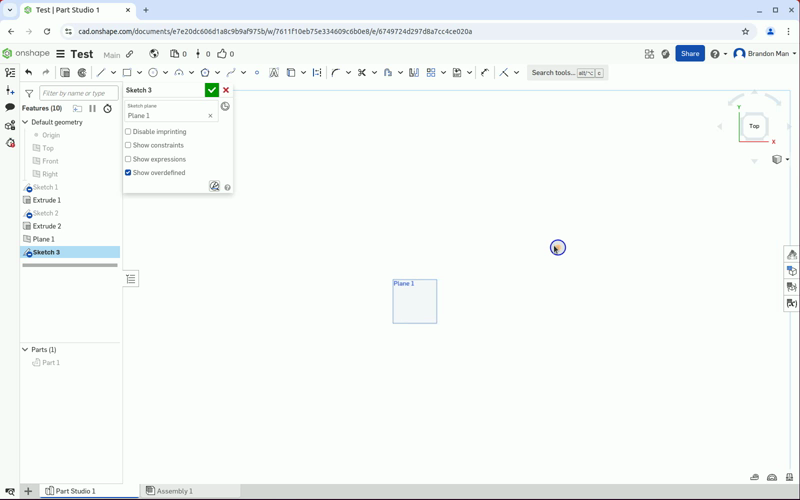
scroll(6)
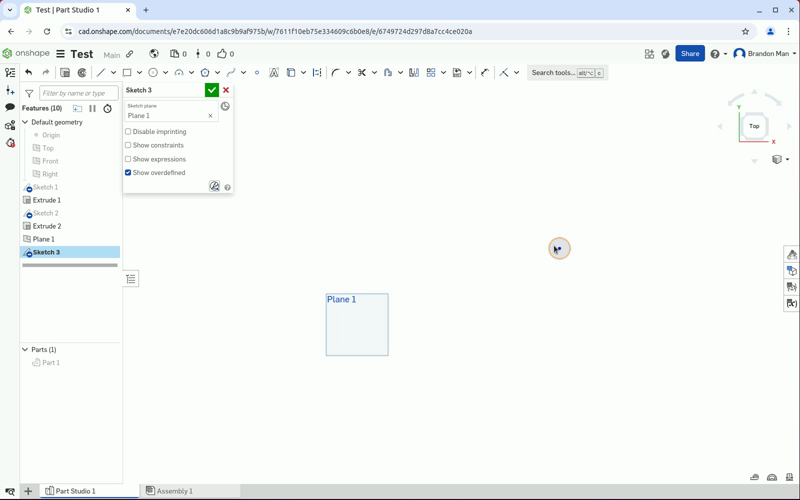
scroll(6)
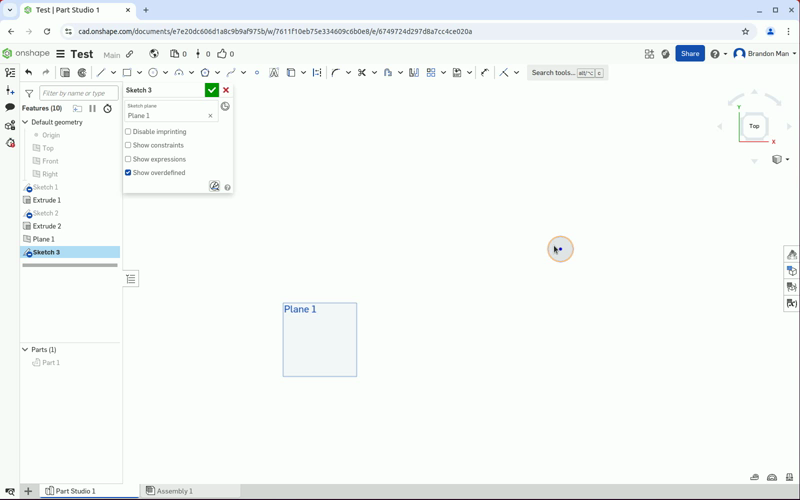
scroll(6)
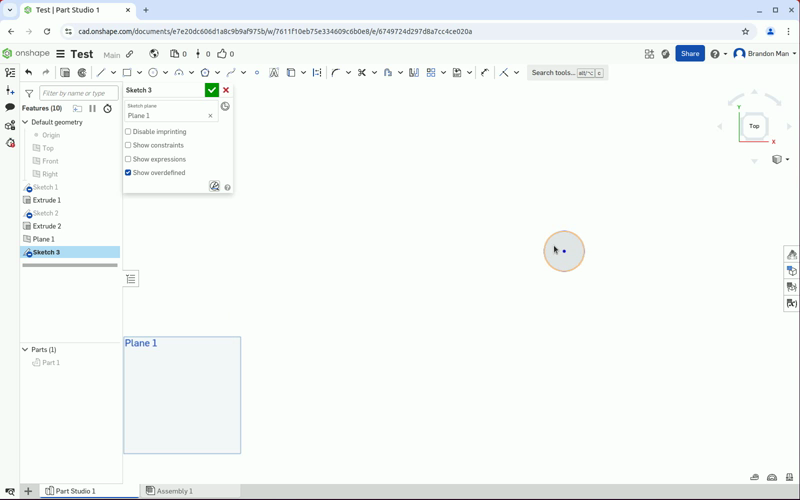
scroll(6)
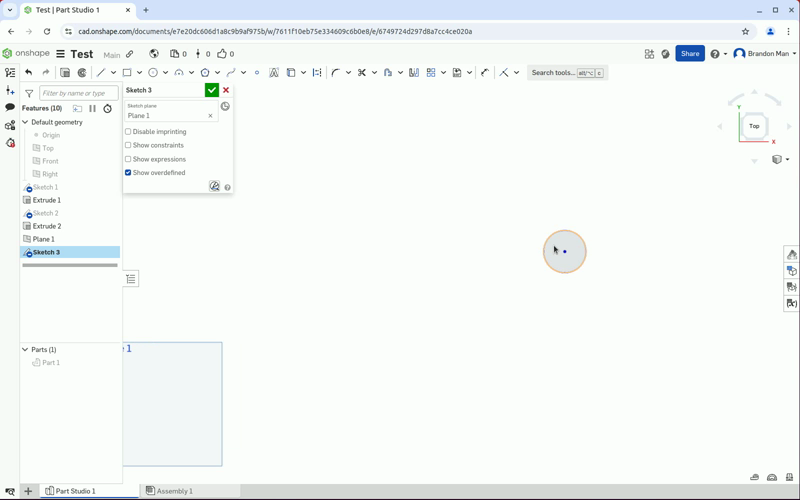
scroll(6)
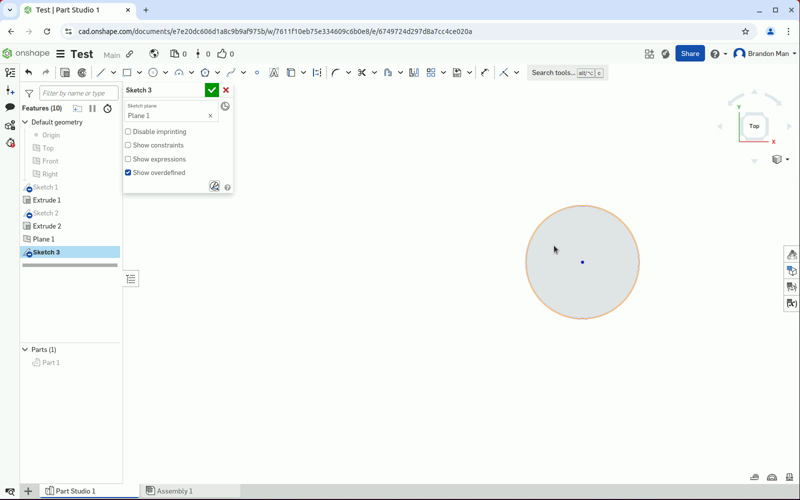
click(554, 245)
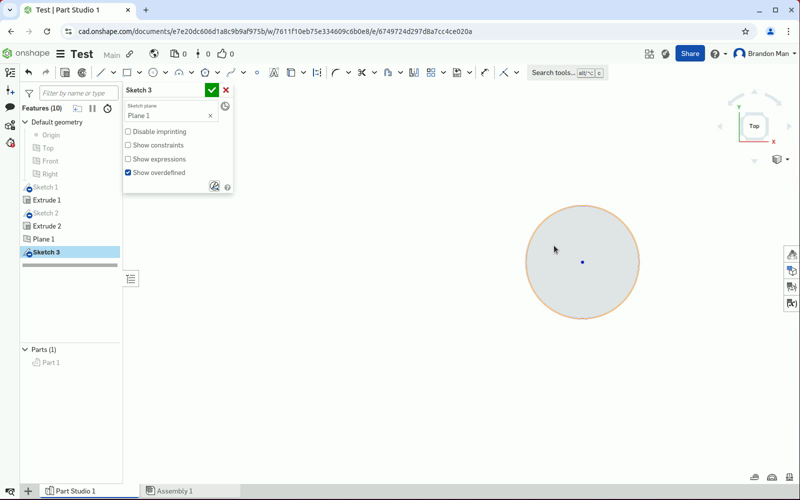
scroll(-6)
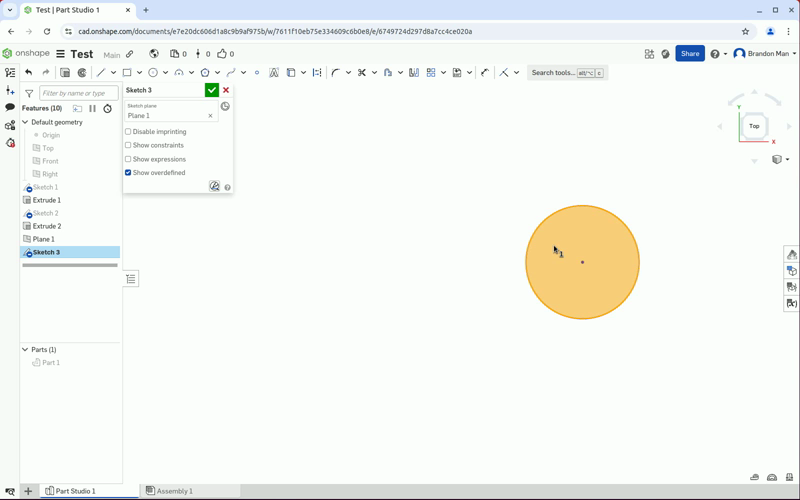
scroll(-6)
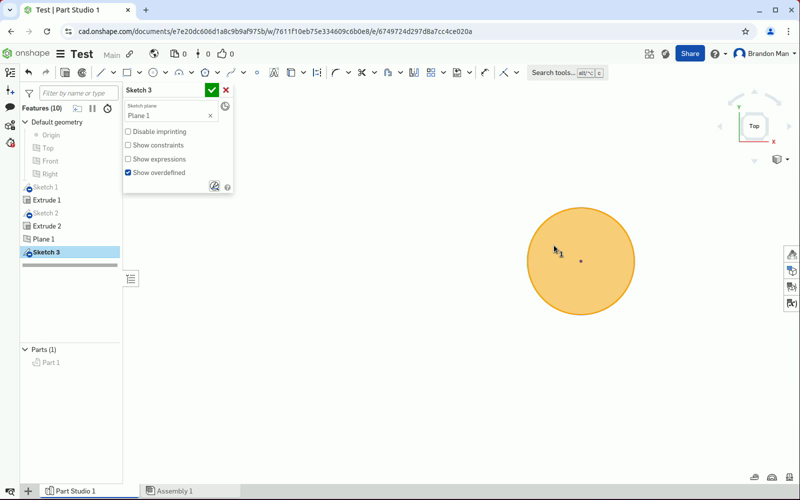
scroll(-6)
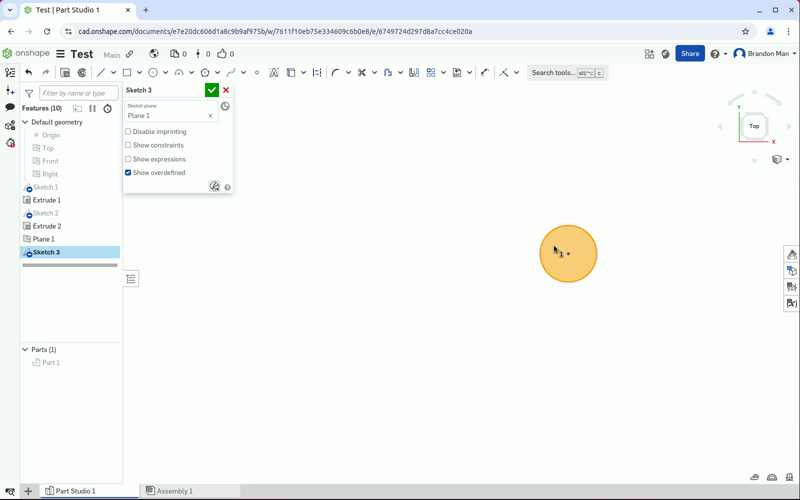
scroll(-6)
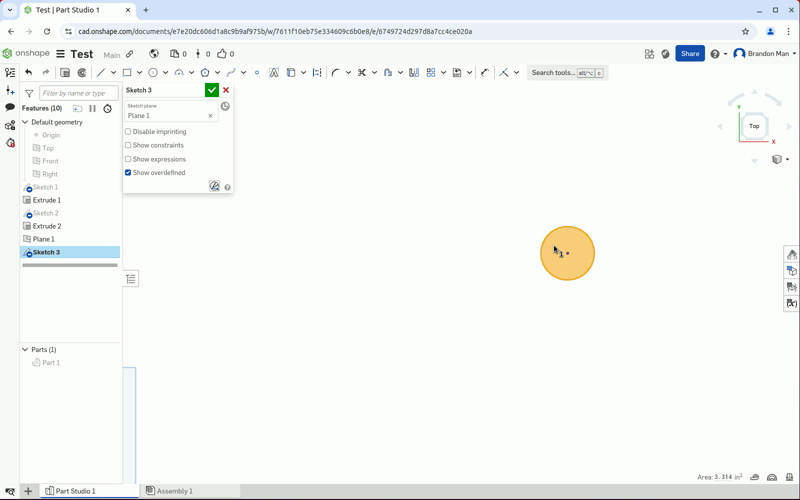
scroll(-6)
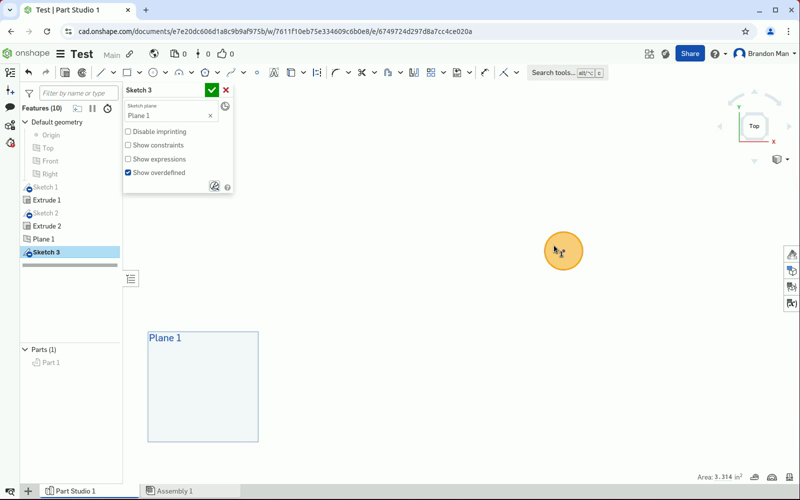
scroll(-6)
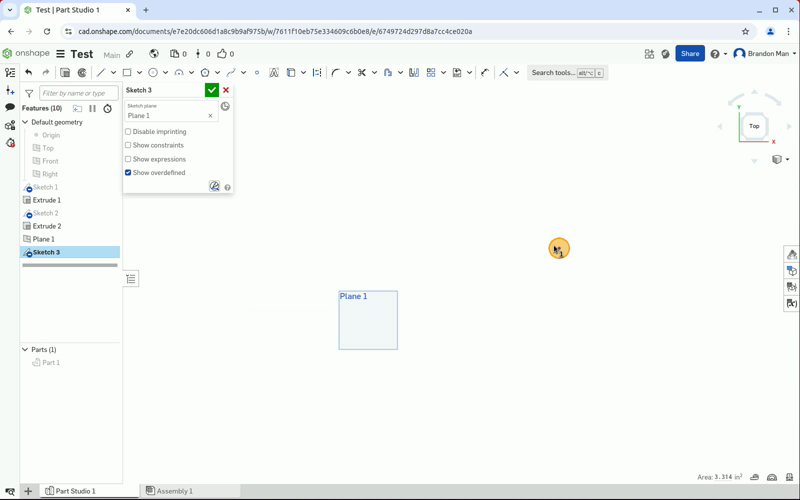
scroll(-6)
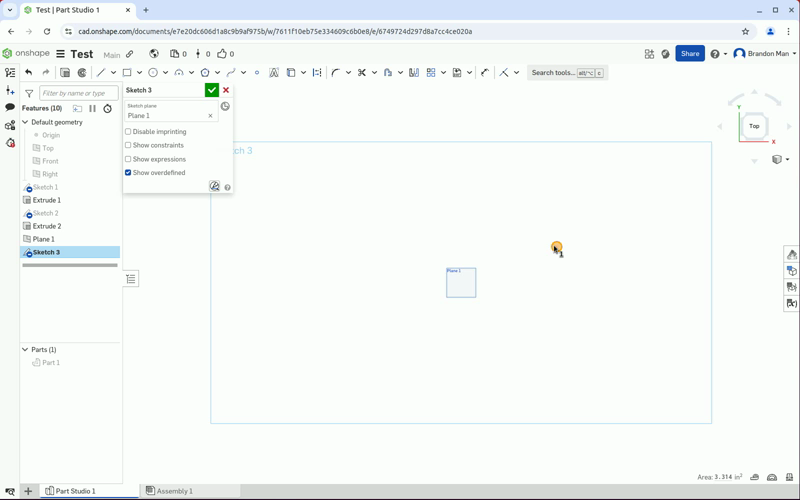
mouse_move(73, 352)
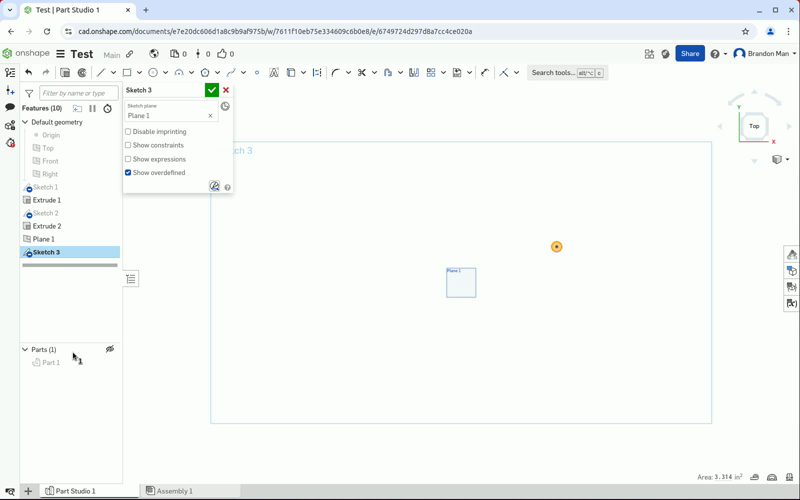
key(shift+y)
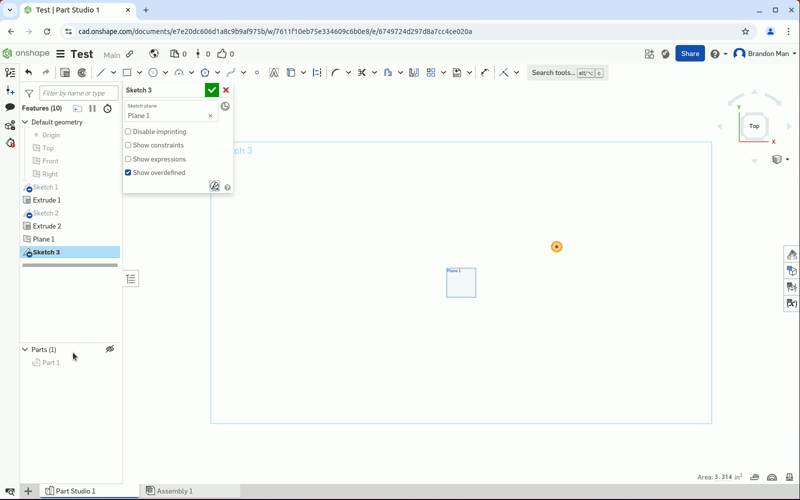
key(shift+e)
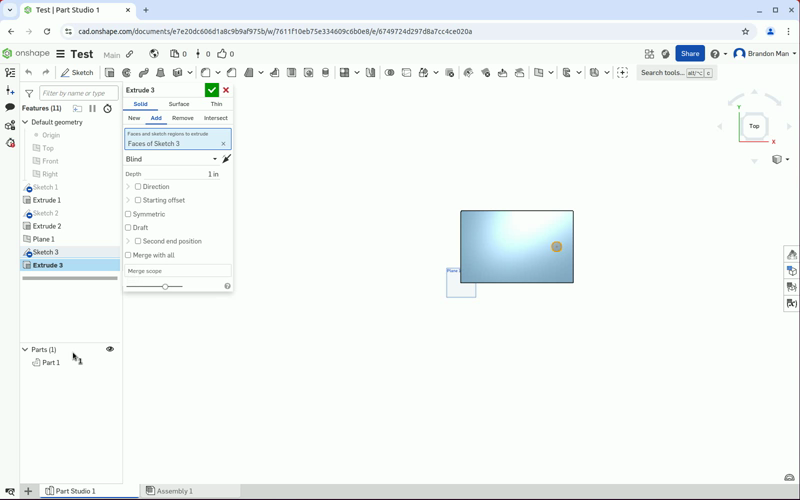
mouse_move(143, 106)
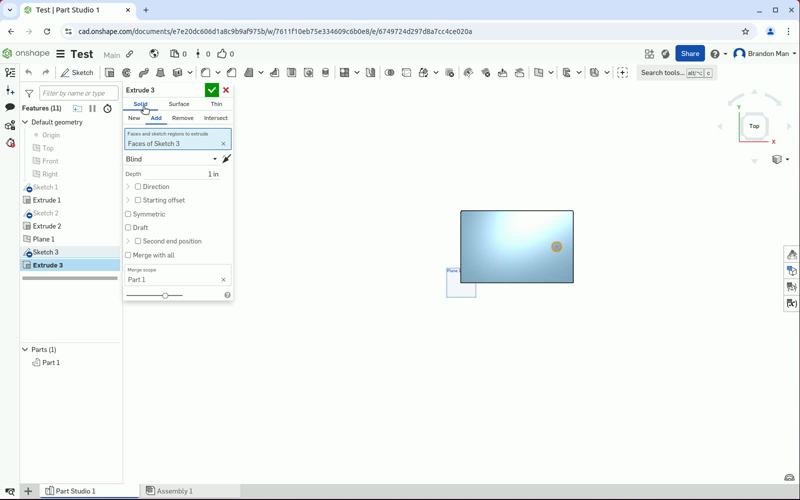
click(143, 106)
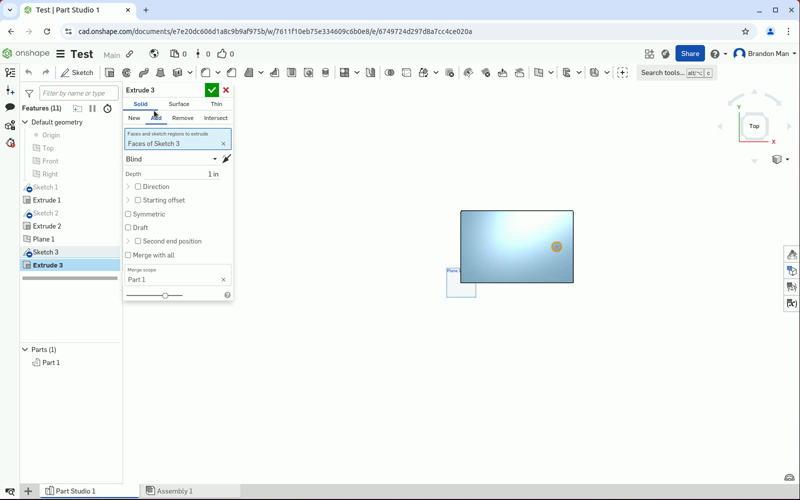
mouse_move(186, 120)
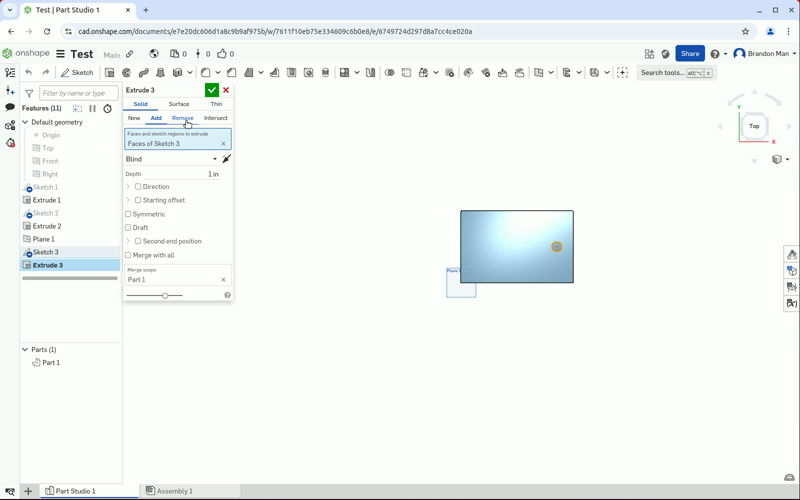
click(186, 120)
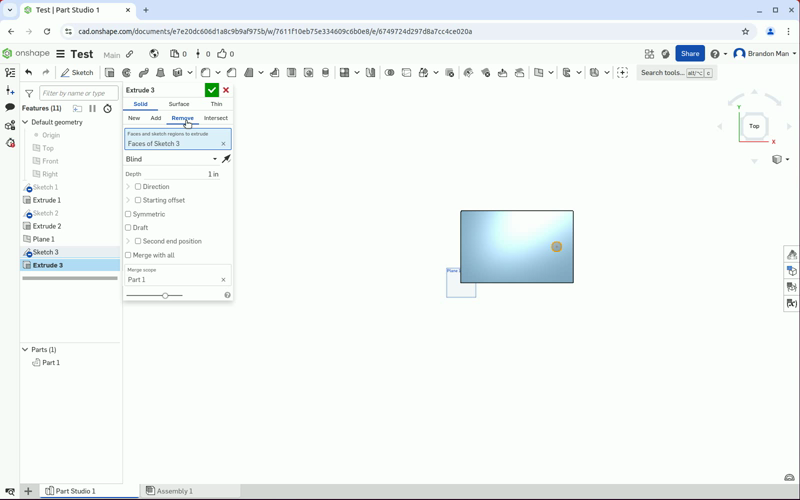
key(tab, 4)
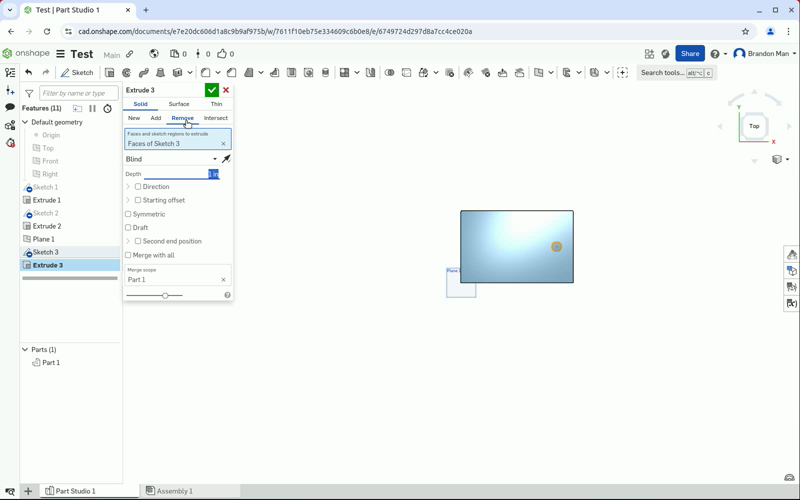
text(14.683)
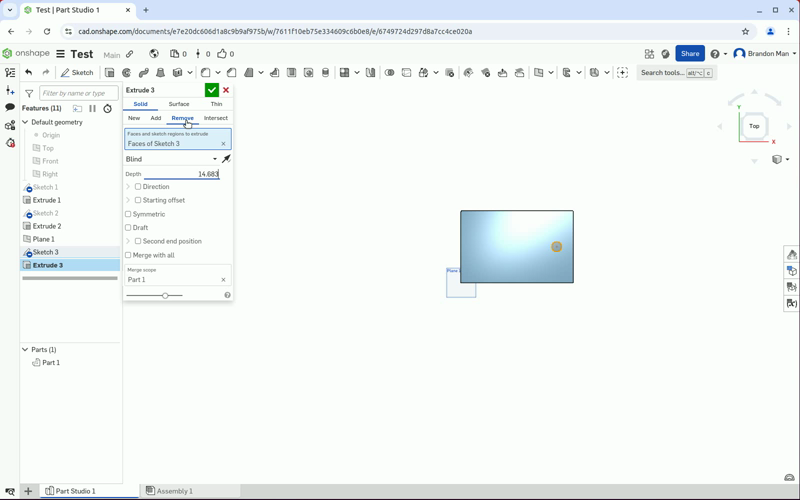
key(tab, 6)
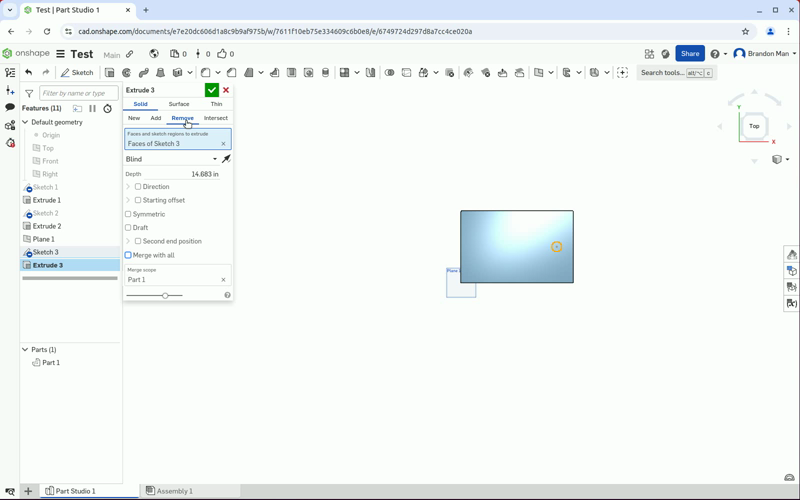
key(space)
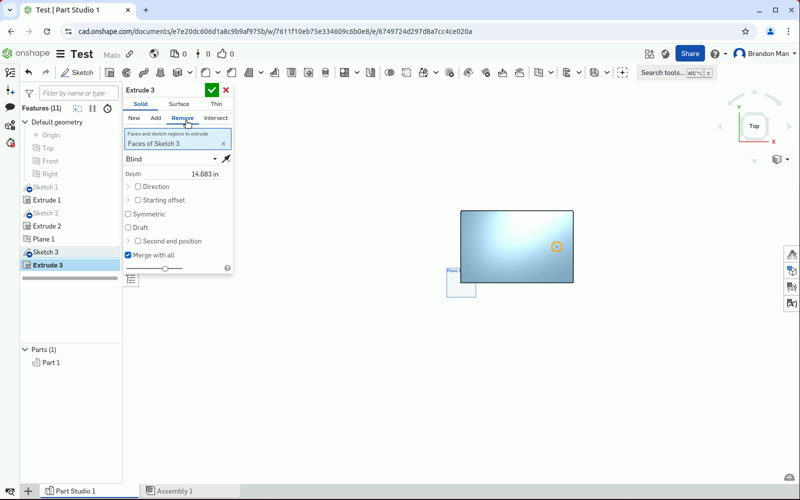
key(enter)
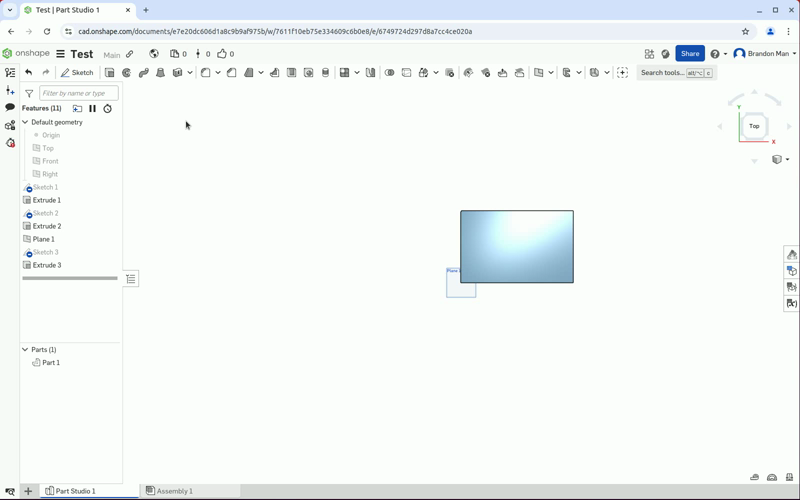
key(shift+h)
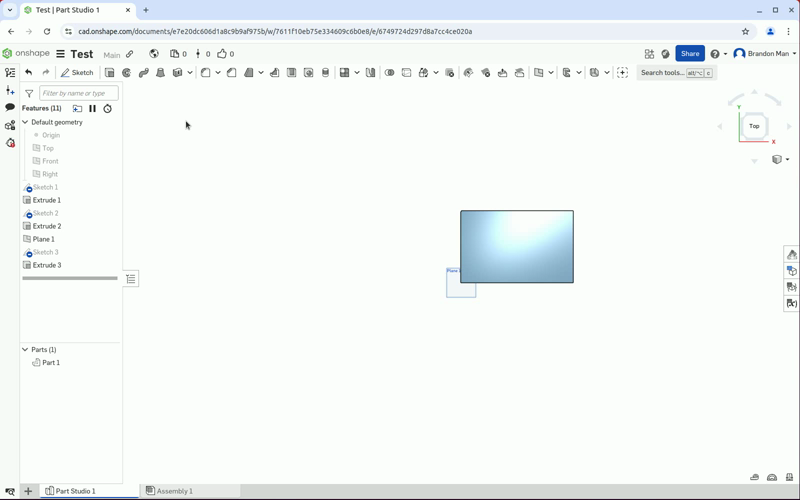
key(shift+h)
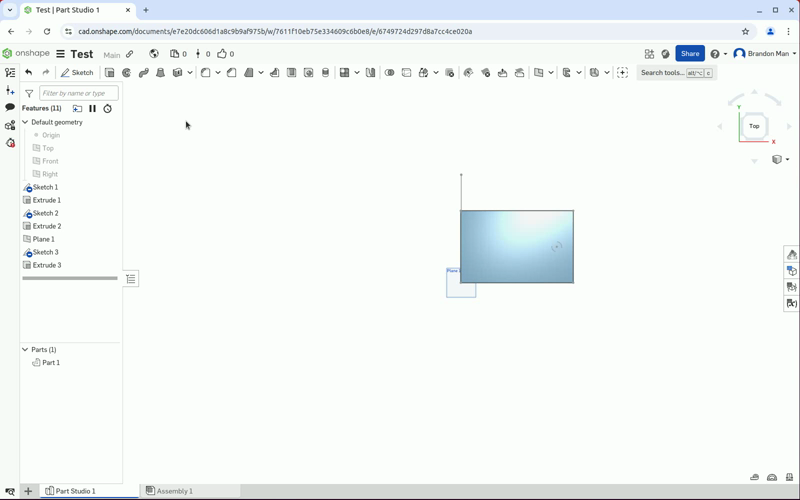
key(shift+7)
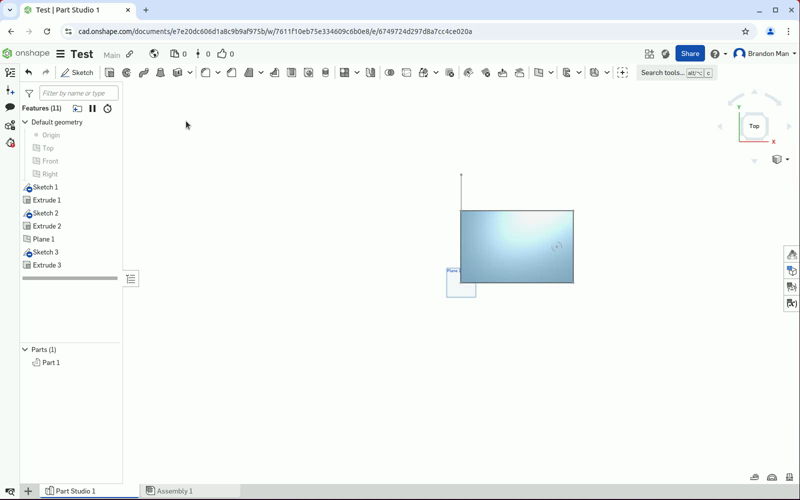
key(up, 3)
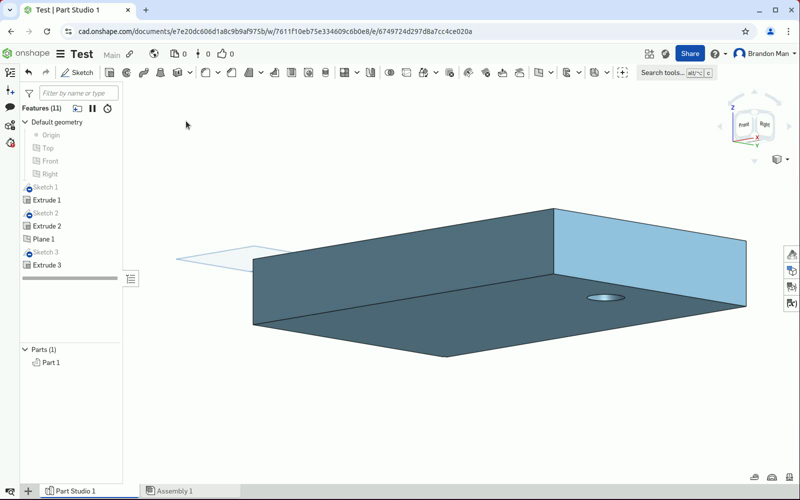
key(left, 3)
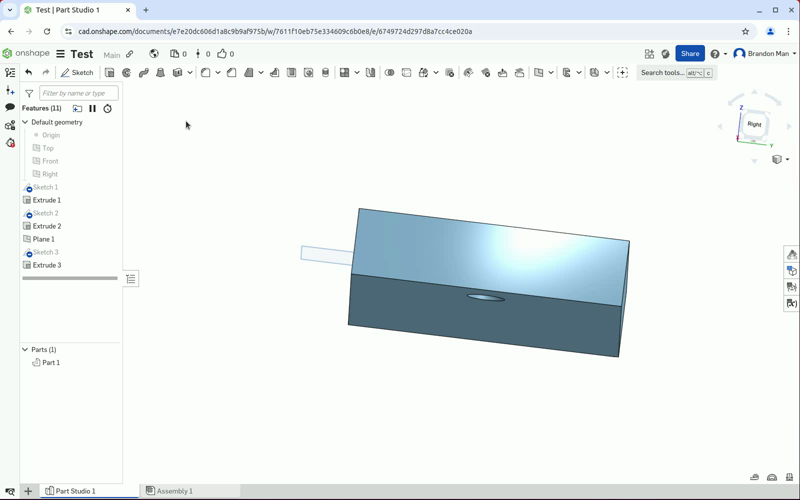
key(right, 3)
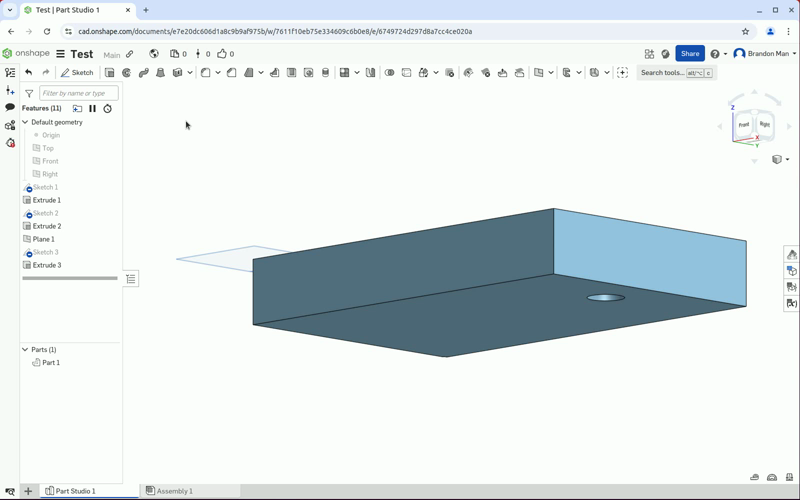
key(down, 3)
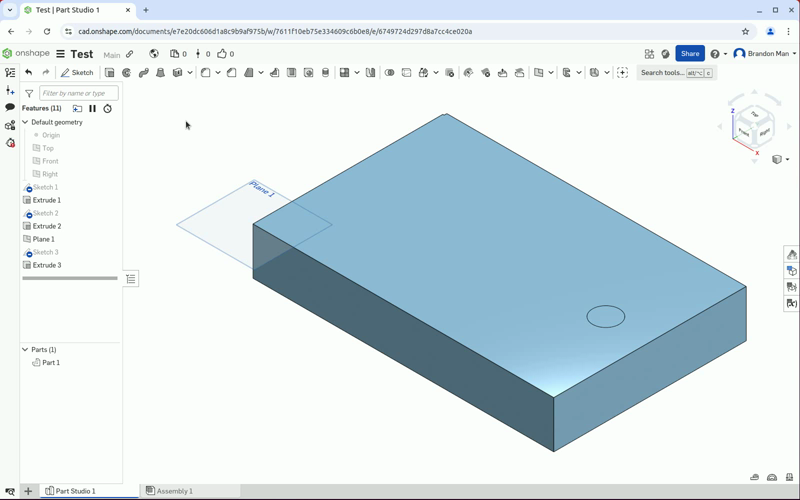
mouse_move(73, 189)
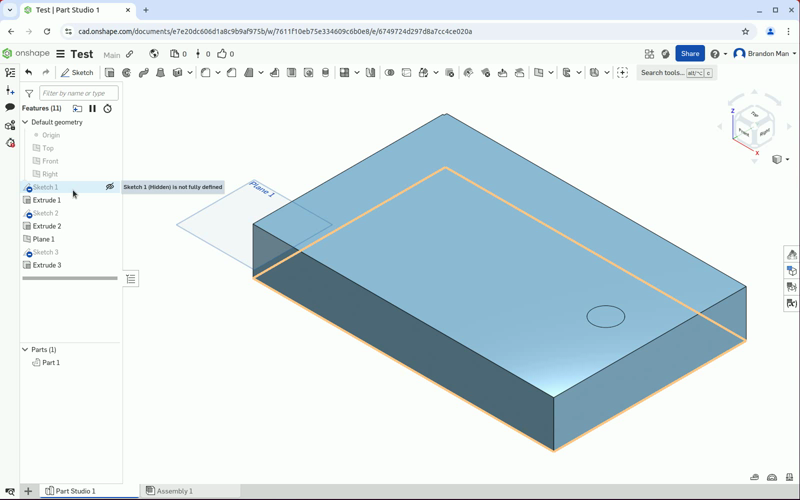
click(73, 189)